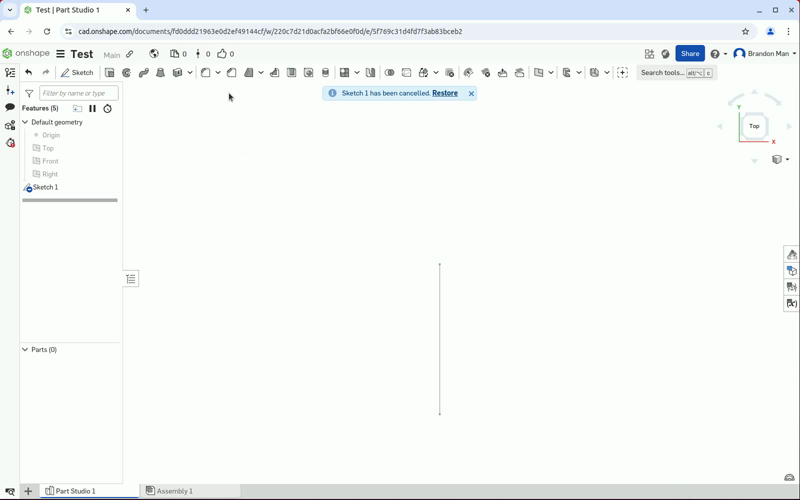
key(shift+h)
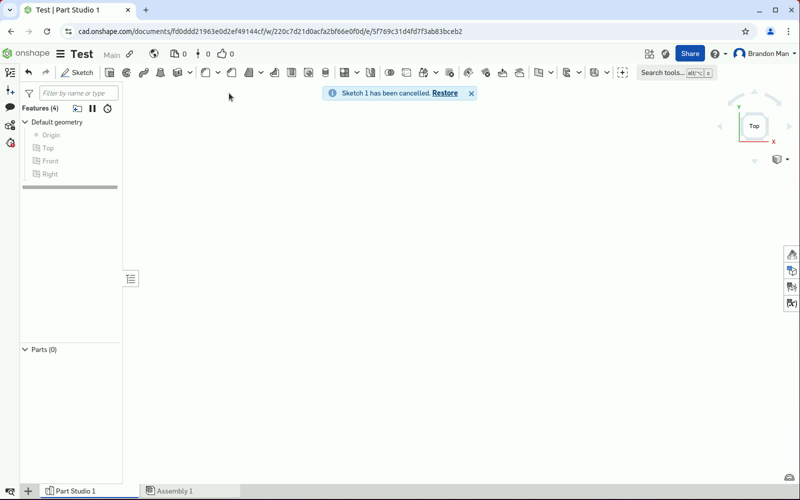
mouse_move(73, 352)
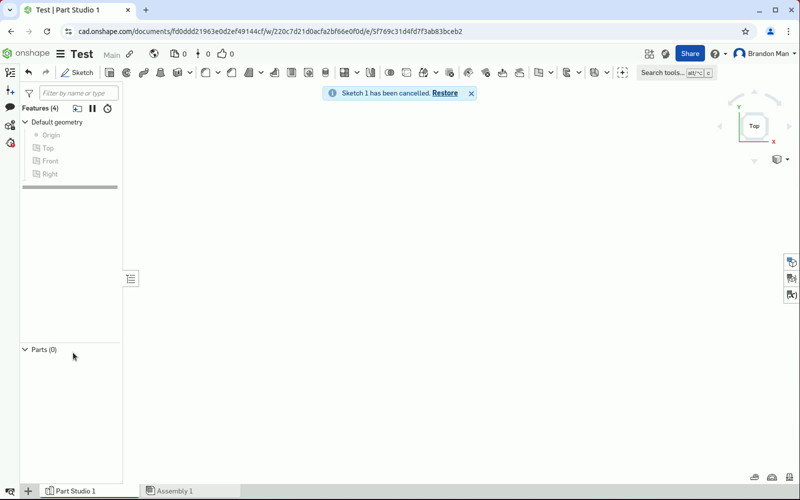
key(y)
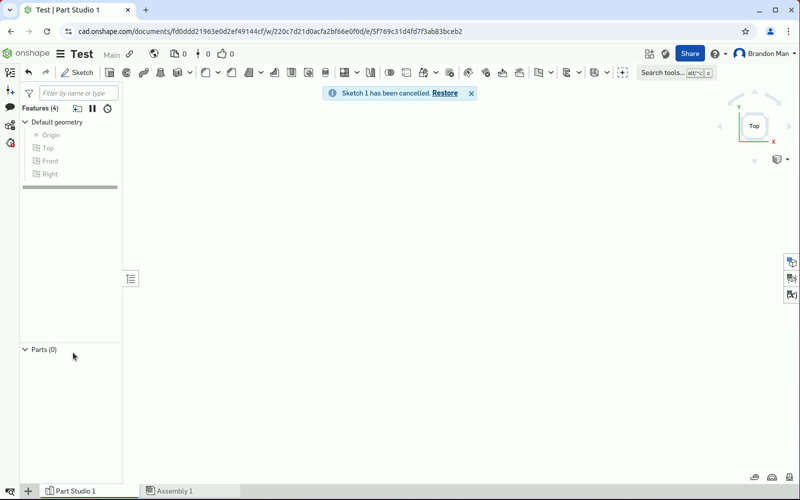
key(shift+p)
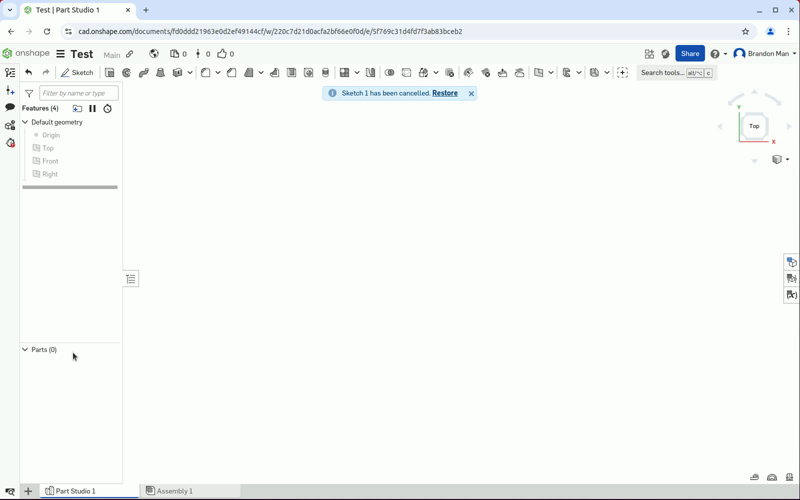
key(space)
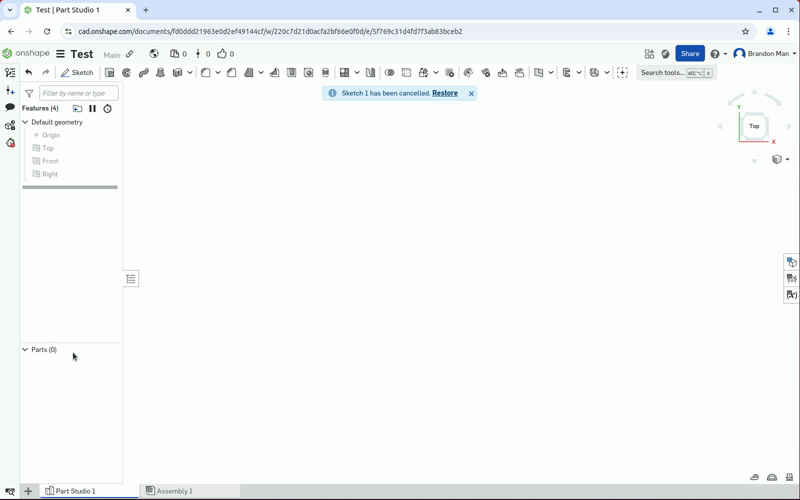
key_down(shift)
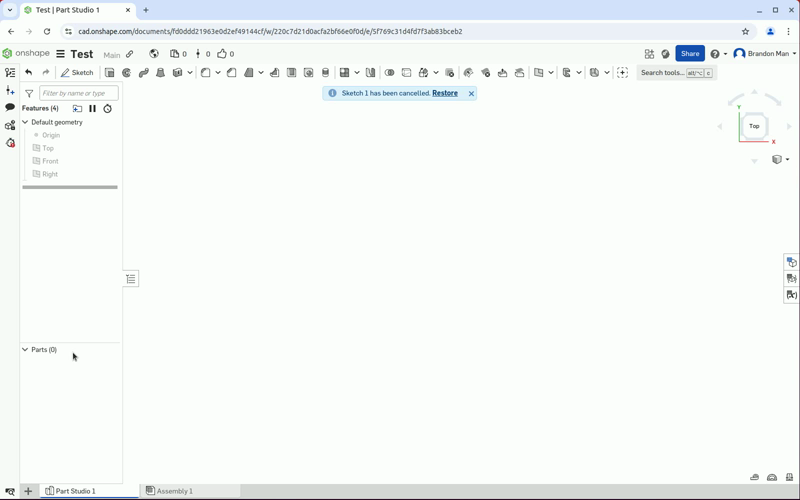
key(up)
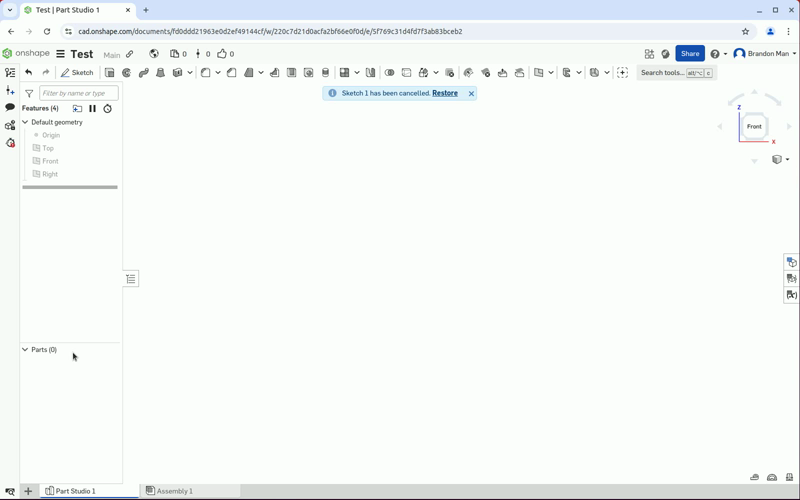
key_up(shift)
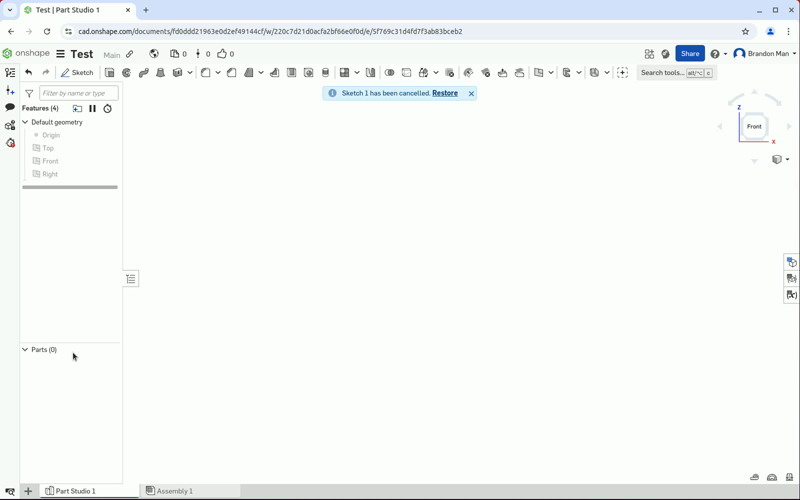
mouse_move(73, 352)
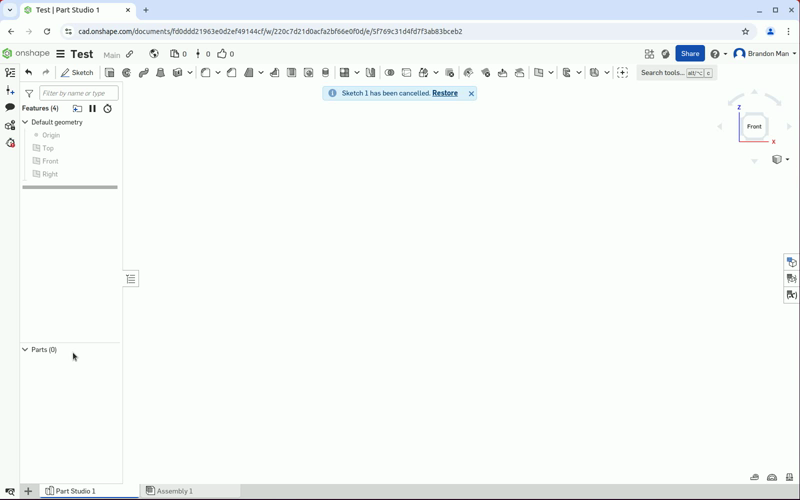
key(shift+y)
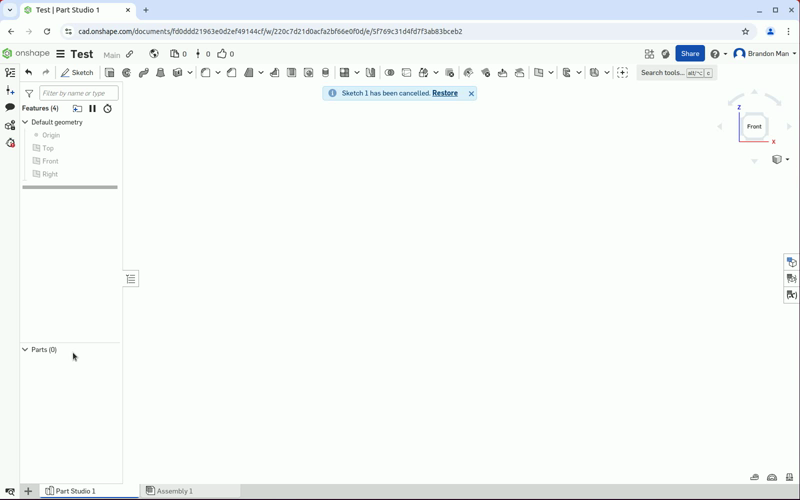
key(shift+s)
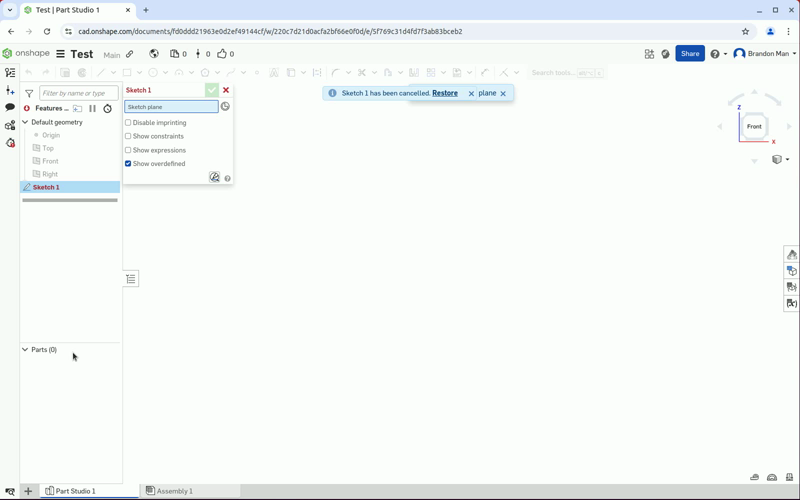
mouse_move(73, 163)
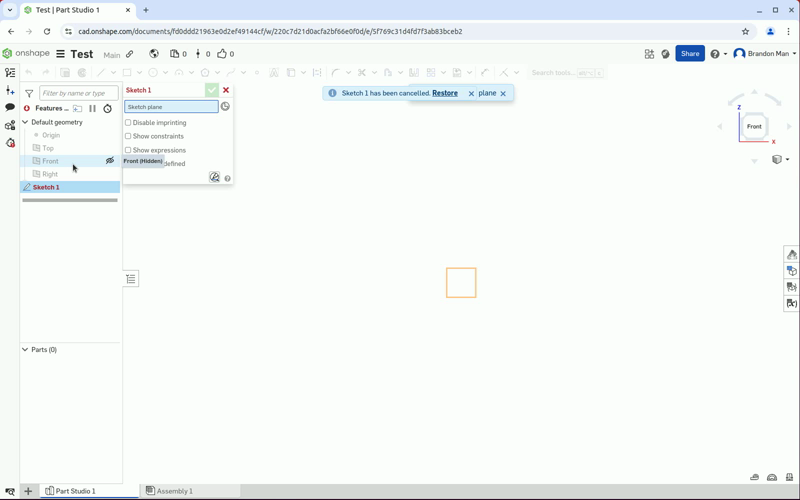
click(73, 163)
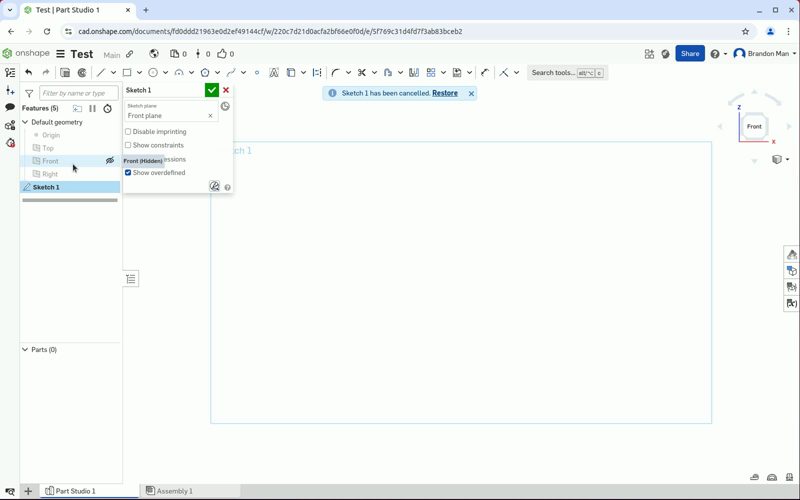
mouse_move(73, 352)
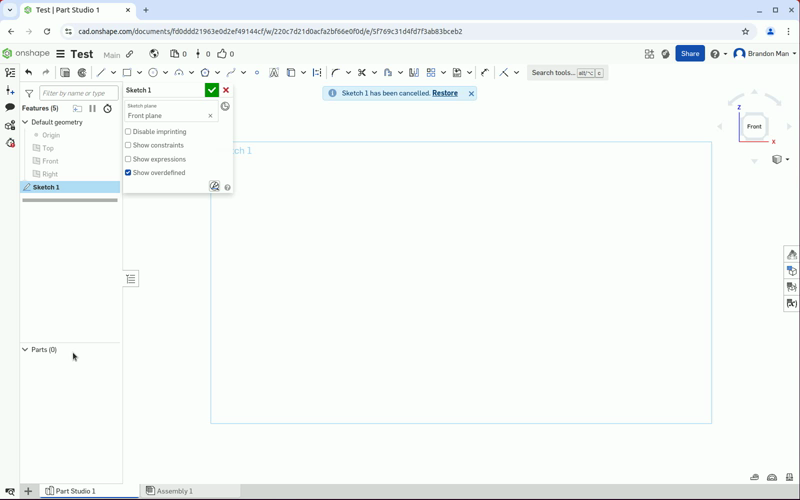
key(y)
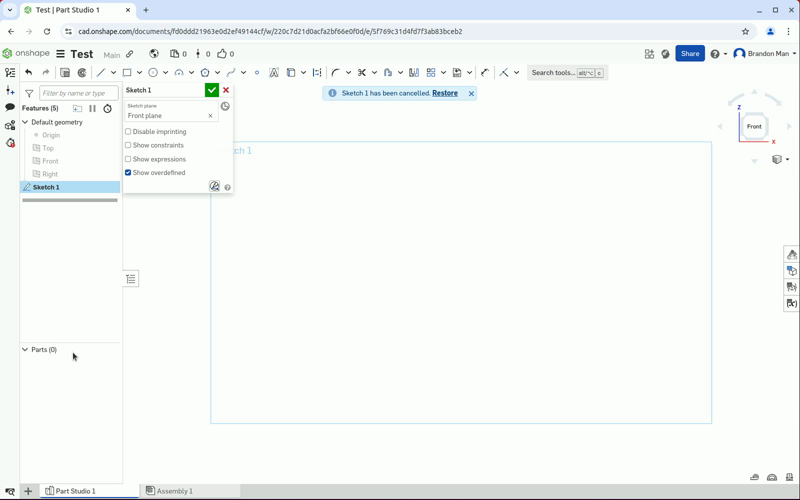
key(l)
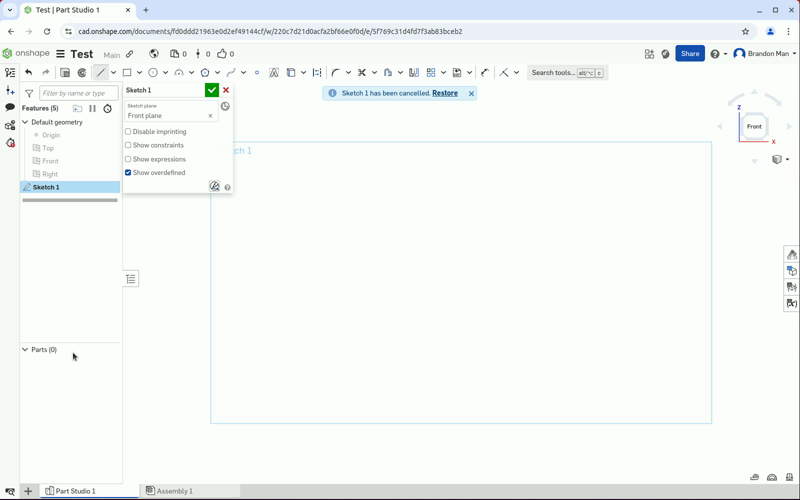
key_down(shift)
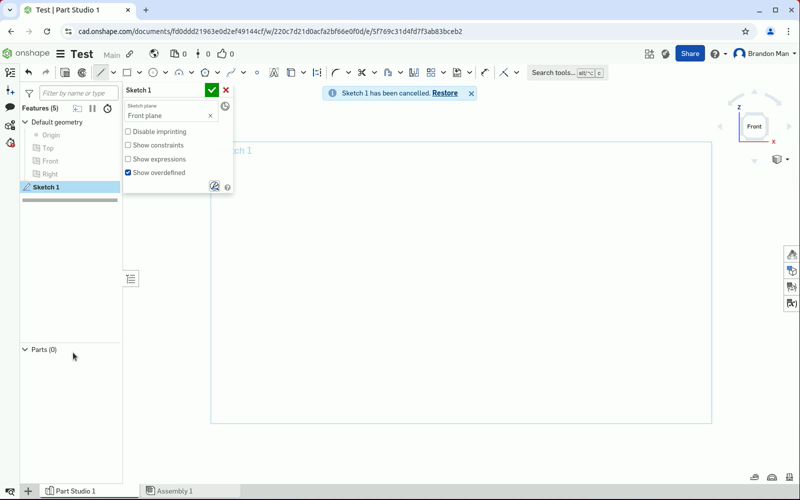
mouse_move(370, 367)
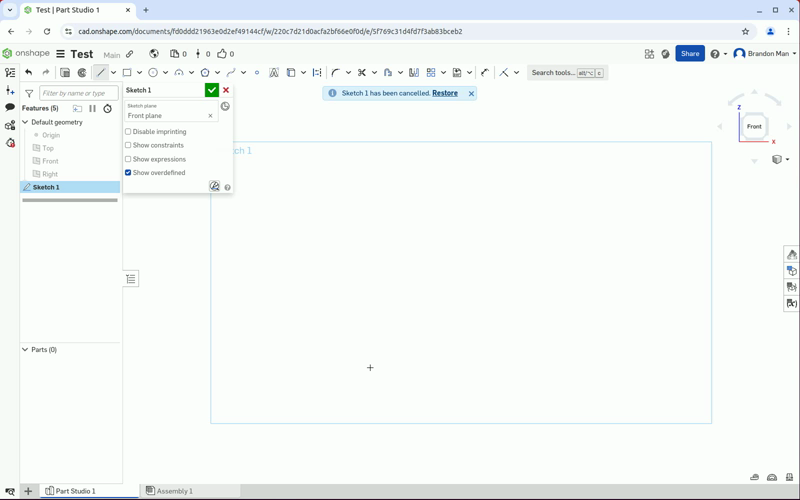
click(370, 367)
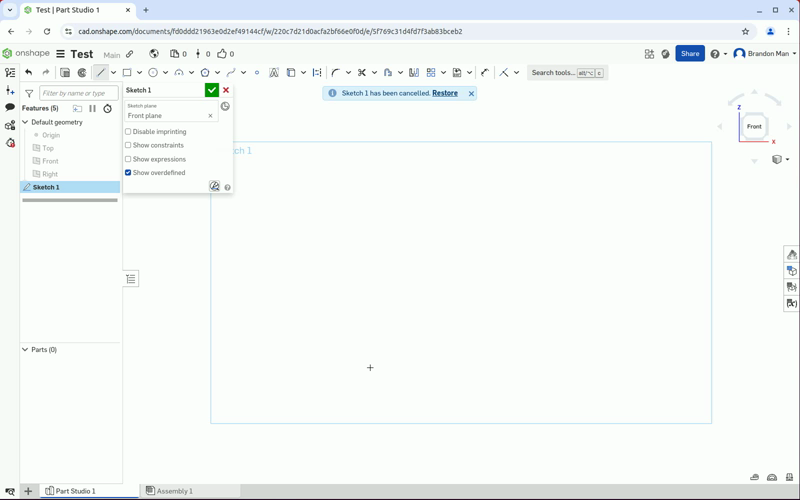
key_up(shift)
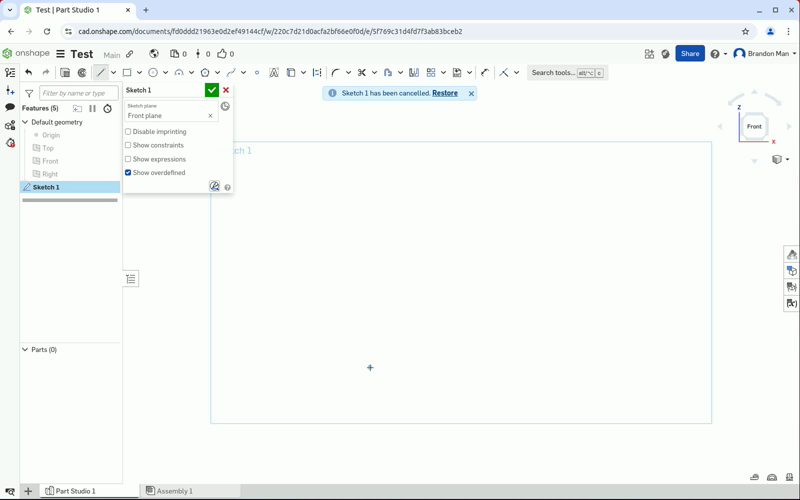
key_down(shift)
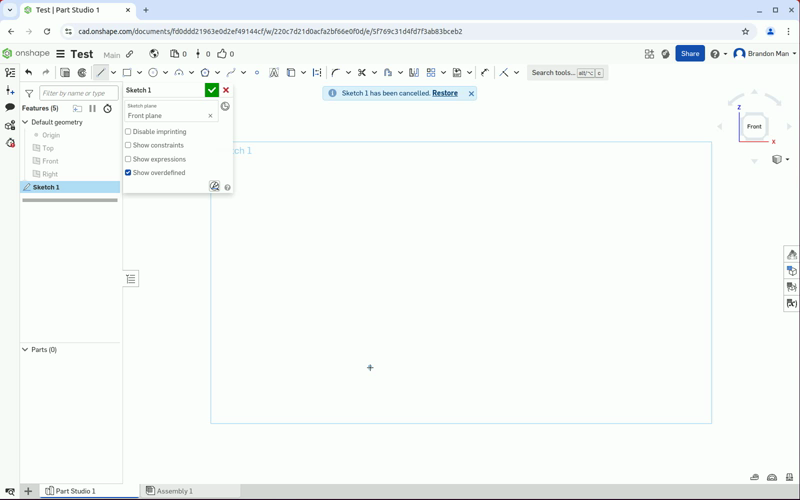
mouse_move(400, 367)
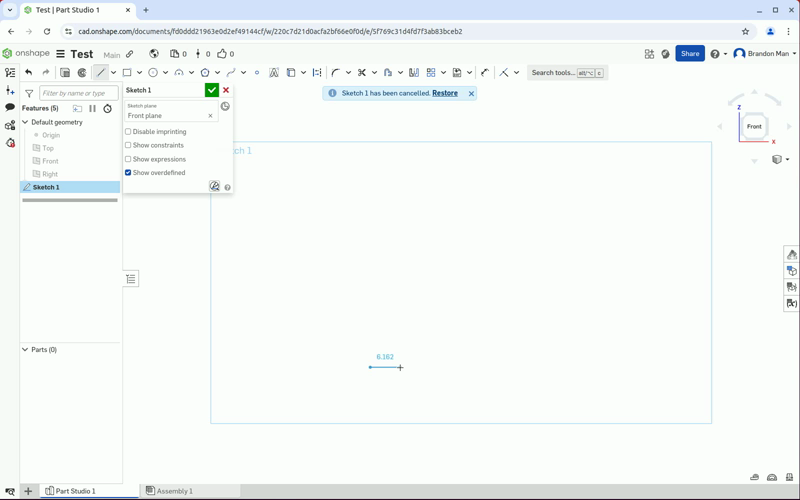
mouse_move(415, 367)
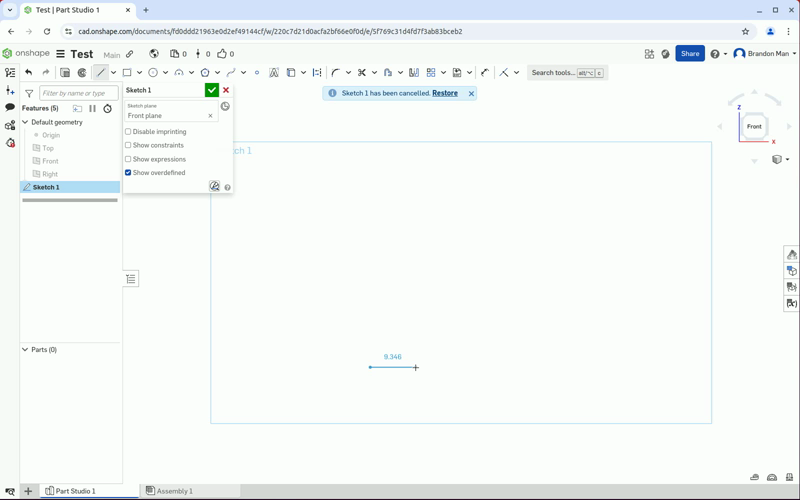
click(415, 367)
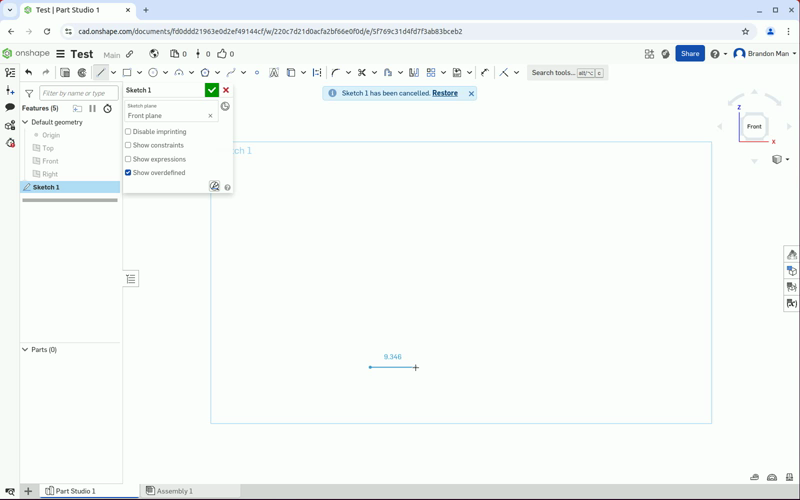
key_up(shift)
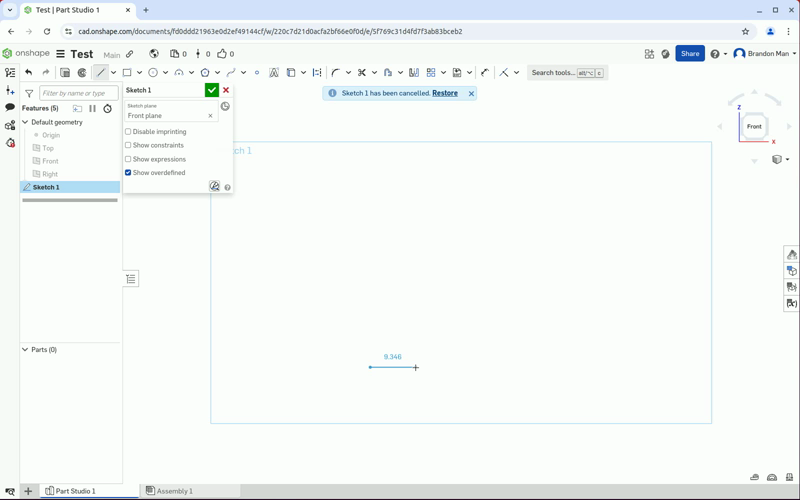
key_down(shift)
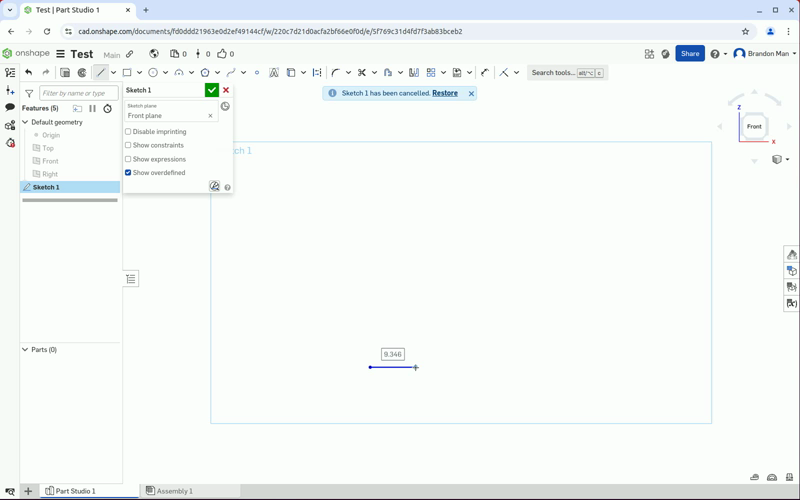
mouse_move(415, 267)
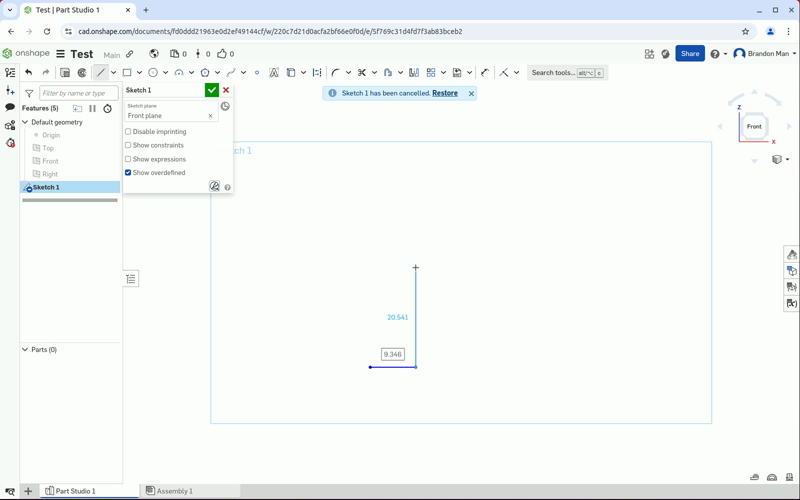
click(415, 267)
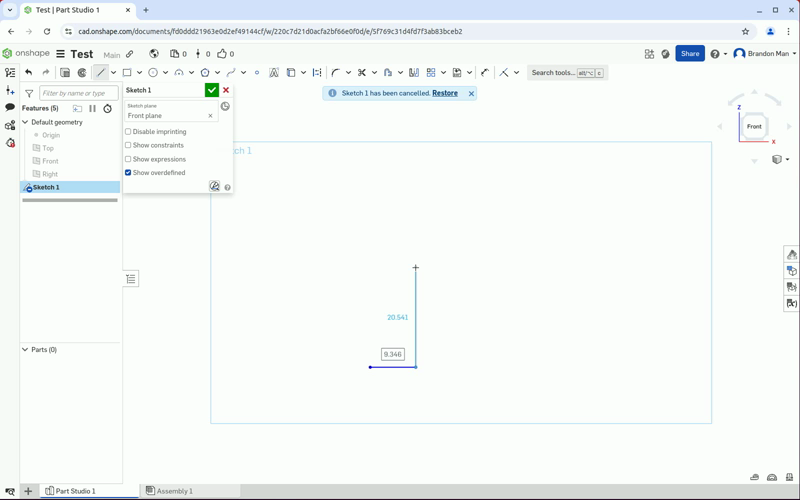
key_up(shift)
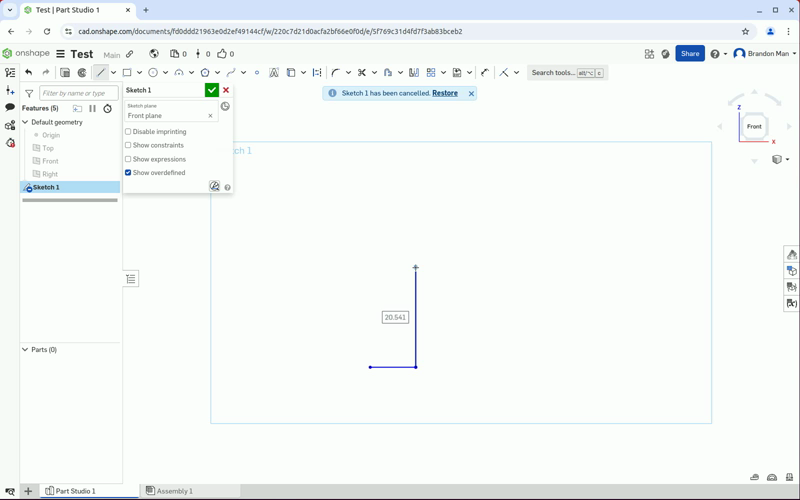
key_down(shift)
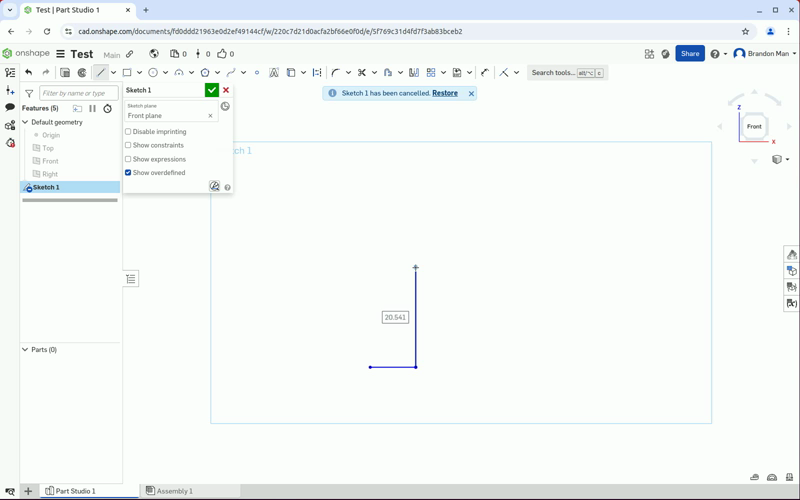
mouse_move(504, 267)
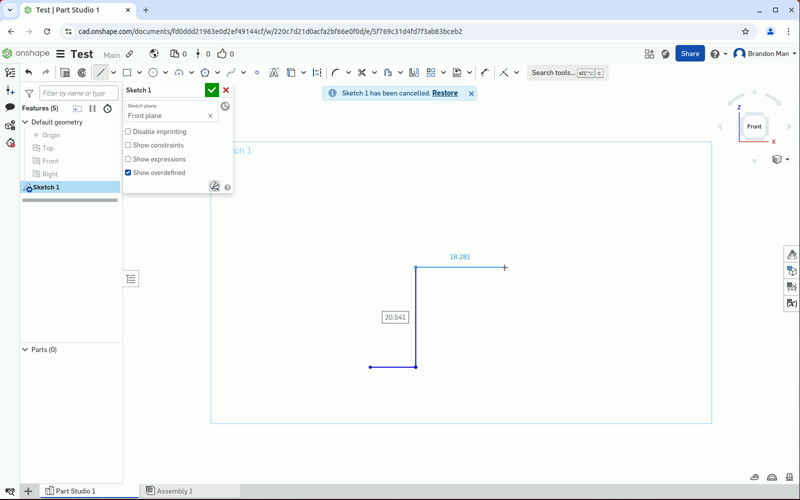
click(504, 267)
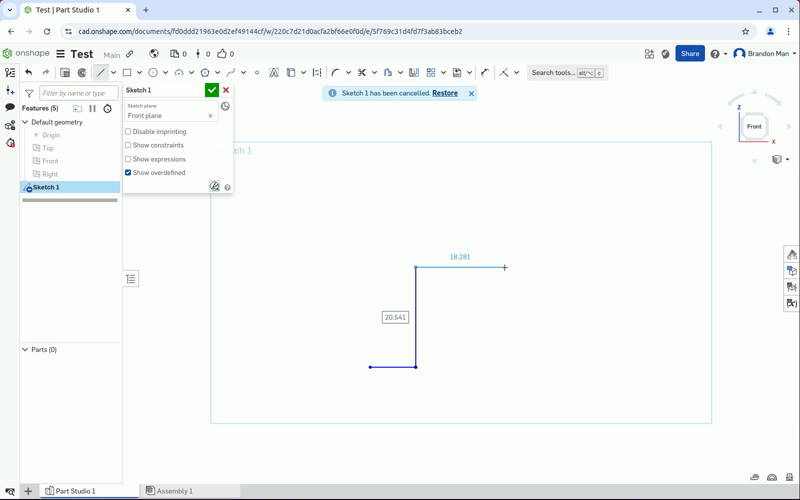
key_up(shift)
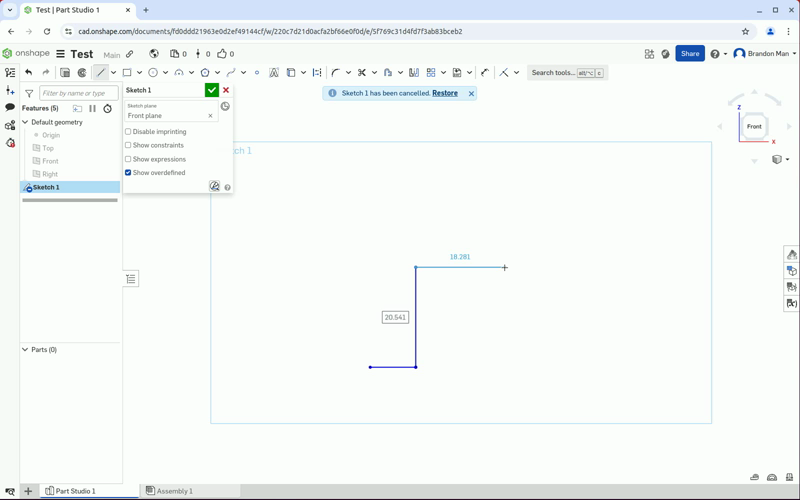
key_down(shift)
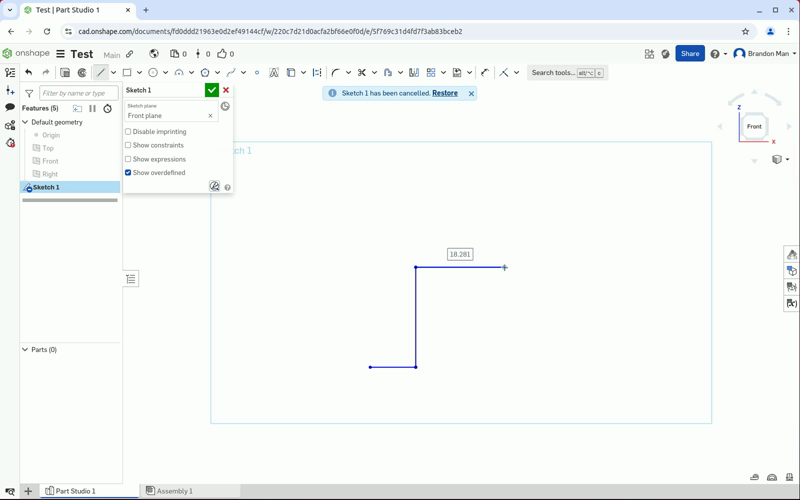
mouse_move(504, 367)
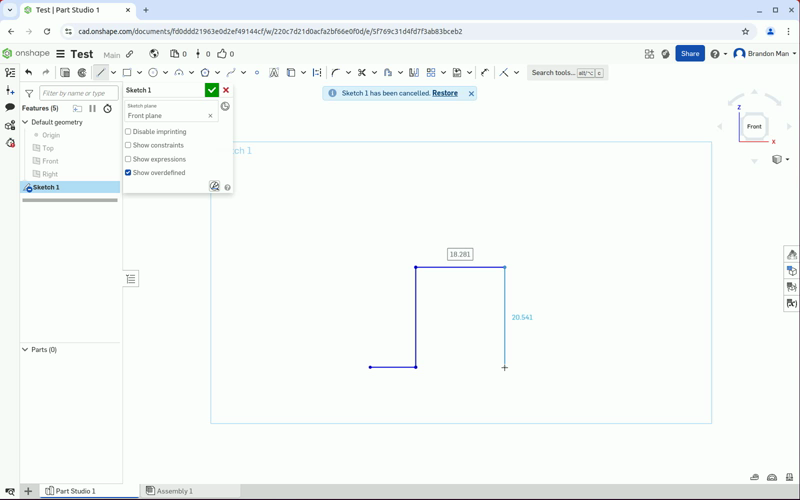
click(504, 367)
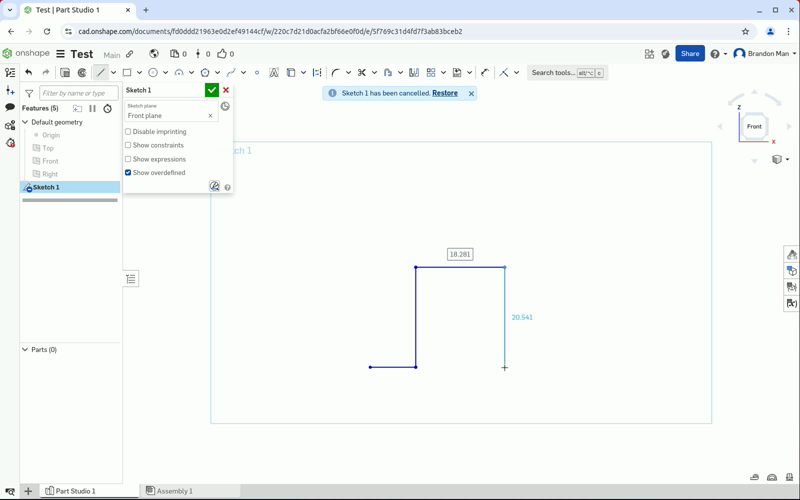
key_up(shift)
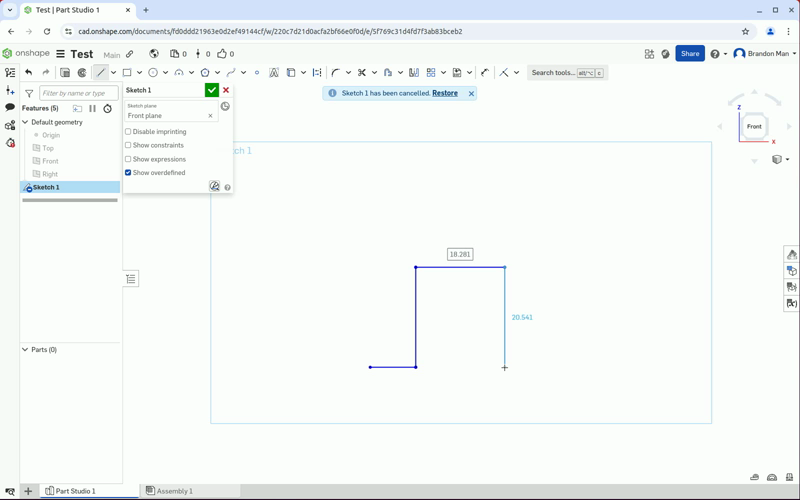
key_down(shift)
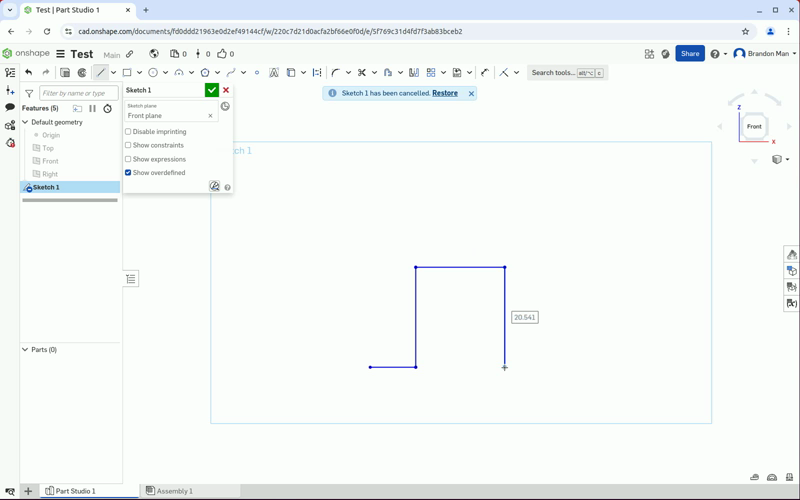
mouse_move(534, 367)
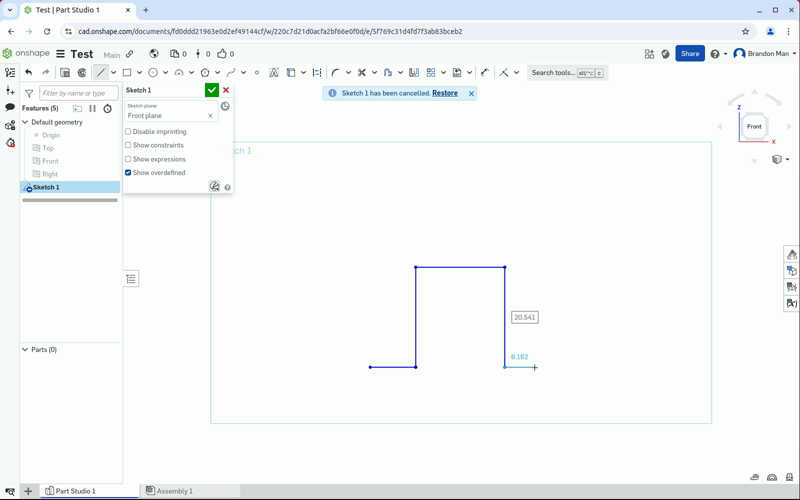
mouse_move(550, 367)
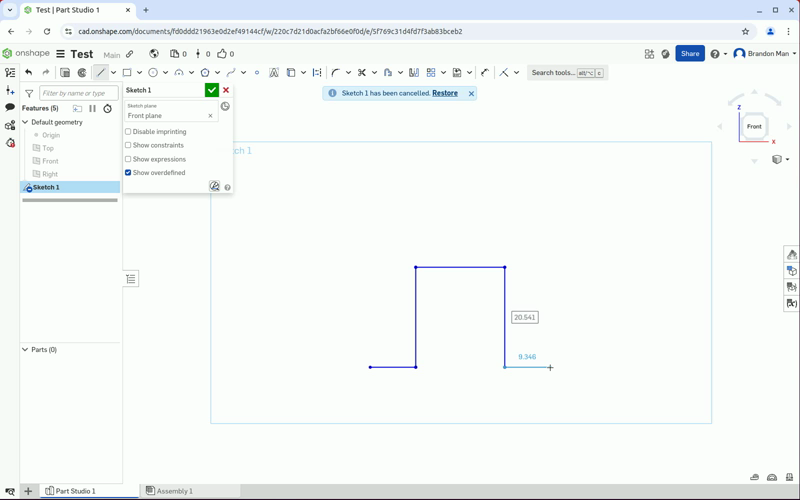
click(550, 367)
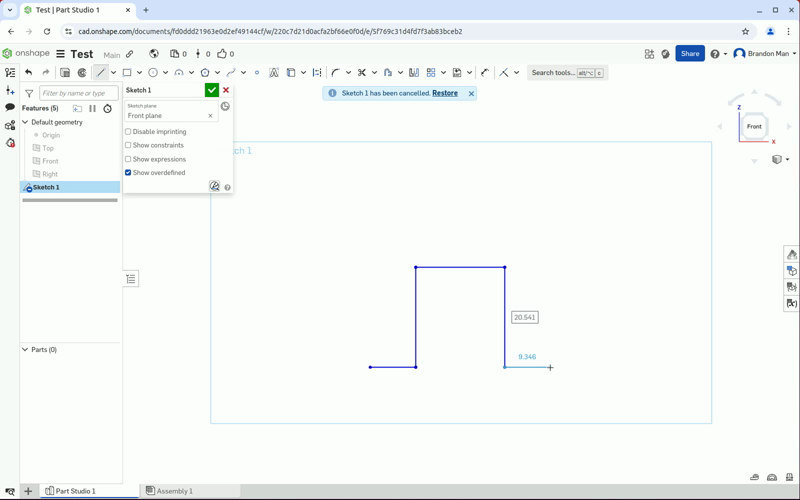
key_up(shift)
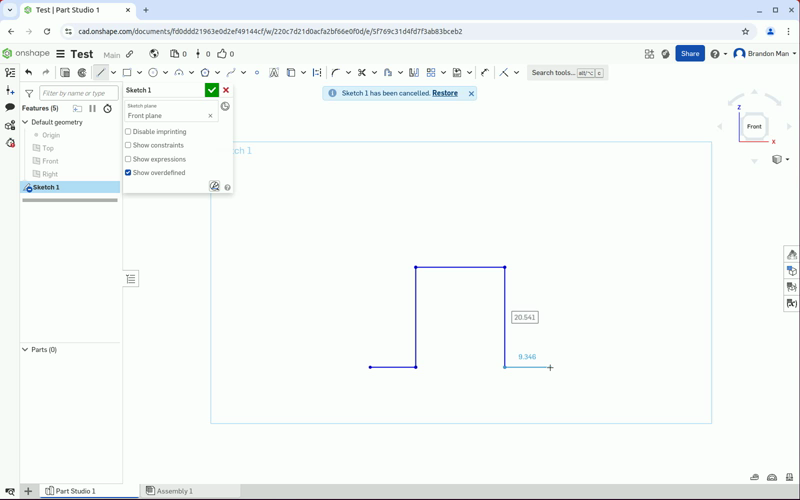
key_down(shift)
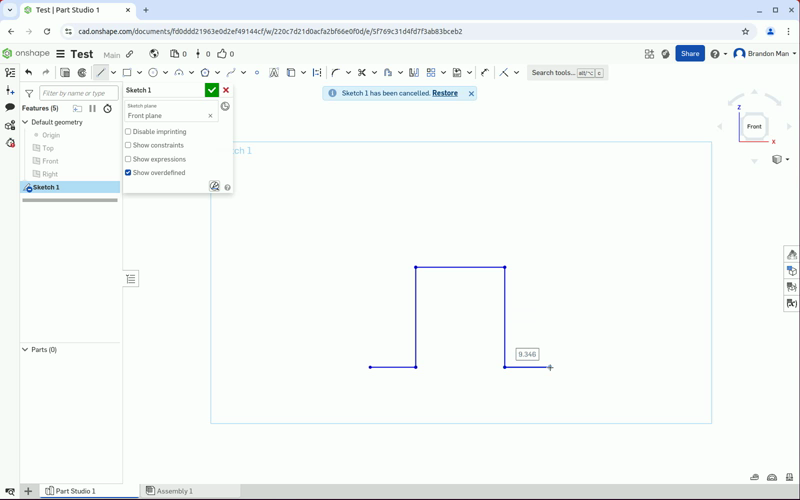
mouse_move(550, 221)
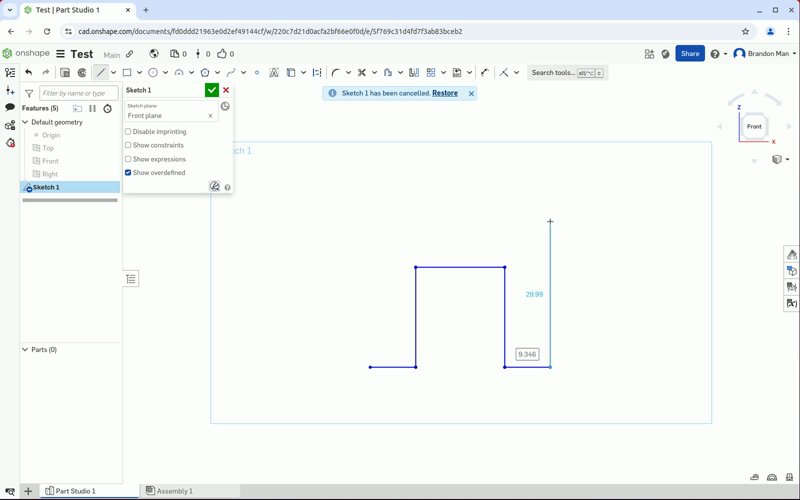
click(550, 221)
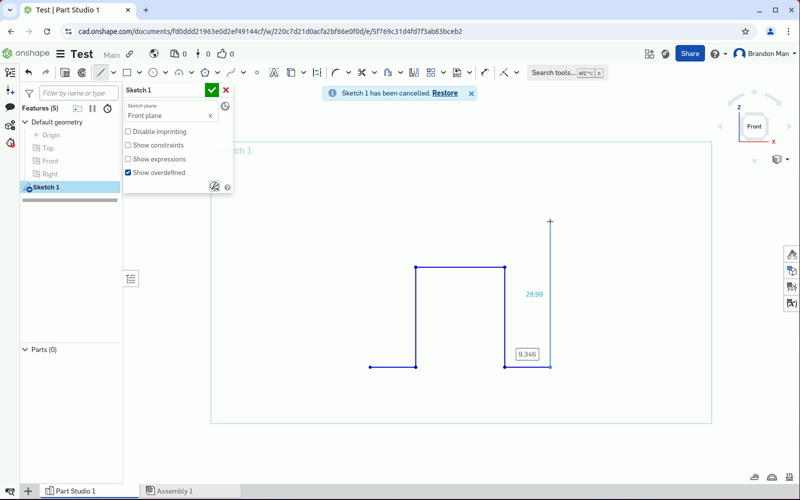
key_up(shift)
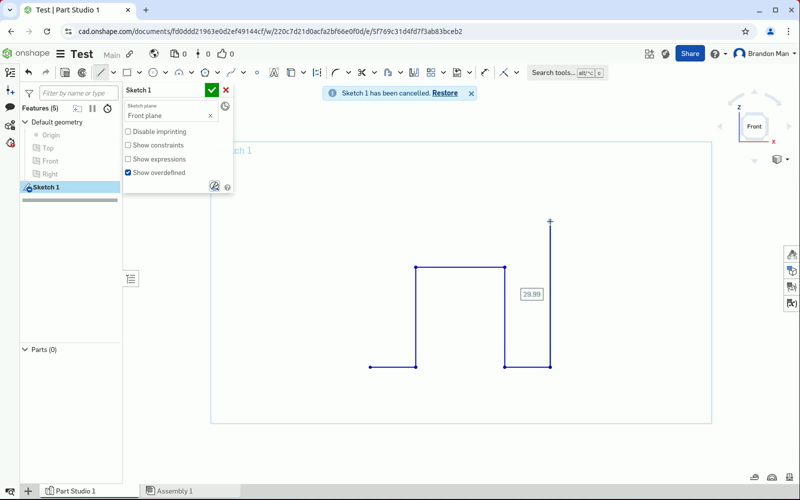
key_down(shift)
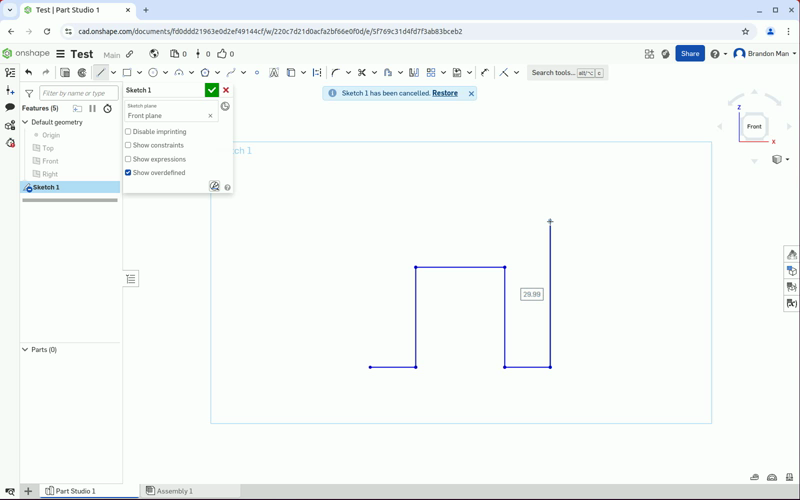
mouse_move(370, 221)
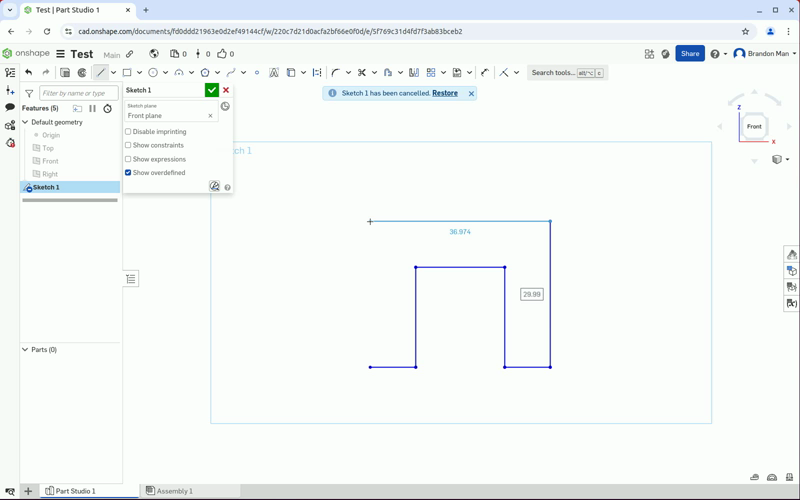
click(370, 221)
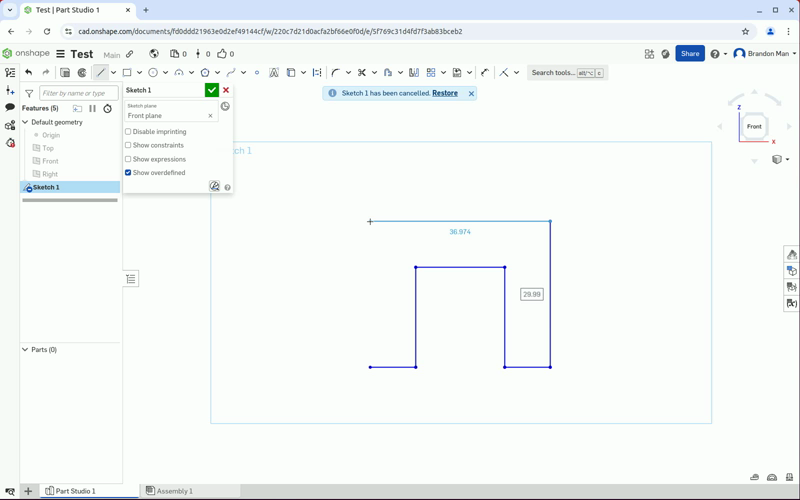
key_up(shift)
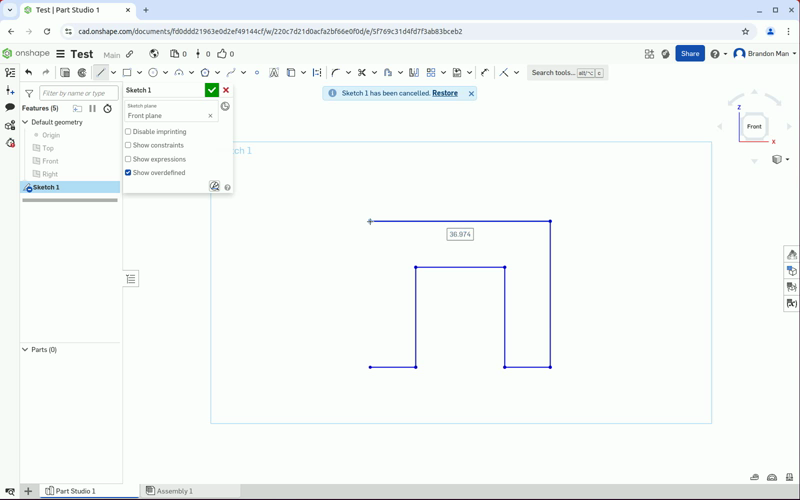
key_down(shift)
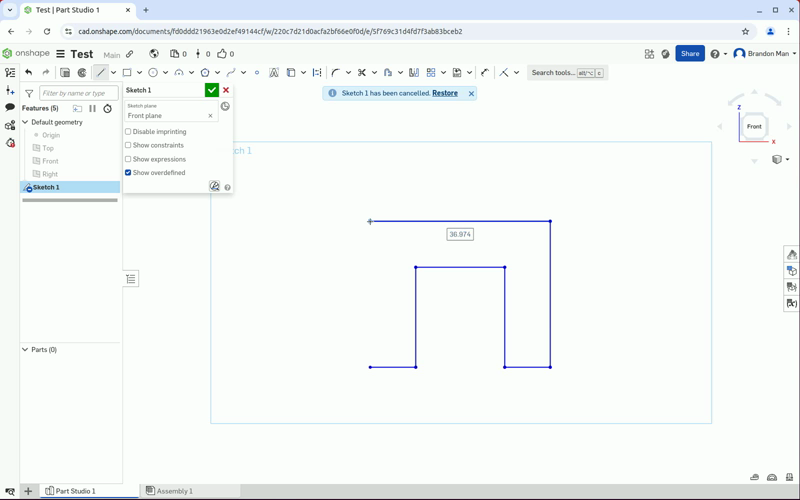
mouse_move(370, 367)
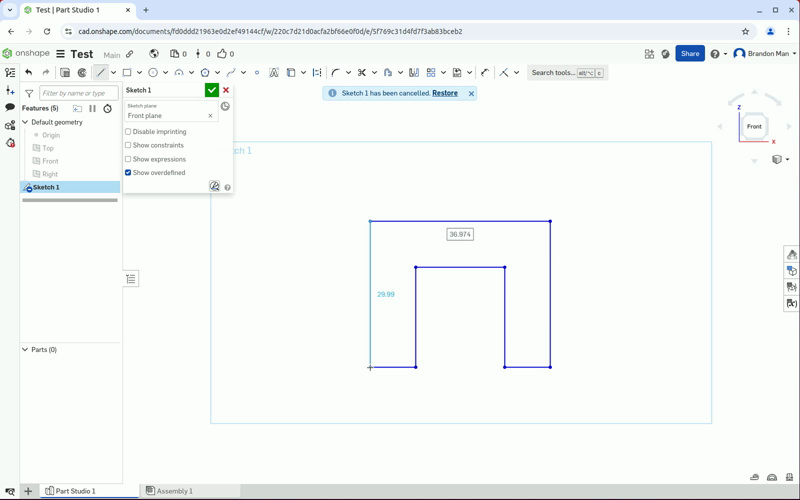
key_up(shift)
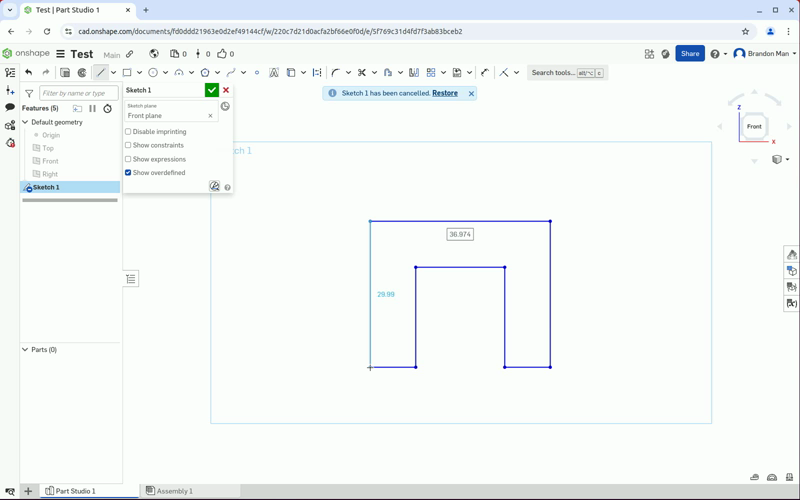
click(370, 367)
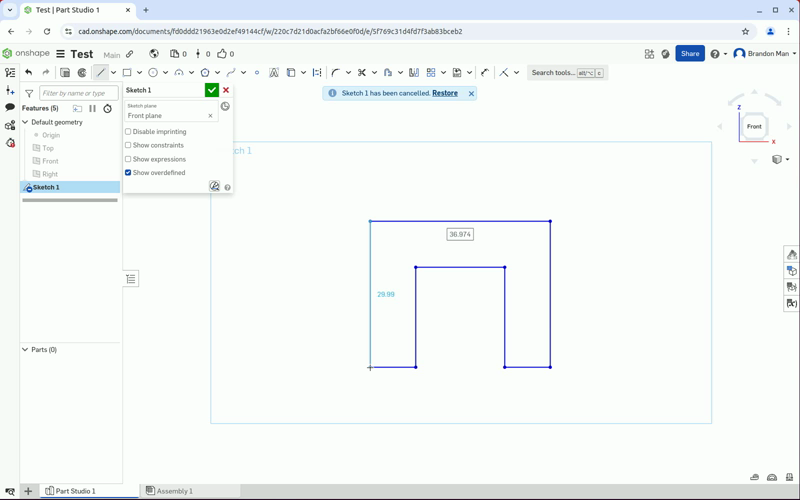
key(esc)
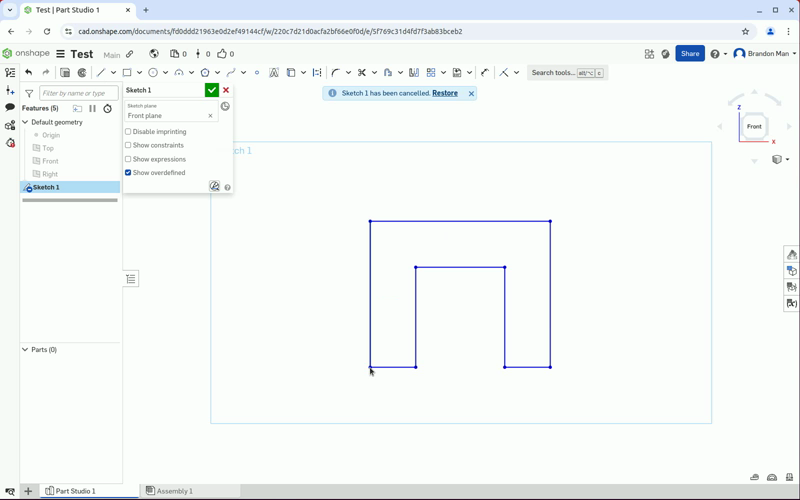
mouse_move(398, 258)
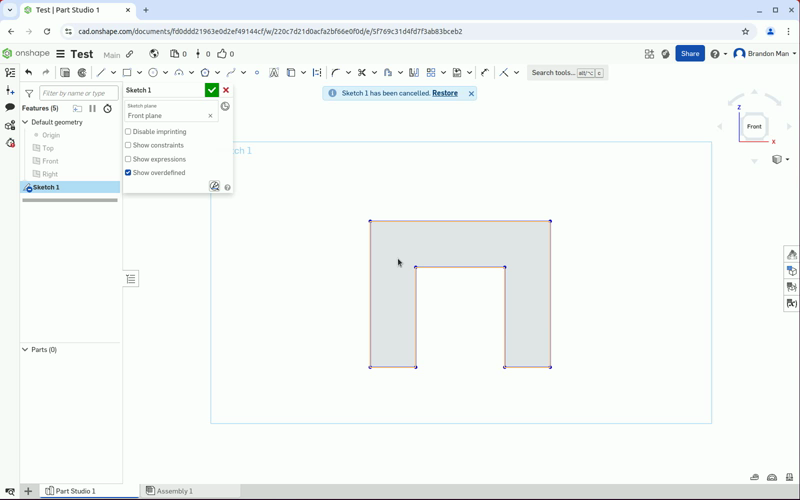
click(398, 258)
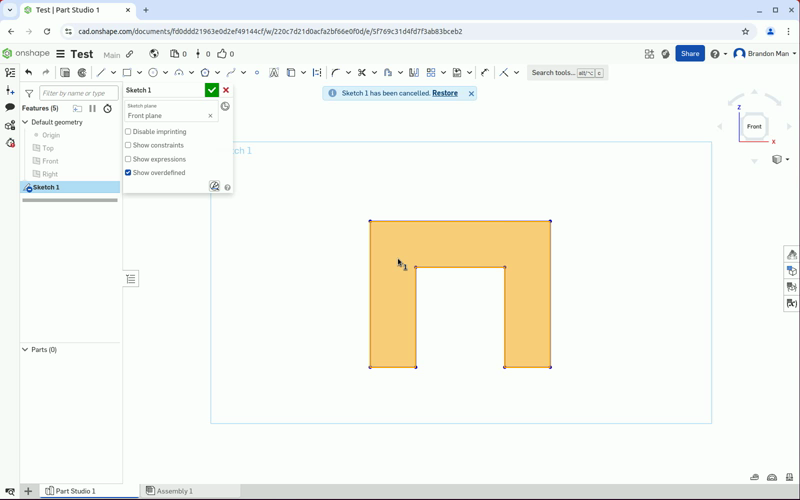
mouse_move(73, 352)
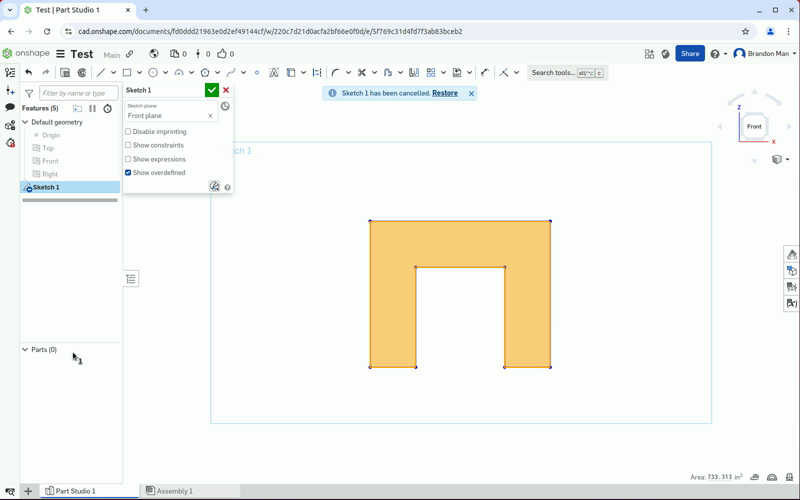
key(shift+y)
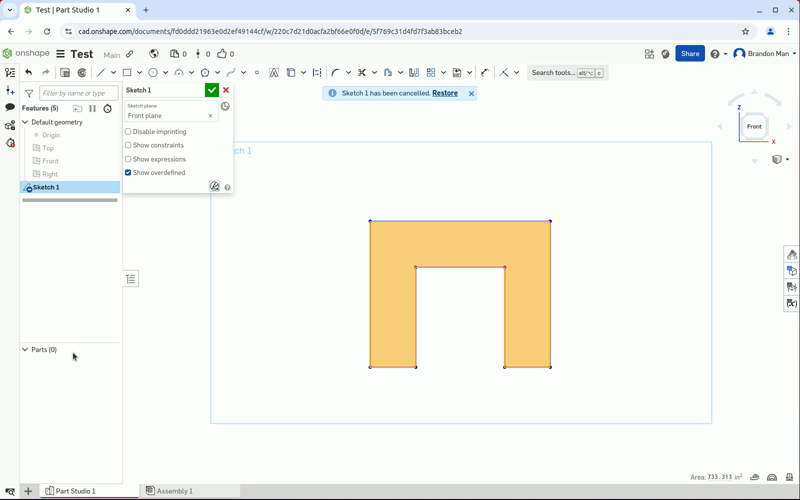
key(shift+e)
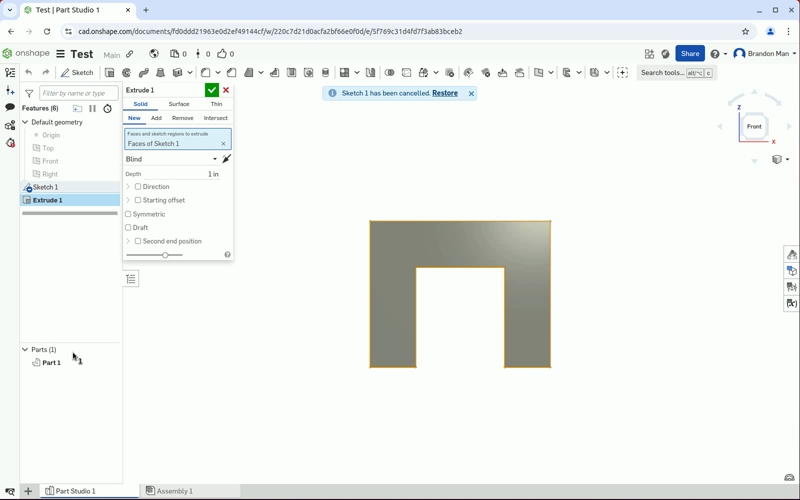
mouse_move(143, 106)
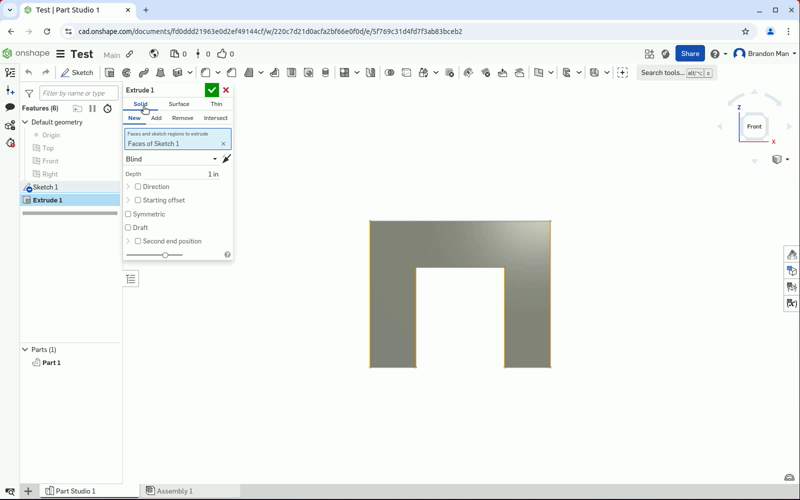
click(143, 106)
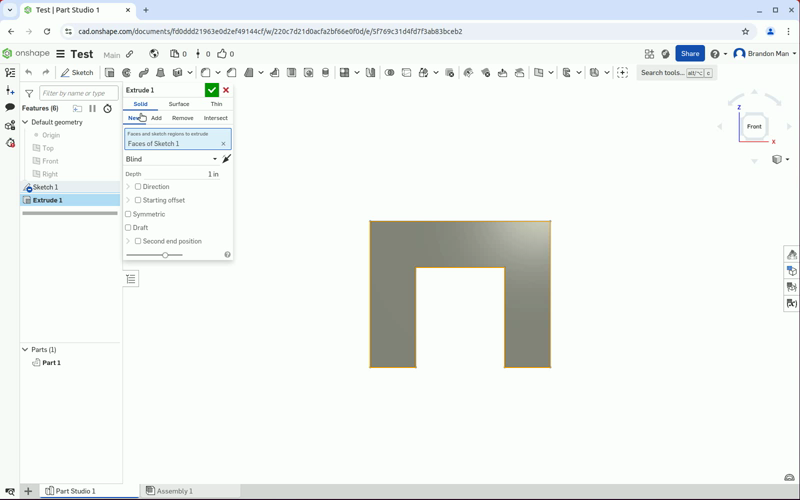
mouse_move(137, 120)
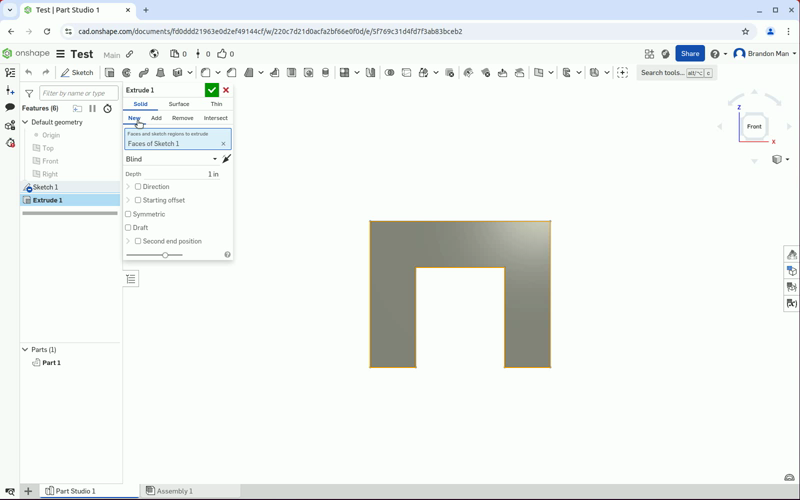
click(137, 120)
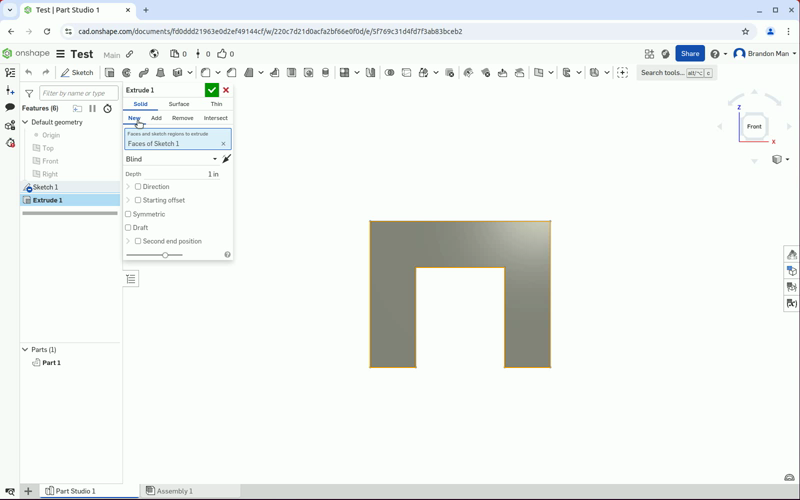
key(tab, 4)
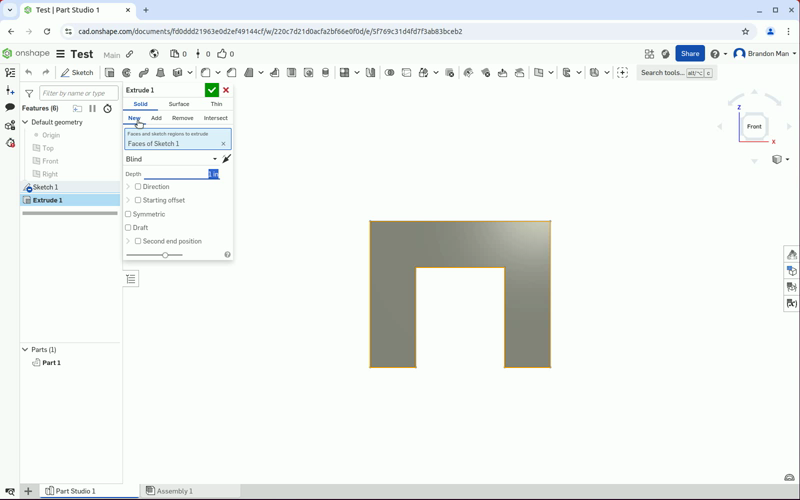
text(6.981)
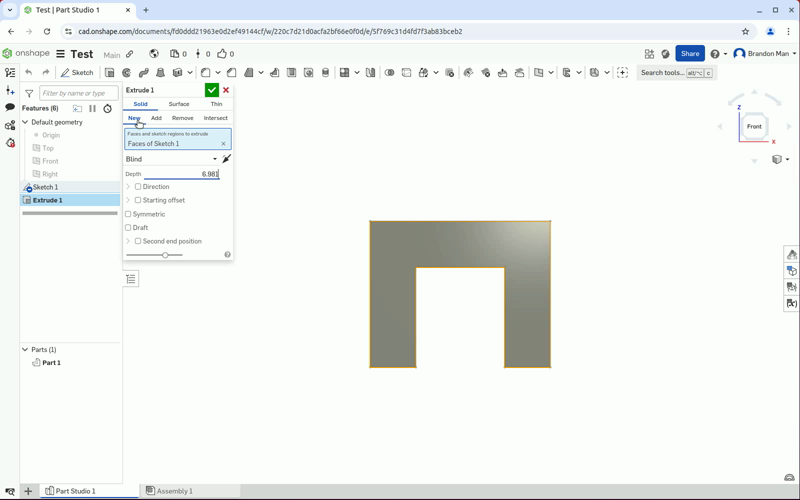
key(enter)
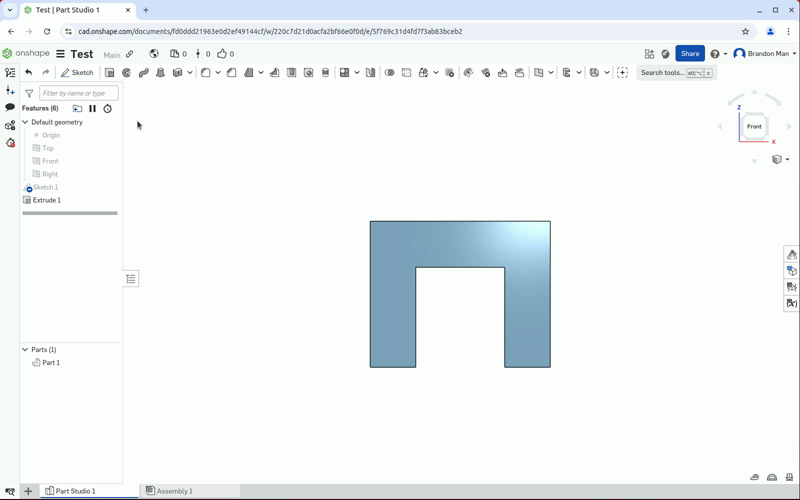
key(shift+h)
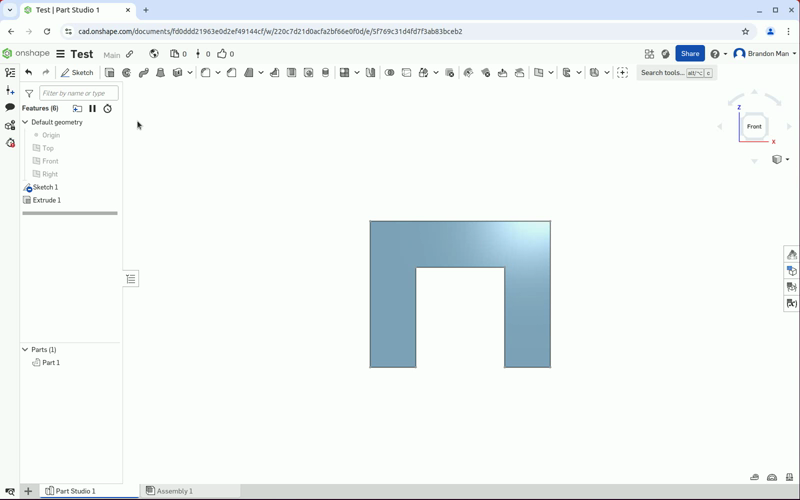
key(shift+h)
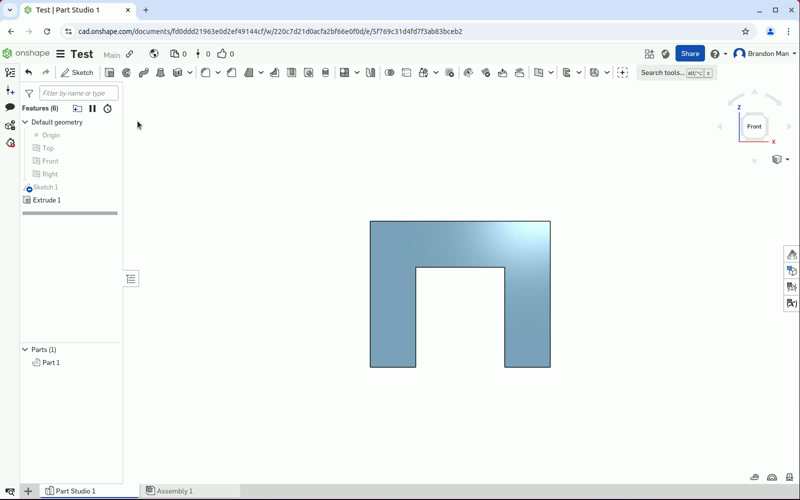
mouse_move(73, 189)
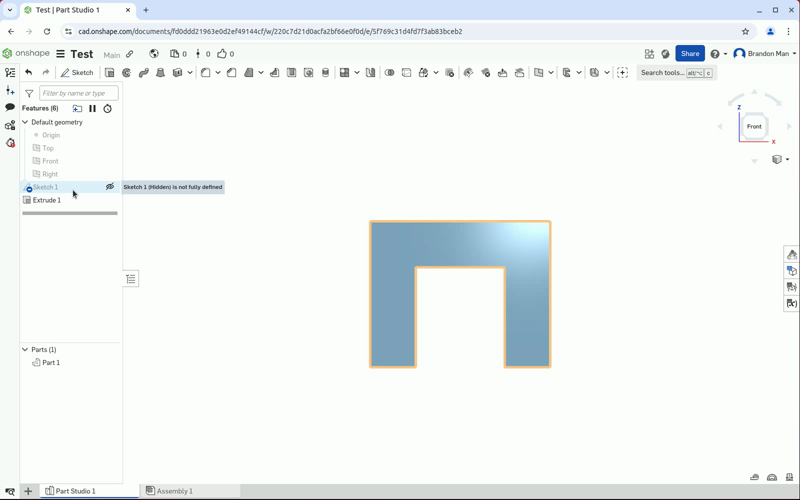
click(73, 189)
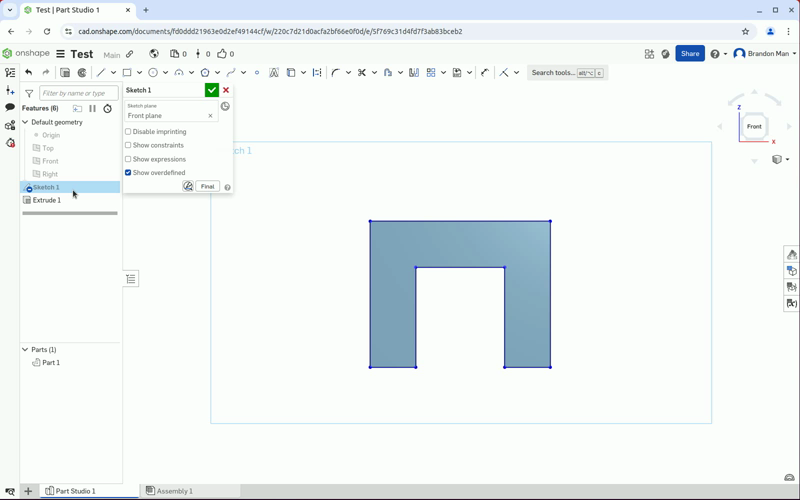
mouse_move(229, 92)
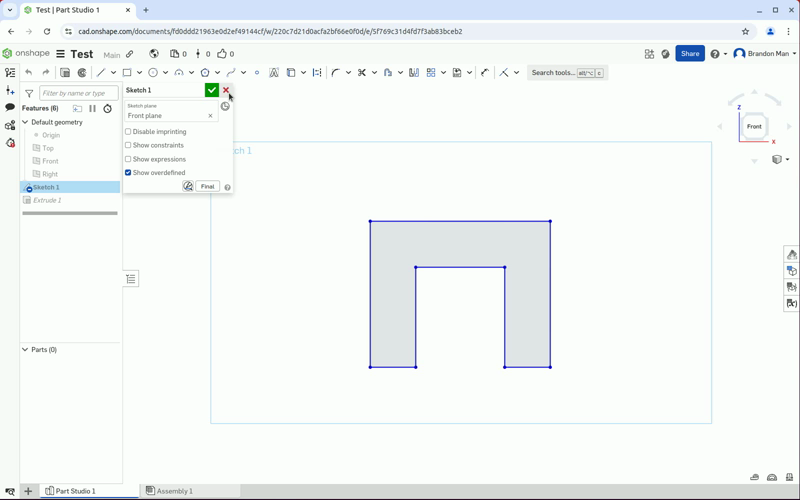
click(229, 92)
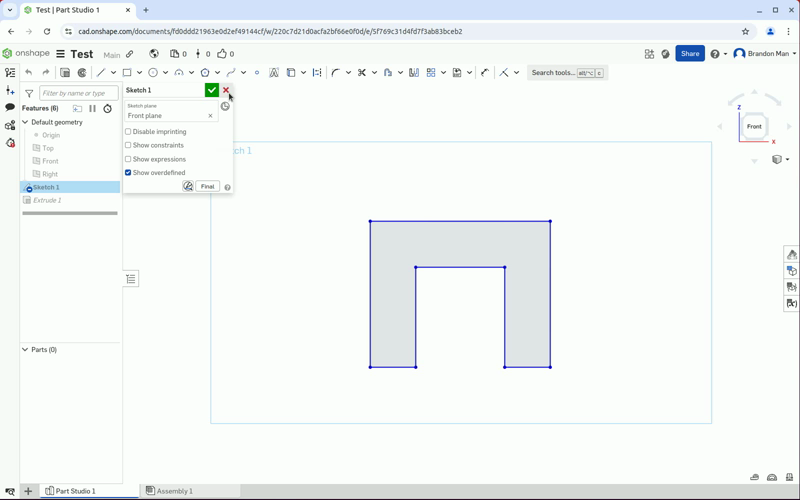
key(shift+s)
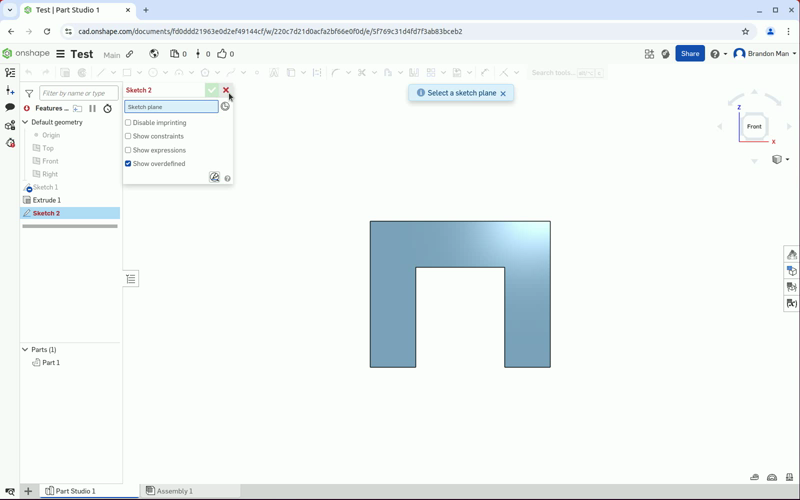
mouse_move(73, 163)
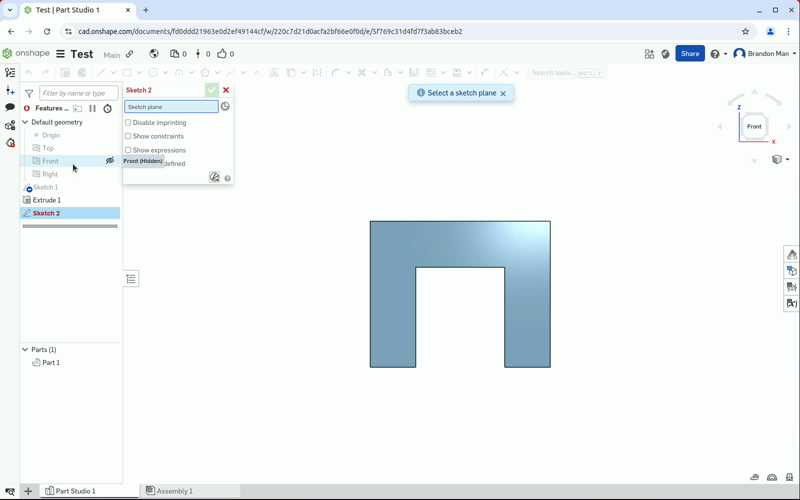
click(73, 163)
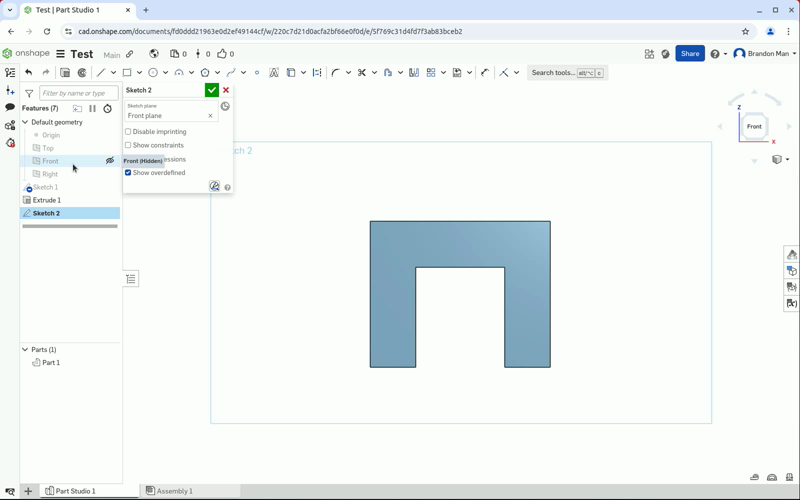
mouse_move(73, 352)
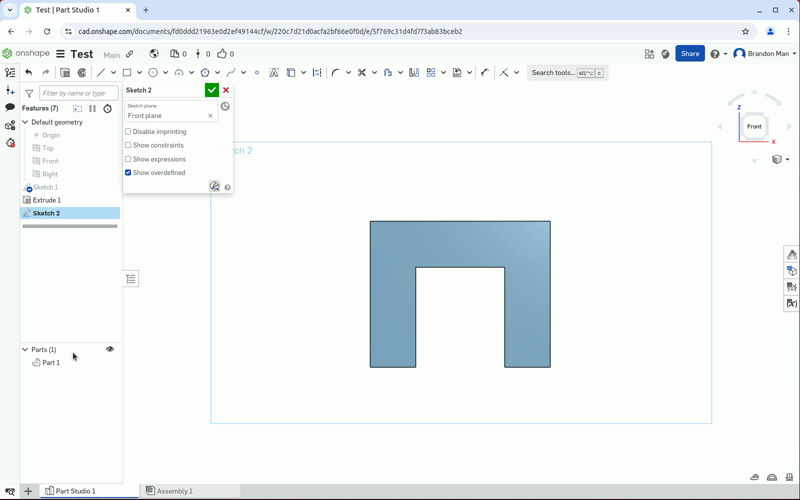
key(y)
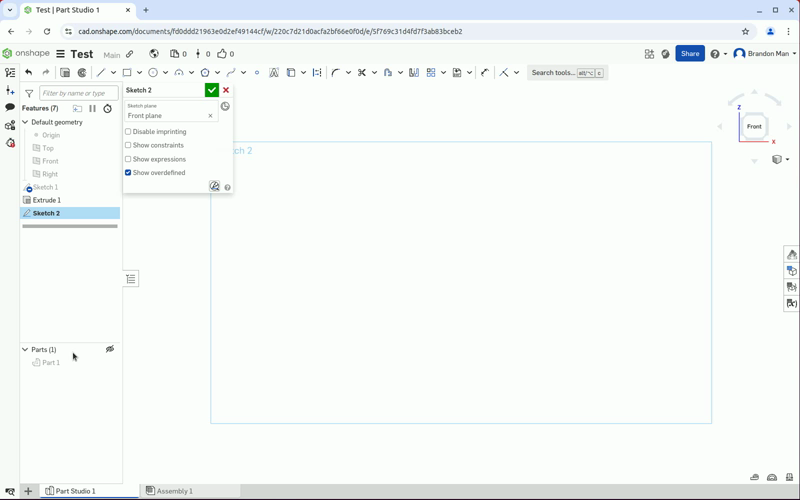
key(l)
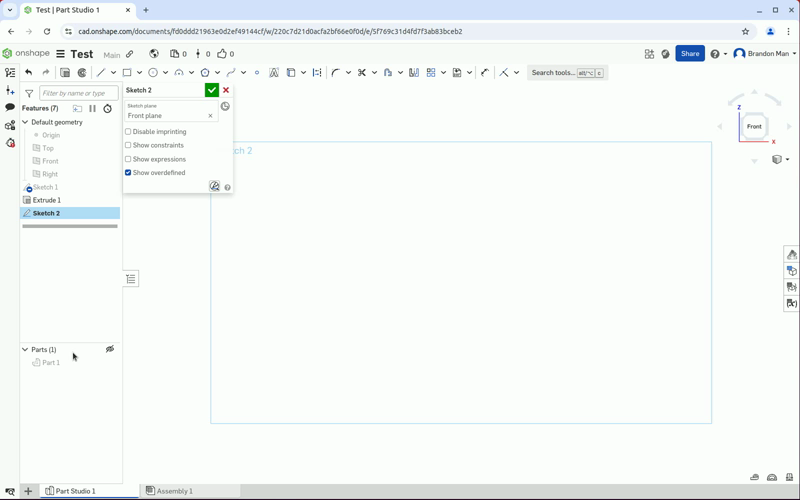
key_down(shift)
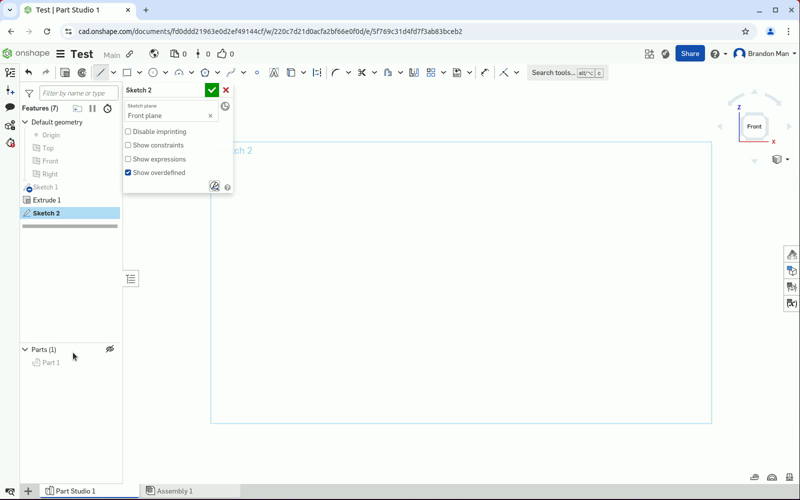
mouse_move(348, 367)
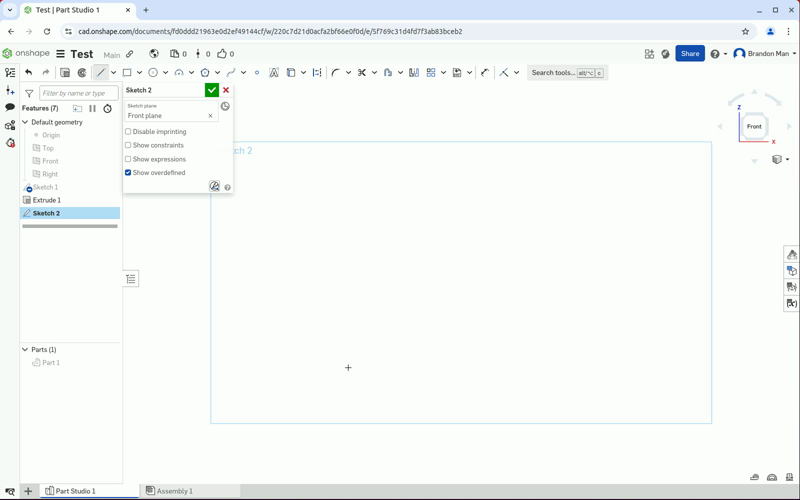
click(348, 367)
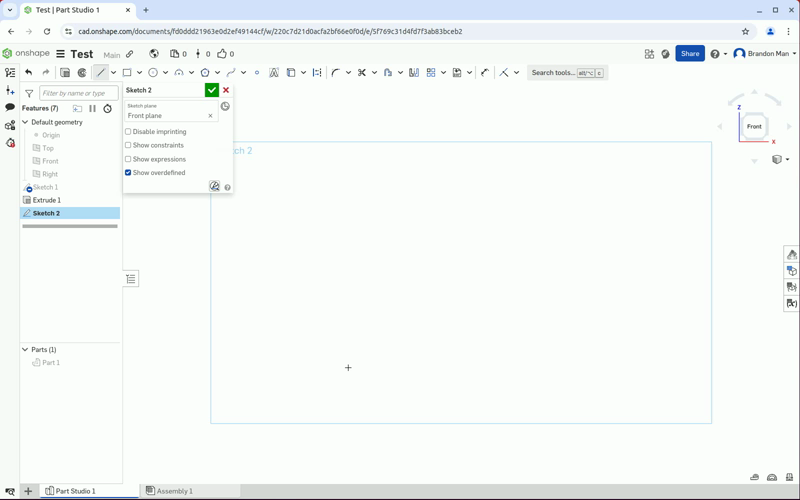
key_up(shift)
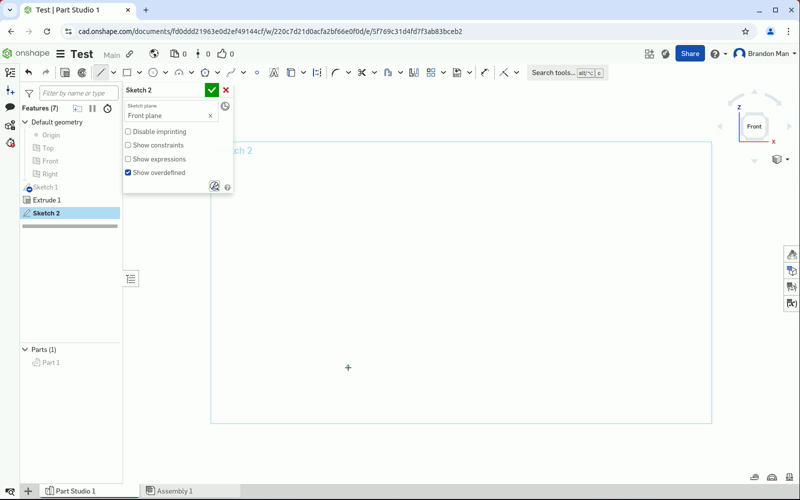
key_down(shift)
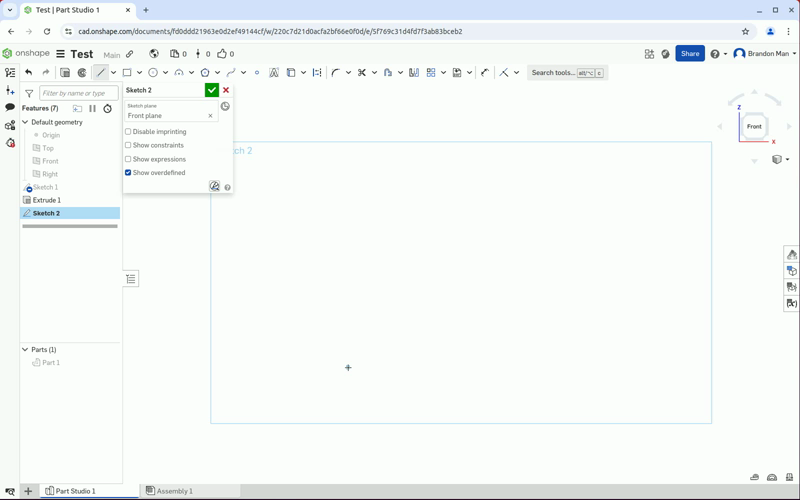
mouse_move(378, 367)
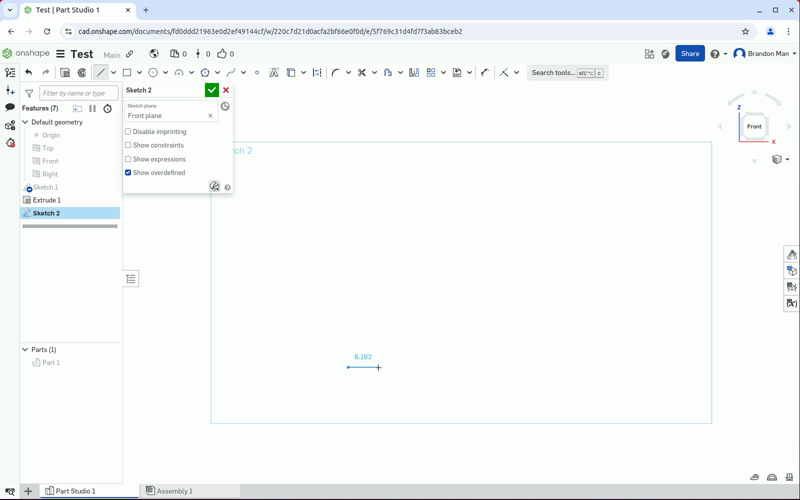
mouse_move(371, 367)
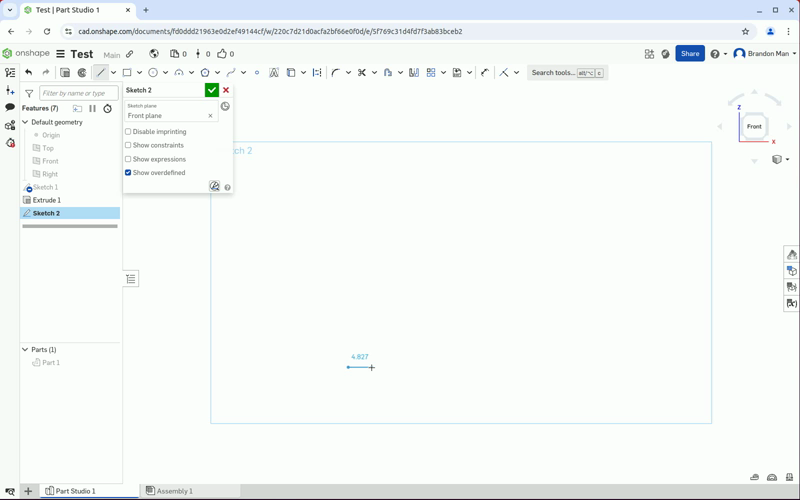
click(371, 367)
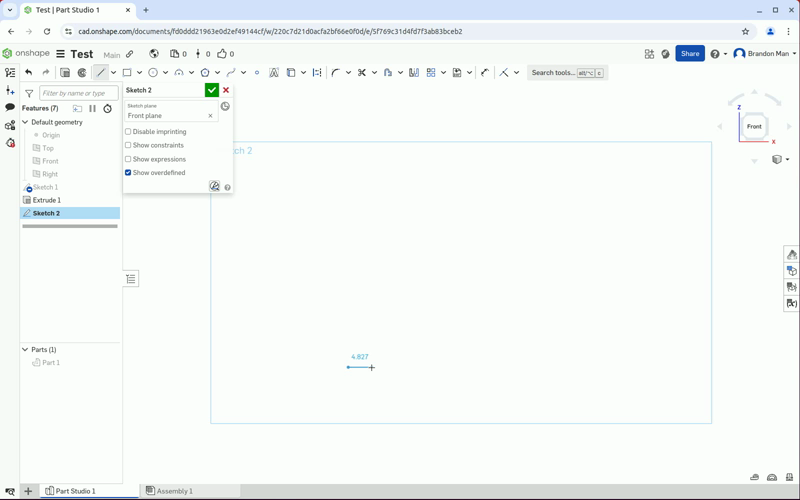
key_up(shift)
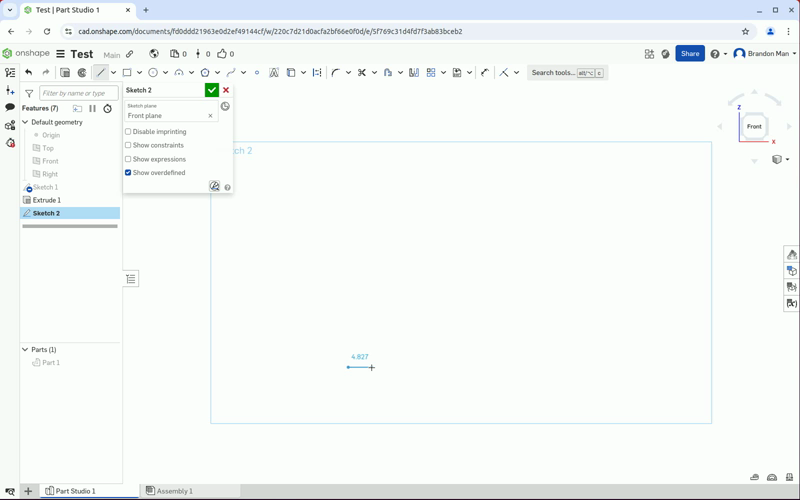
key_down(shift)
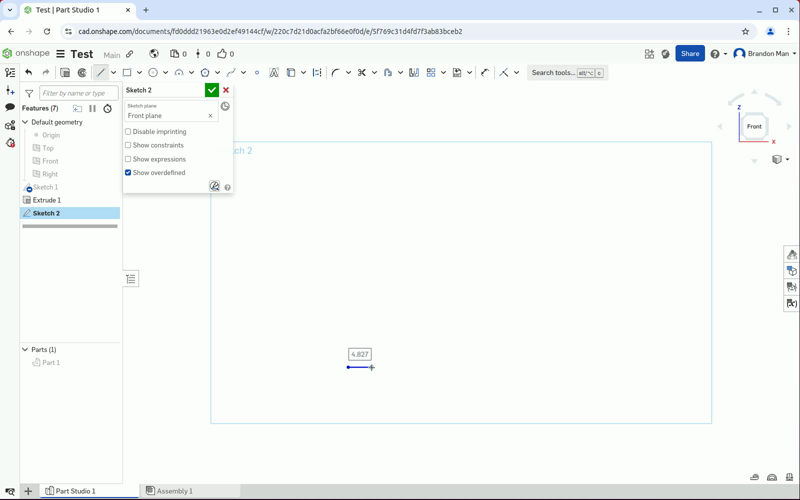
mouse_move(371, 221)
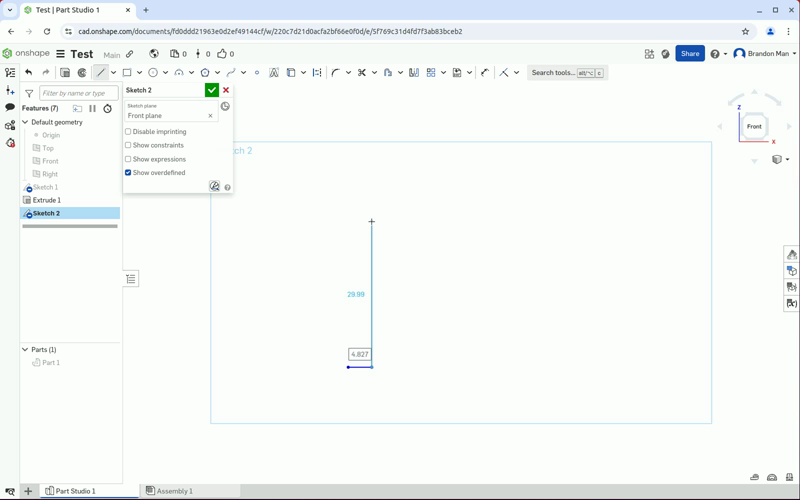
click(371, 221)
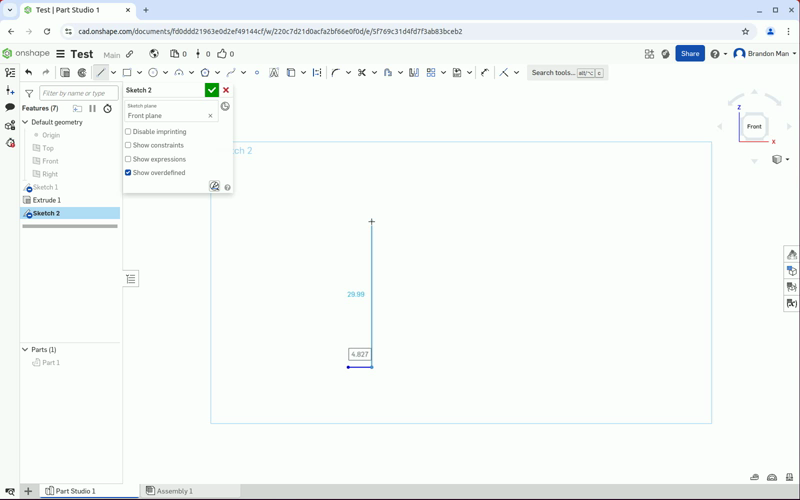
key_up(shift)
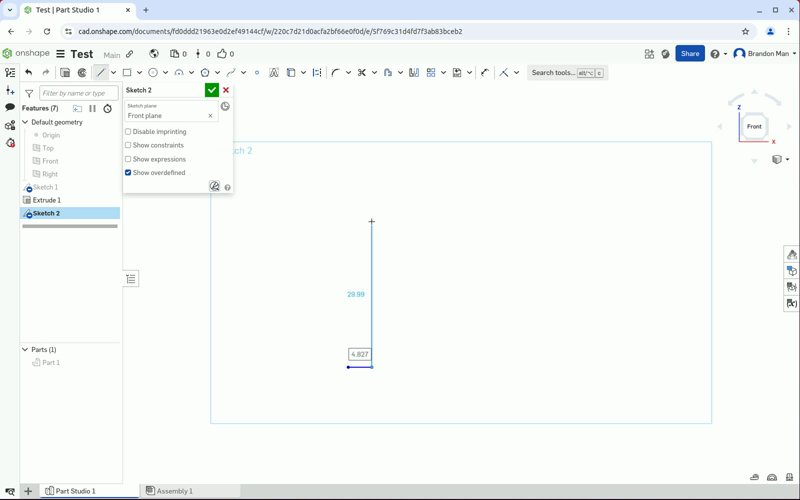
key_down(shift)
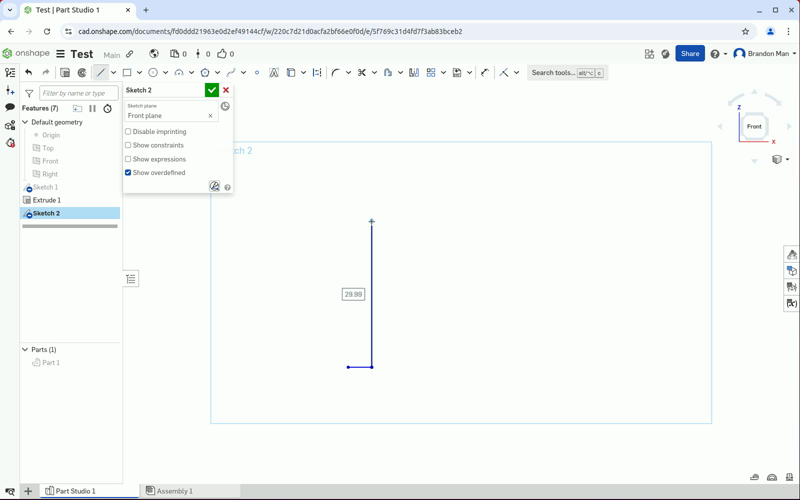
mouse_move(550, 221)
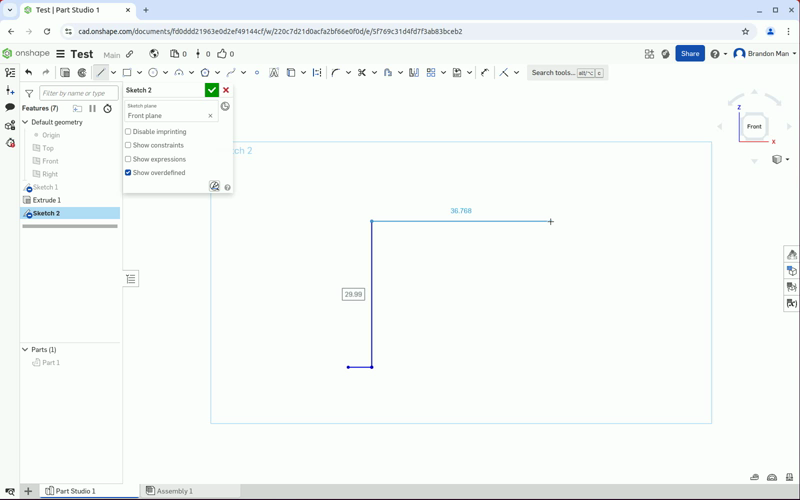
click(550, 221)
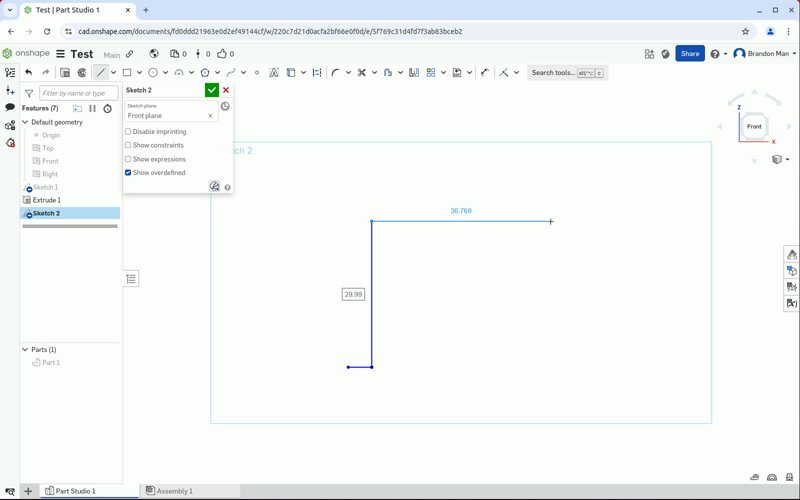
key_up(shift)
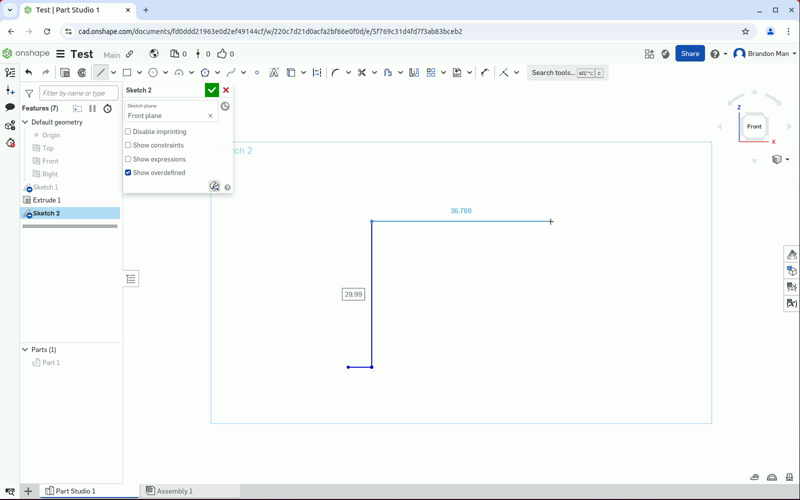
key_down(shift)
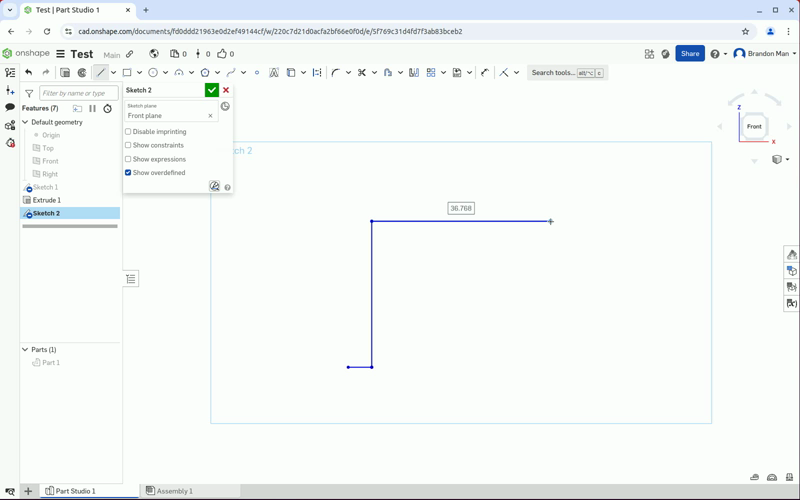
mouse_move(550, 367)
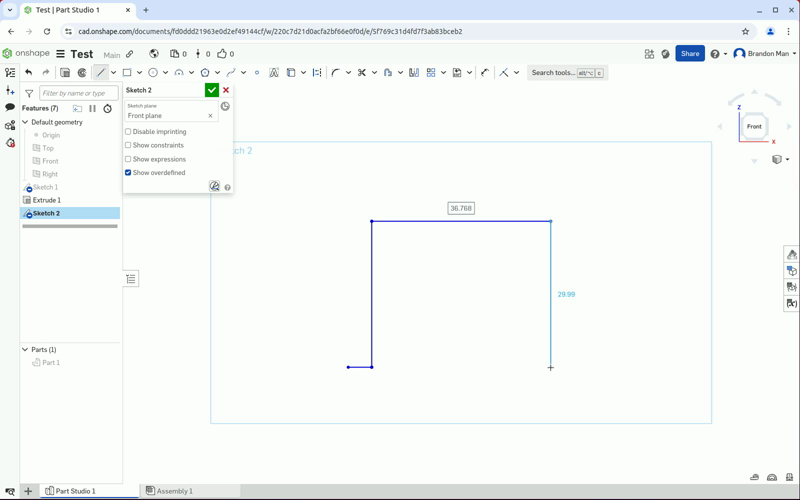
click(550, 367)
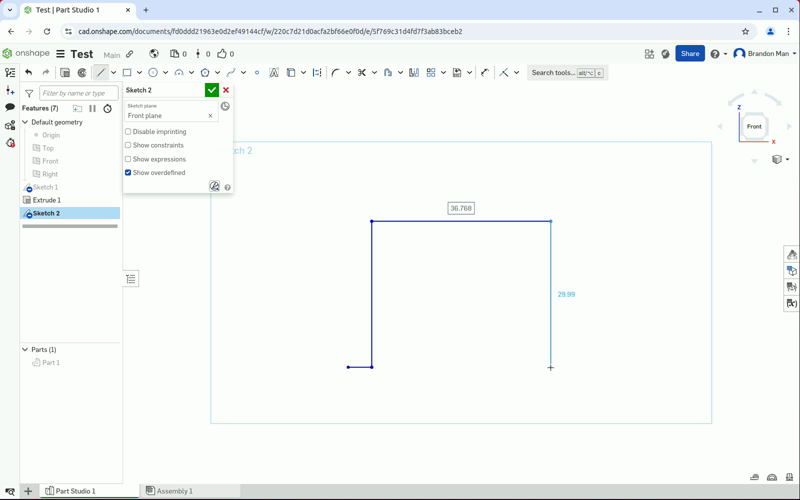
key_up(shift)
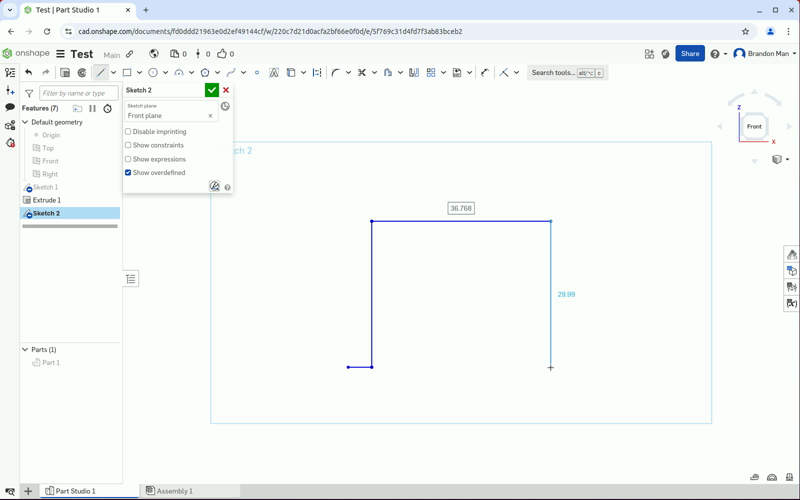
key_down(shift)
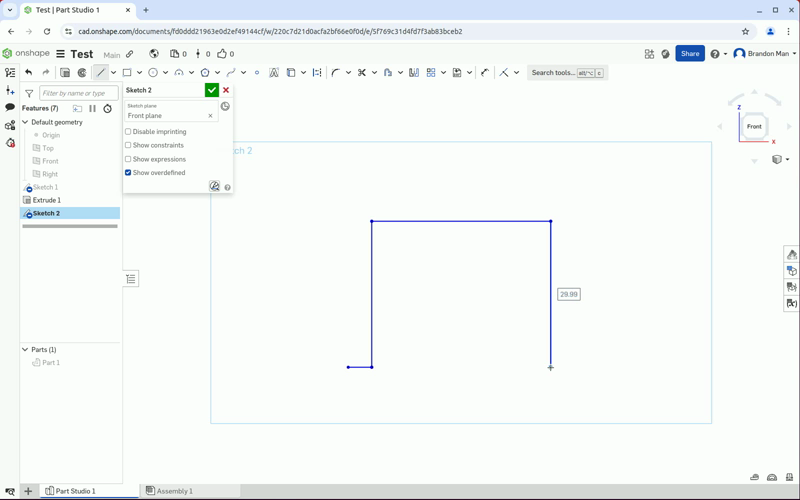
mouse_move(580, 367)
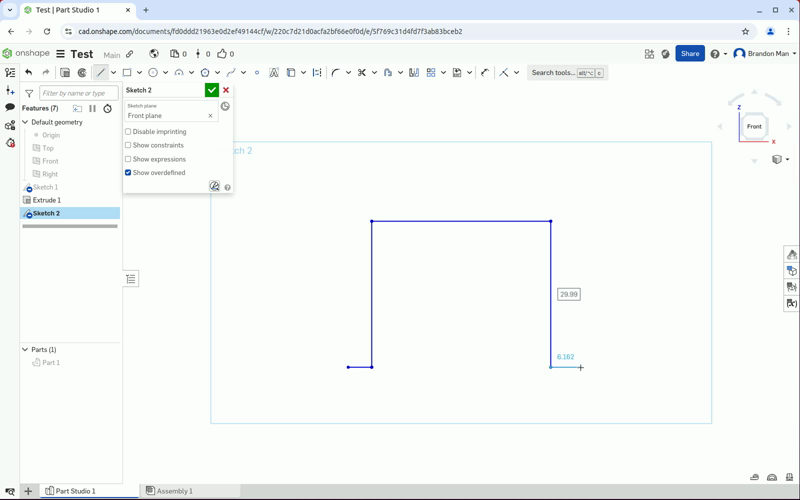
mouse_move(572, 367)
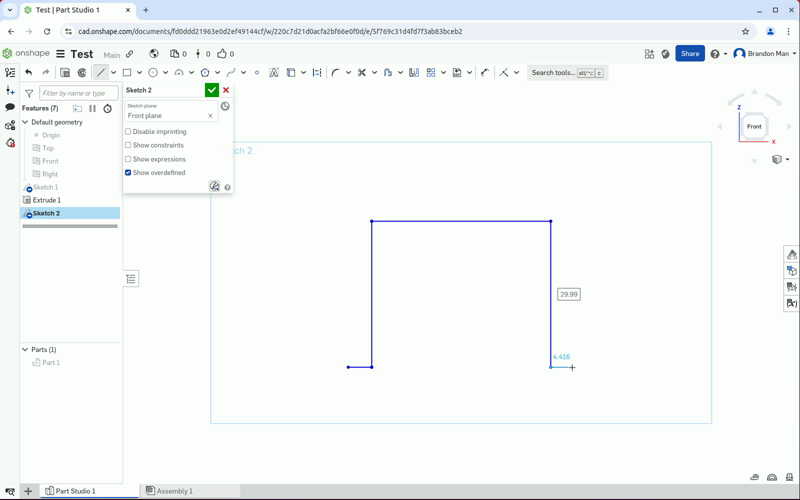
click(572, 367)
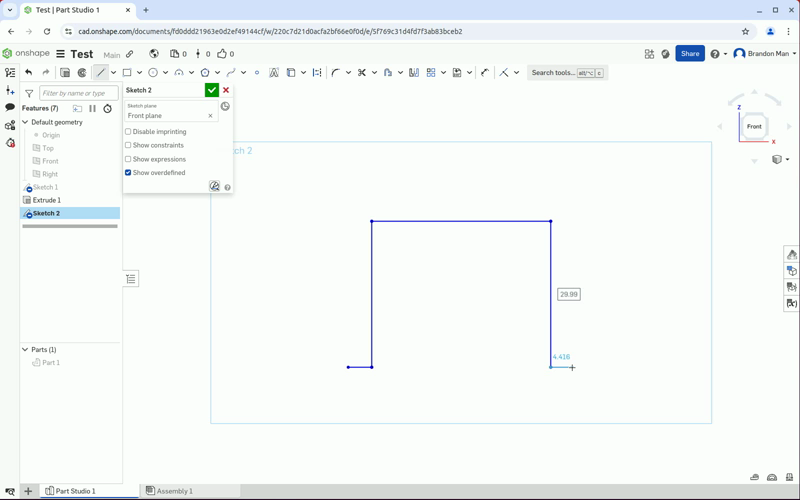
key_up(shift)
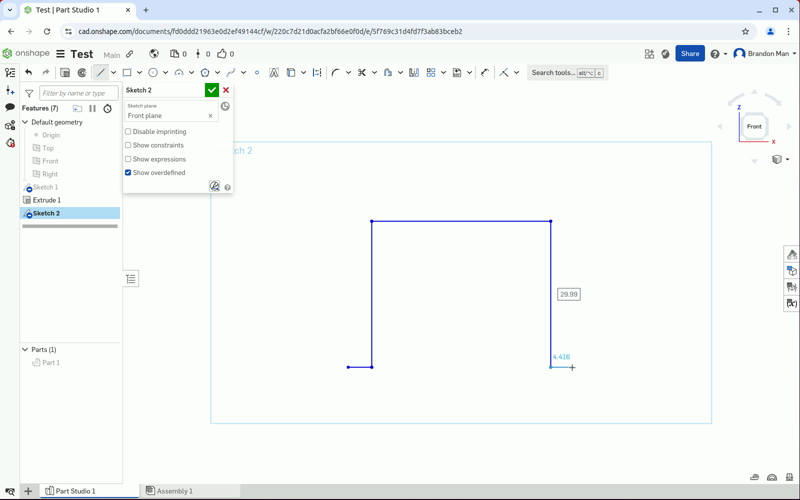
key_down(shift)
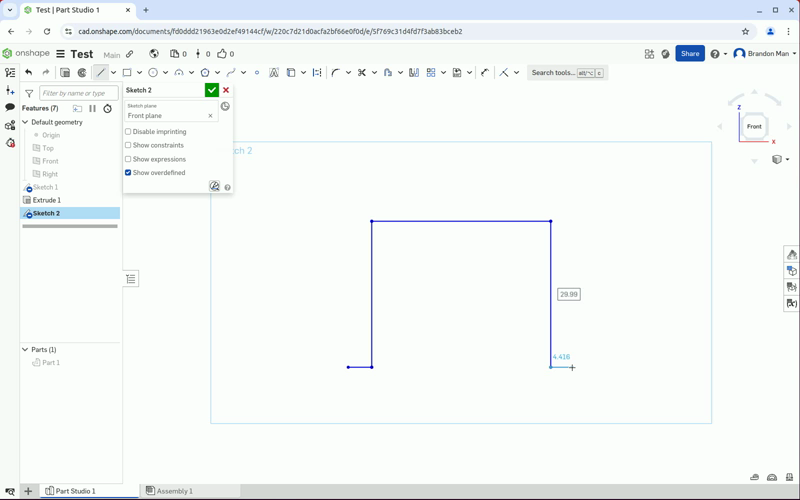
mouse_move(572, 199)
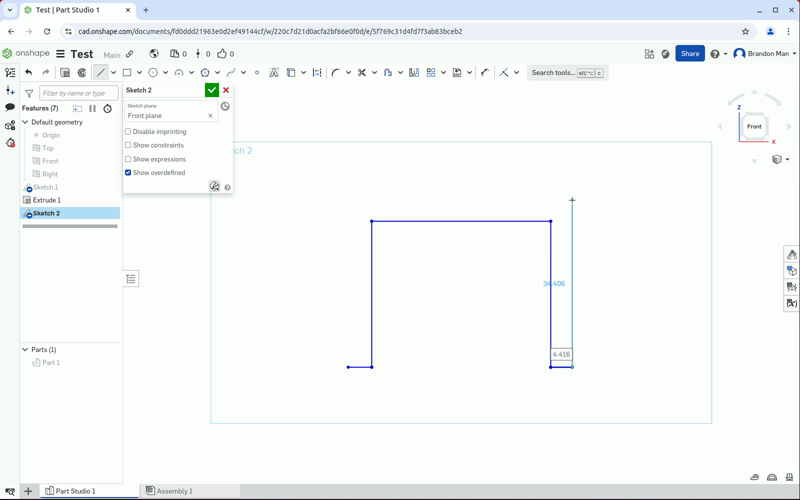
click(572, 199)
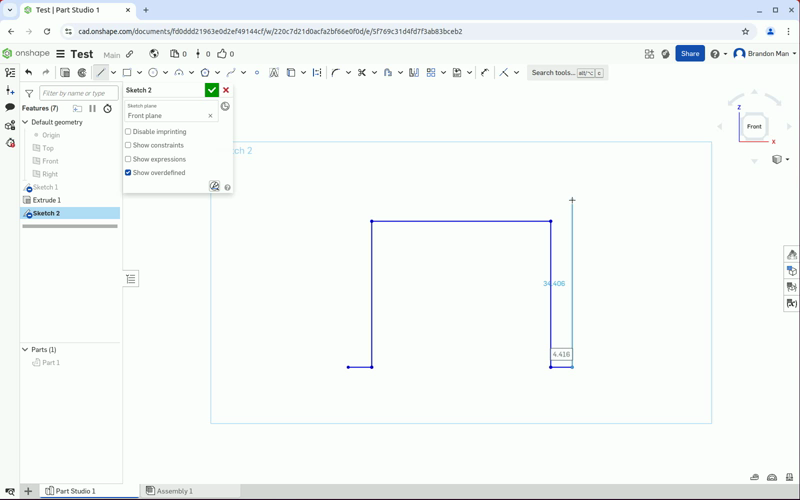
key_up(shift)
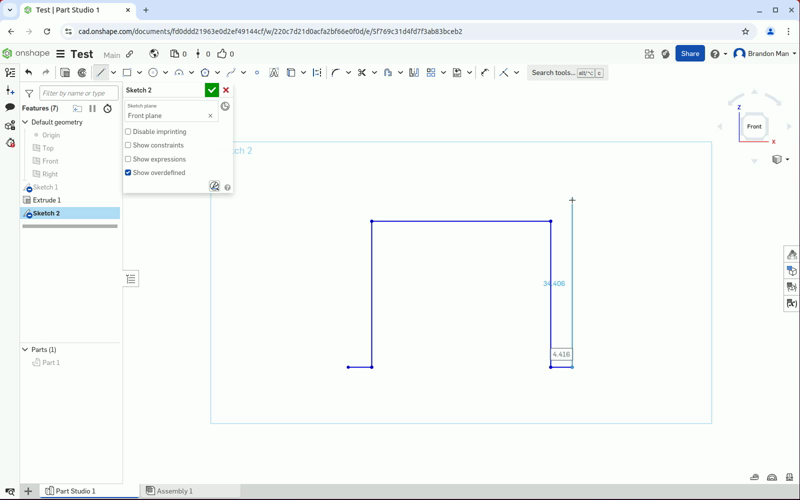
key_down(shift)
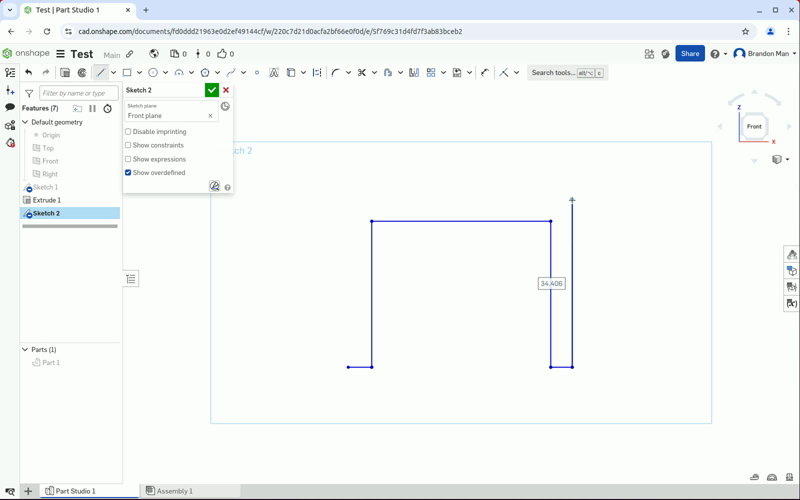
mouse_move(348, 199)
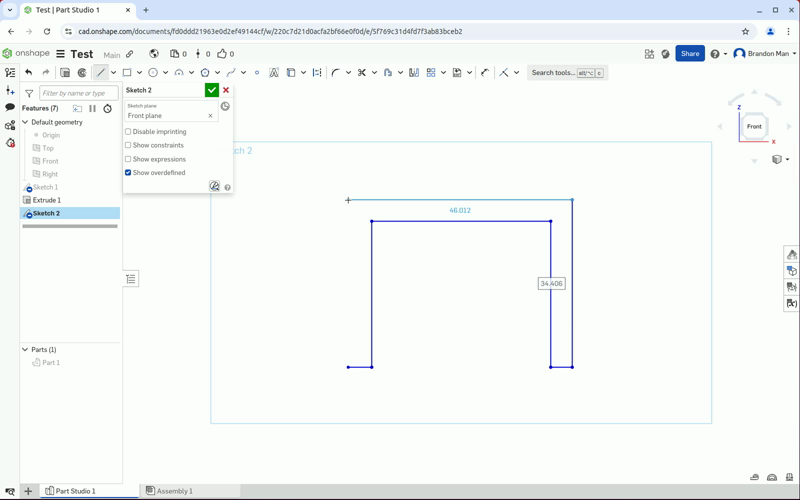
click(348, 199)
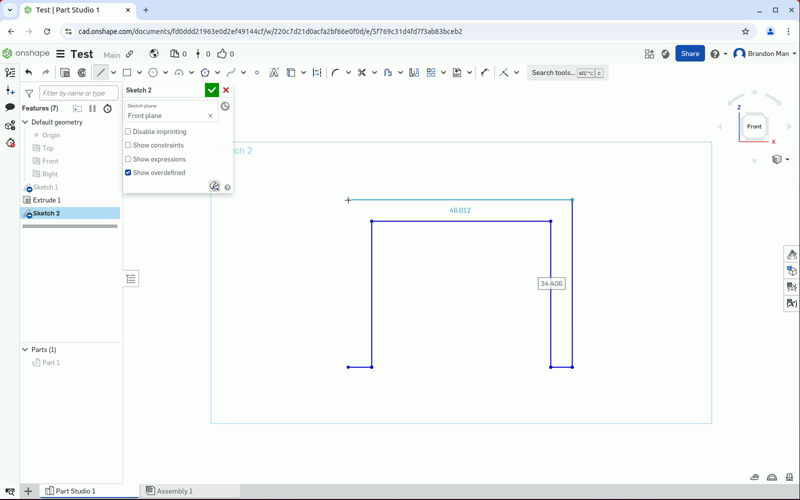
key_up(shift)
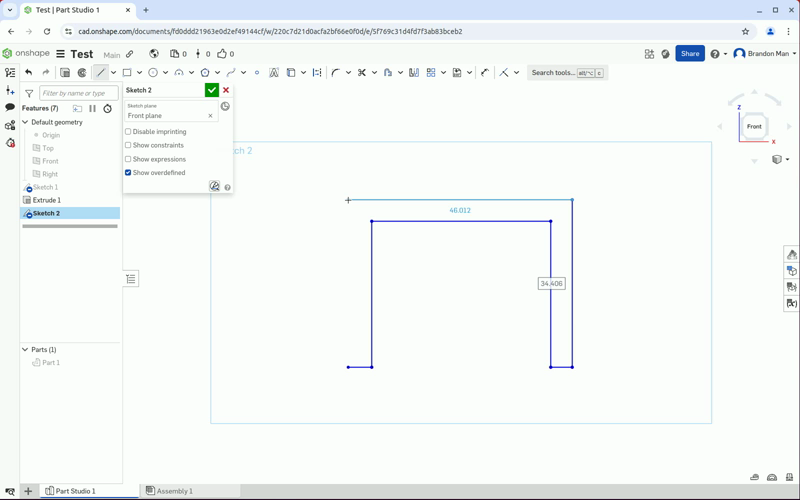
key_down(shift)
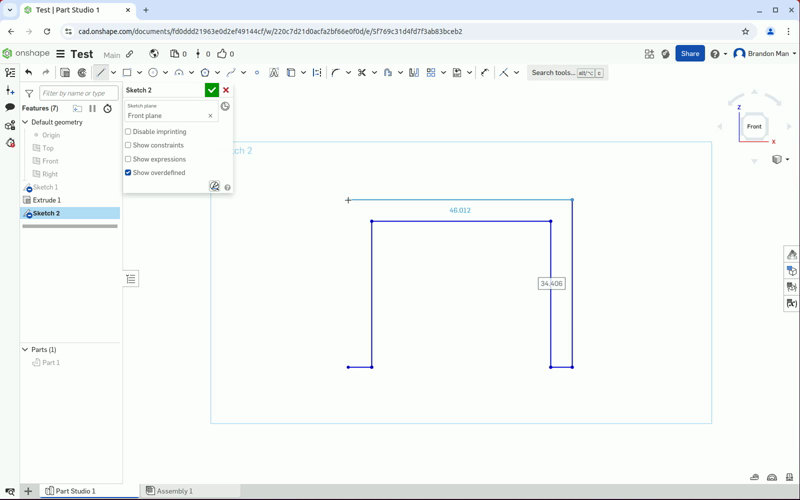
mouse_move(348, 367)
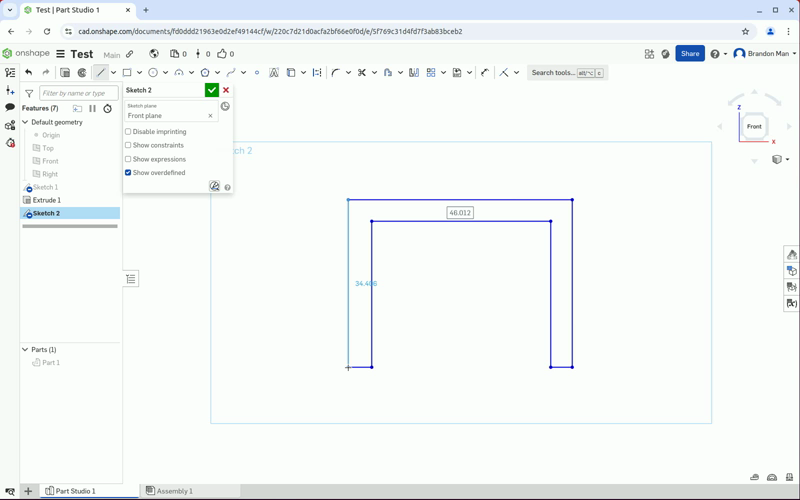
key_up(shift)
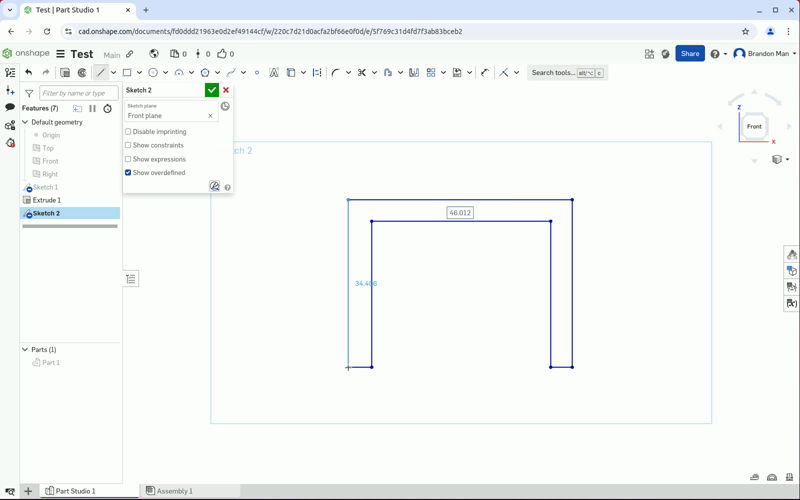
click(348, 367)
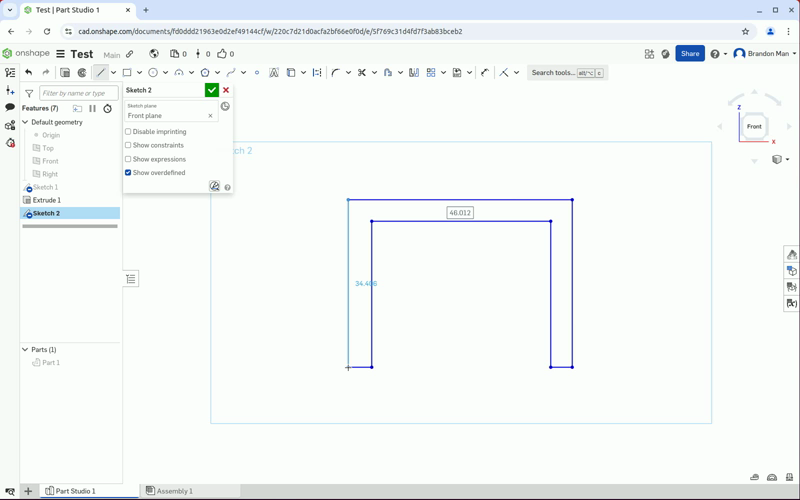
key(esc)
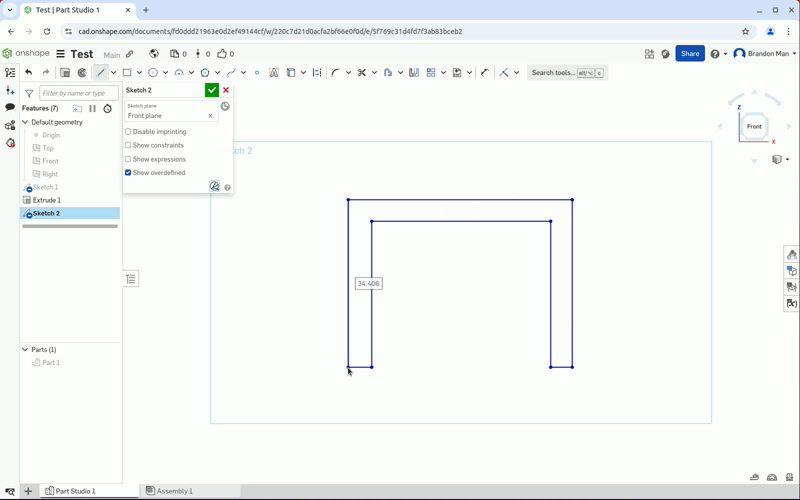
mouse_move(429, 210)
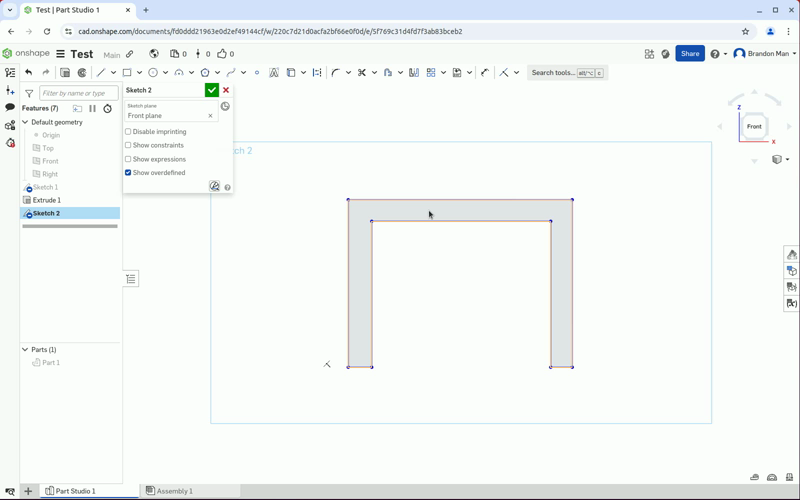
click(429, 210)
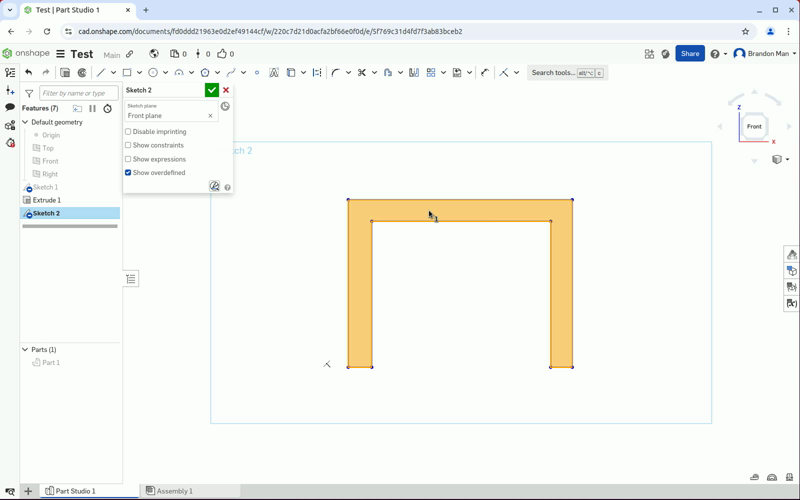
mouse_move(73, 352)
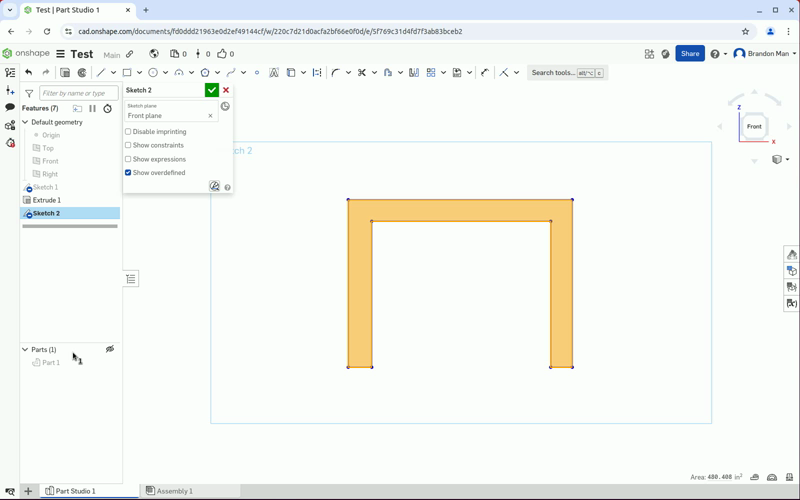
key(shift+y)
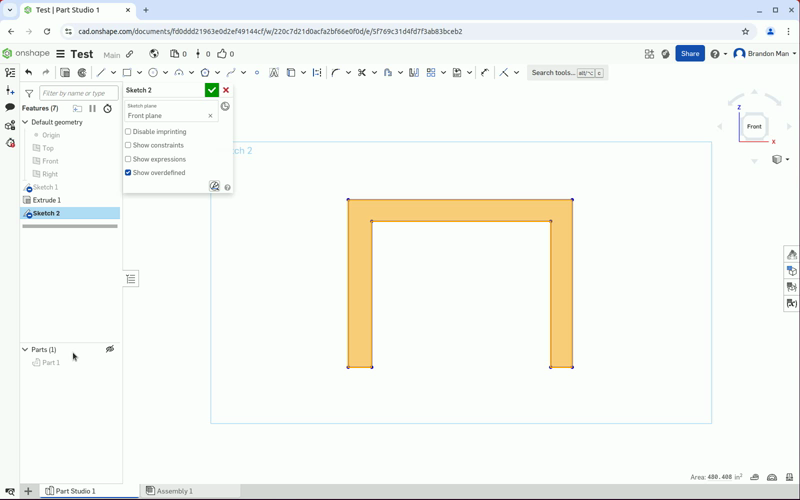
key(shift+e)
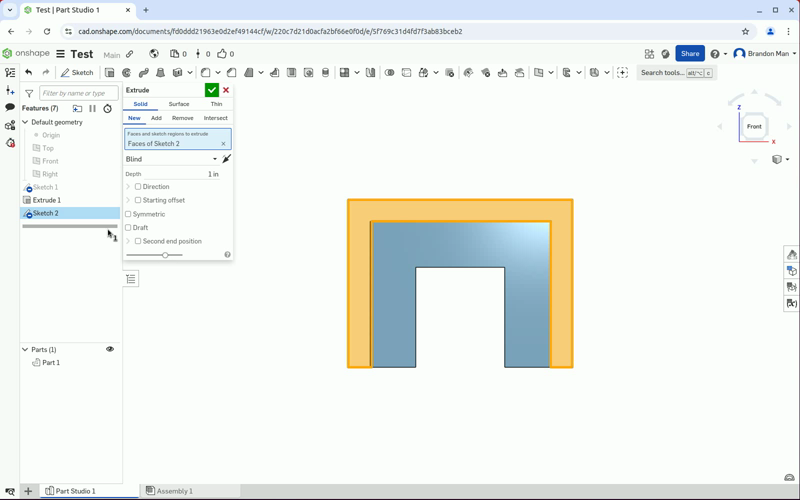
mouse_move(143, 106)
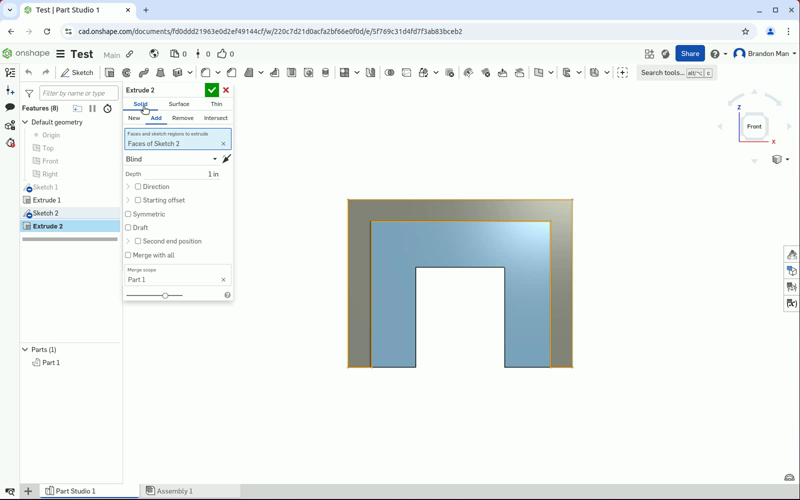
click(143, 106)
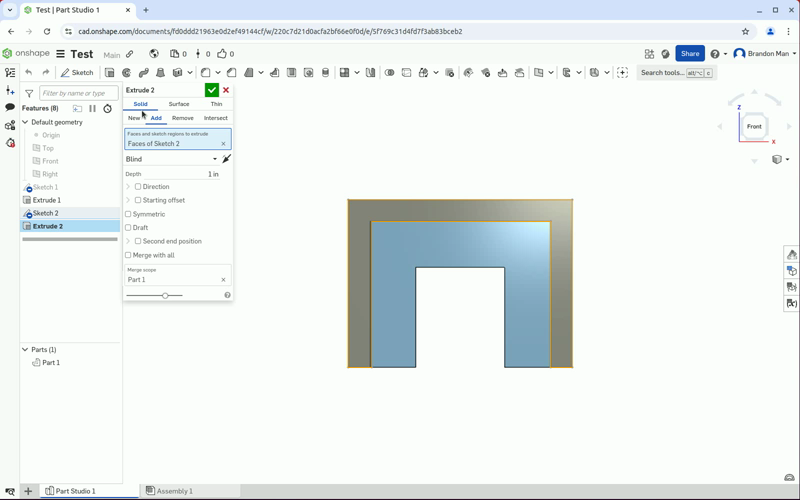
mouse_move(137, 120)
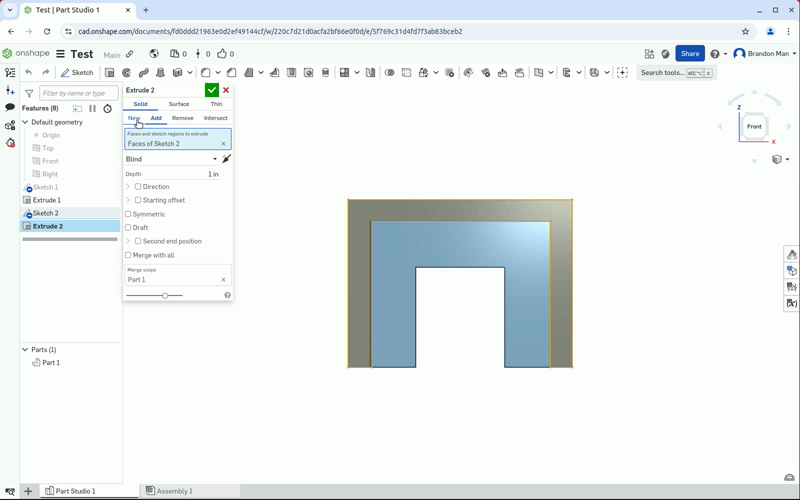
click(137, 120)
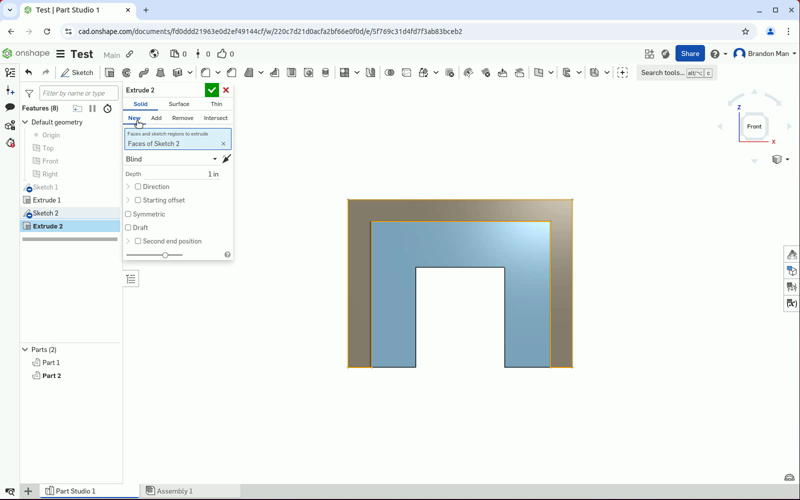
key(tab, 4)
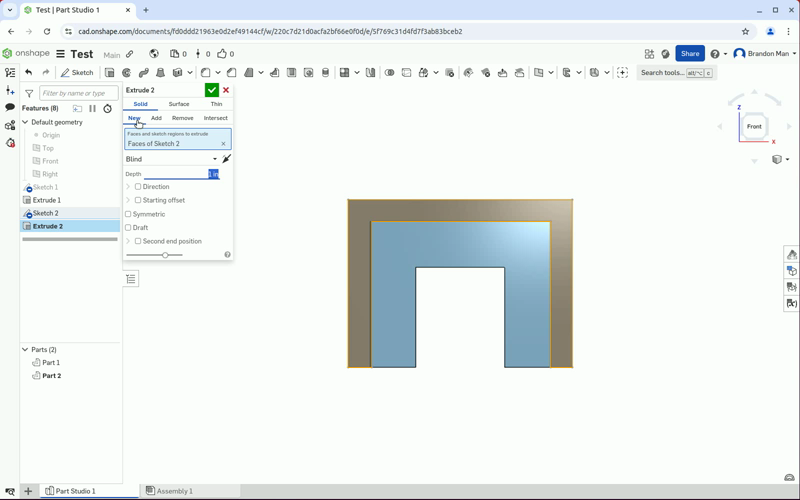
text(3.37)
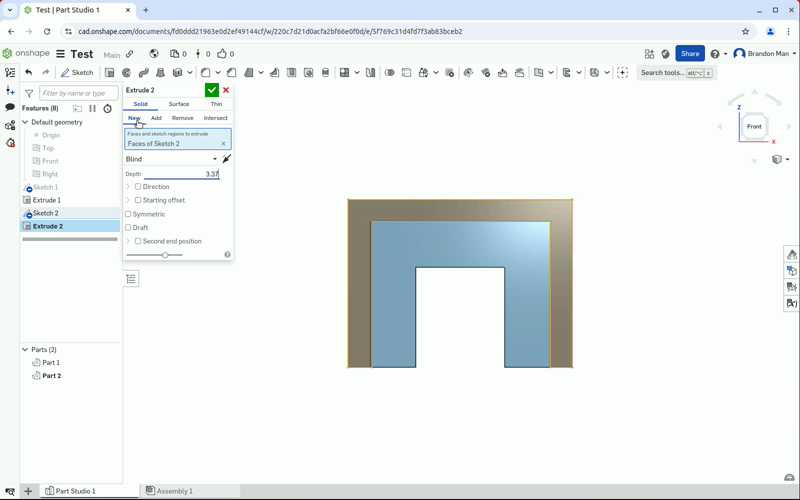
key(enter)
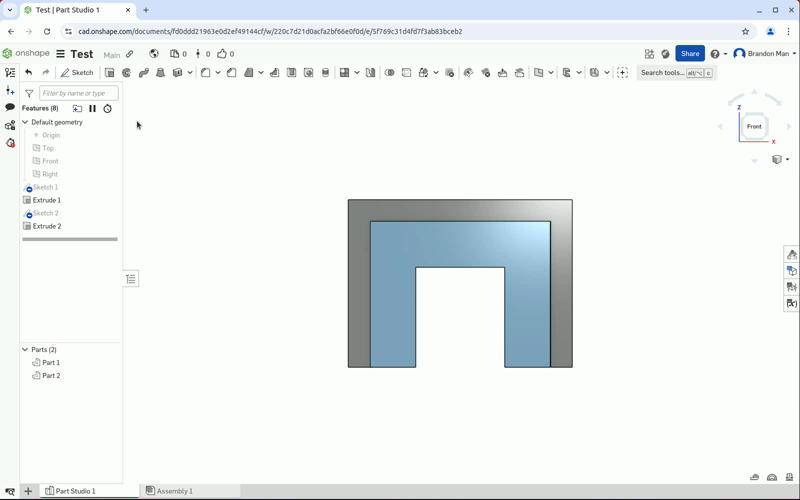
key(shift+h)
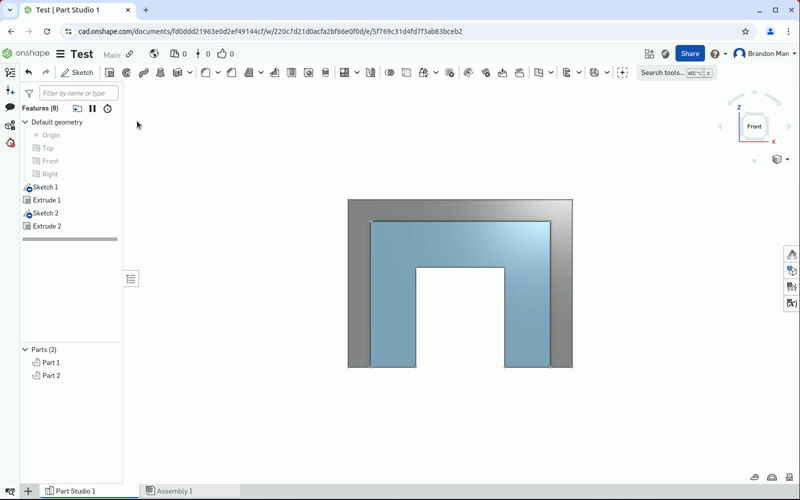
key(shift+h)
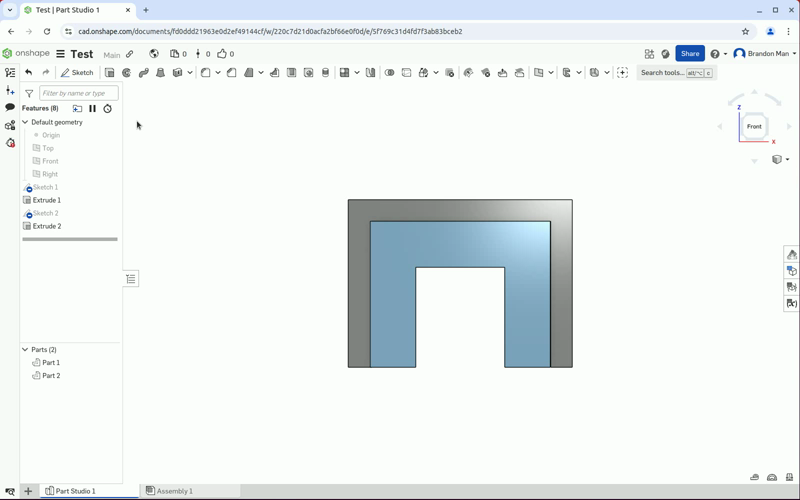
mouse_move(73, 189)
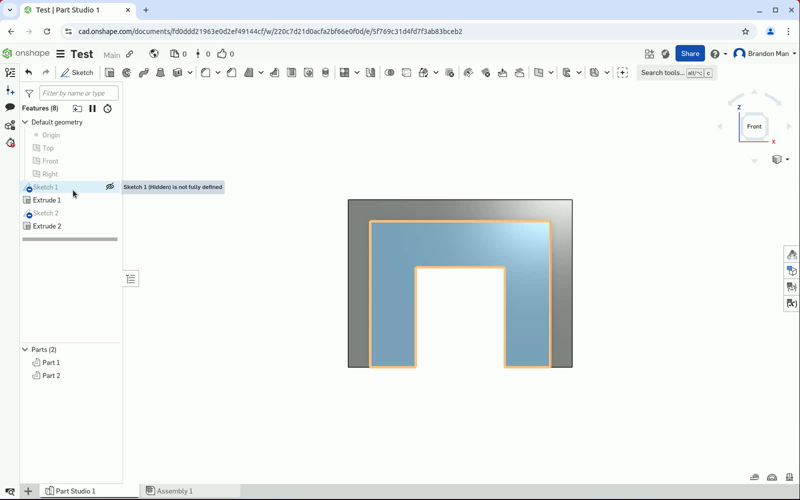
click(73, 189)
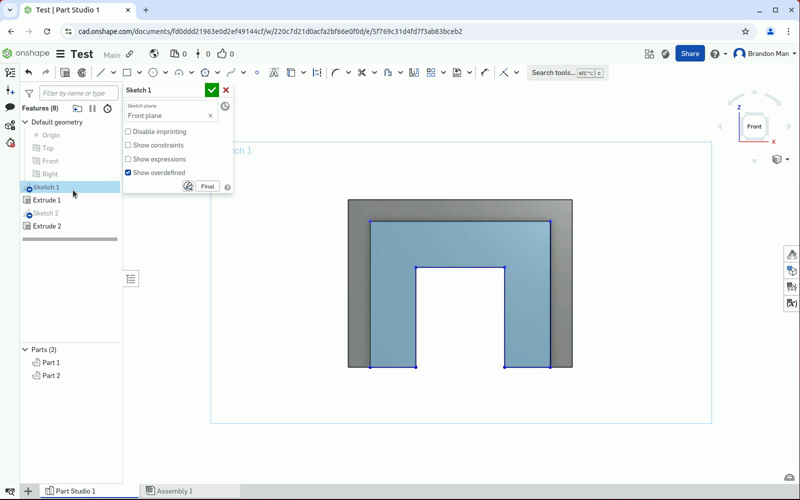
mouse_move(229, 92)
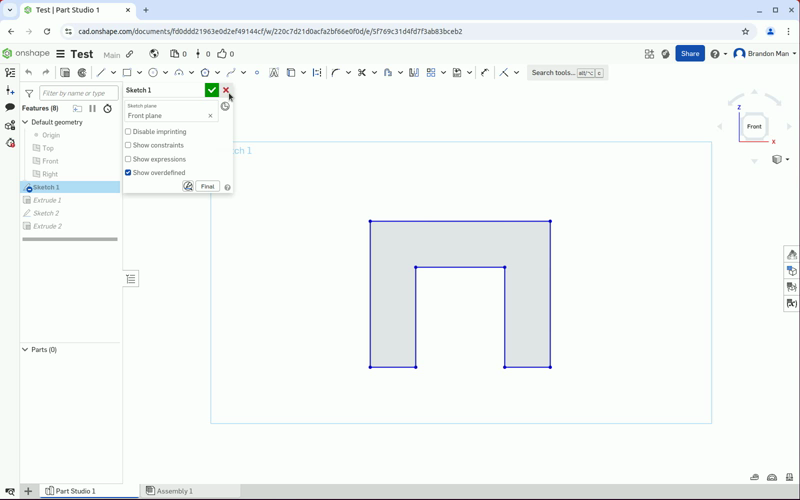
click(229, 92)
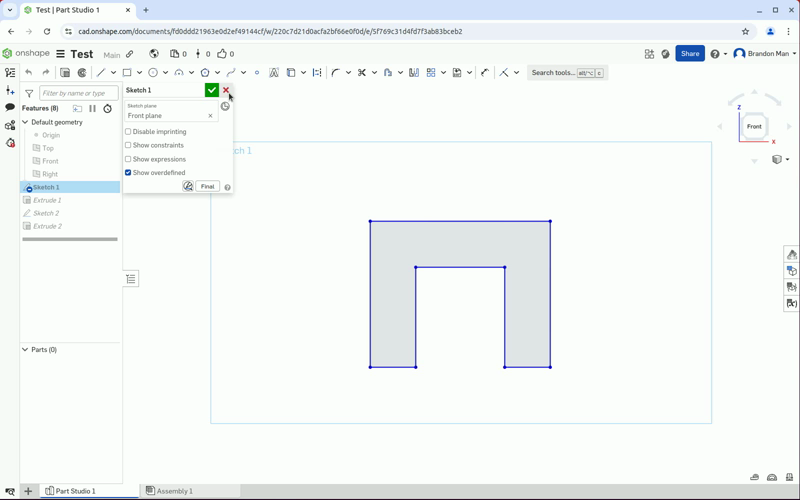
key(shift+s)
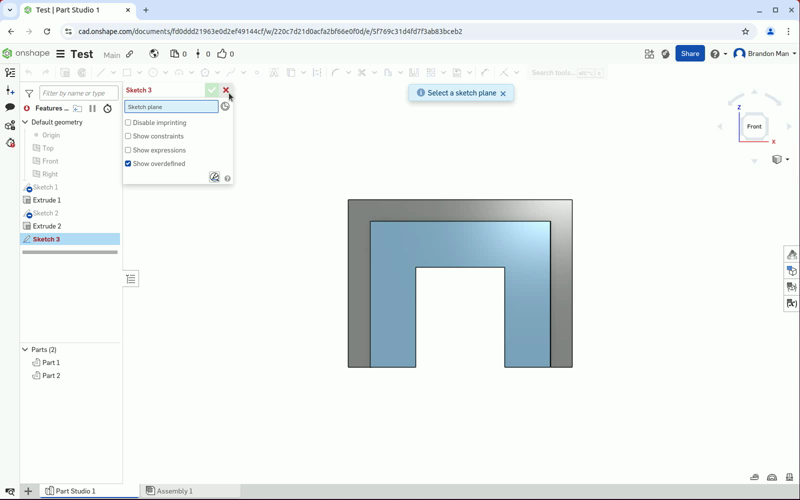
mouse_move(73, 163)
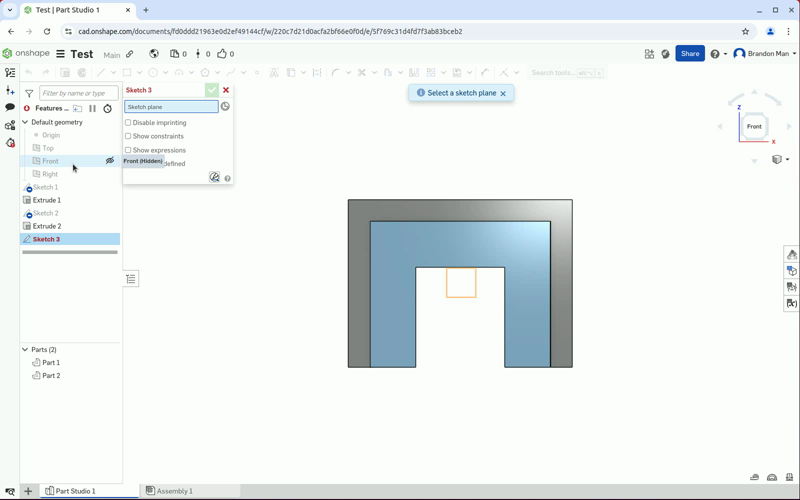
click(73, 163)
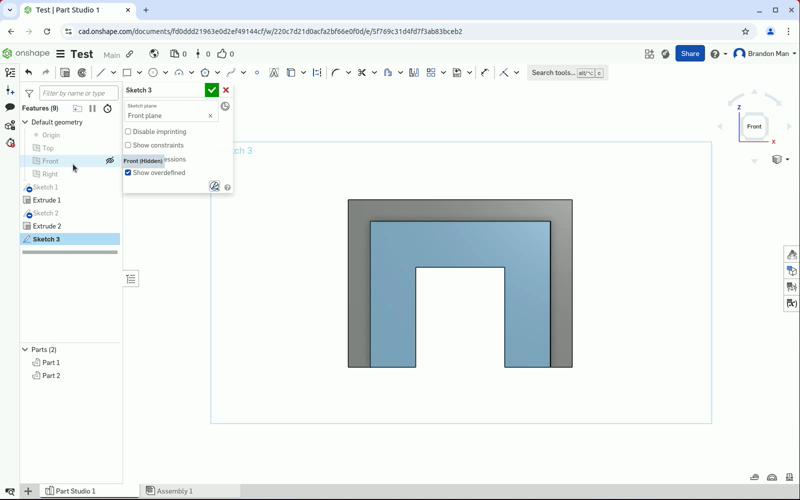
mouse_move(73, 352)
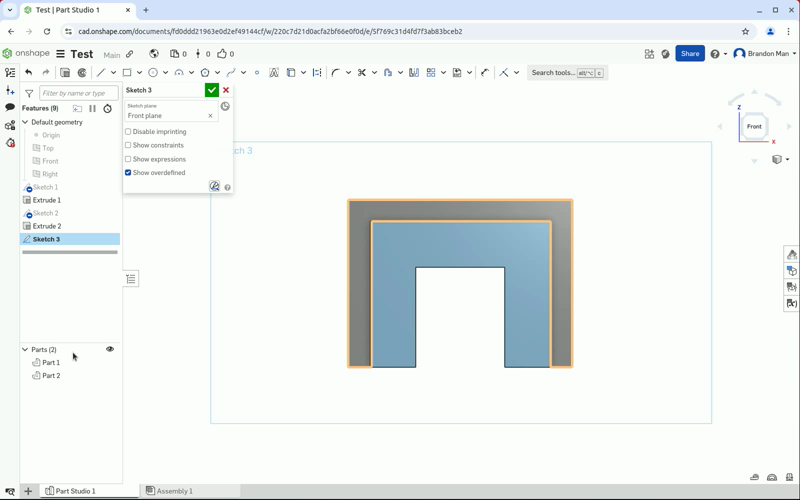
key(y)
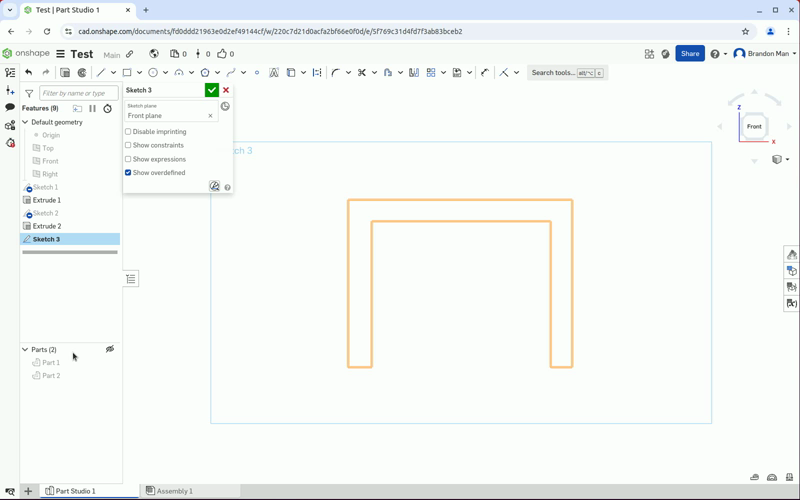
key(l)
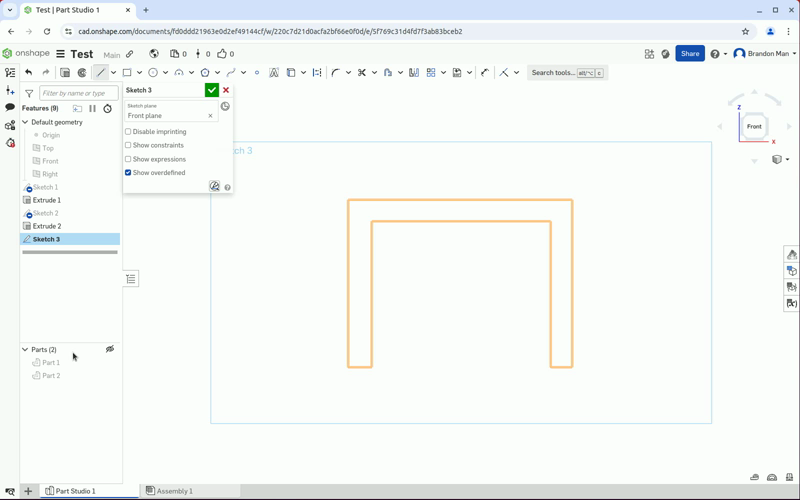
key_down(shift)
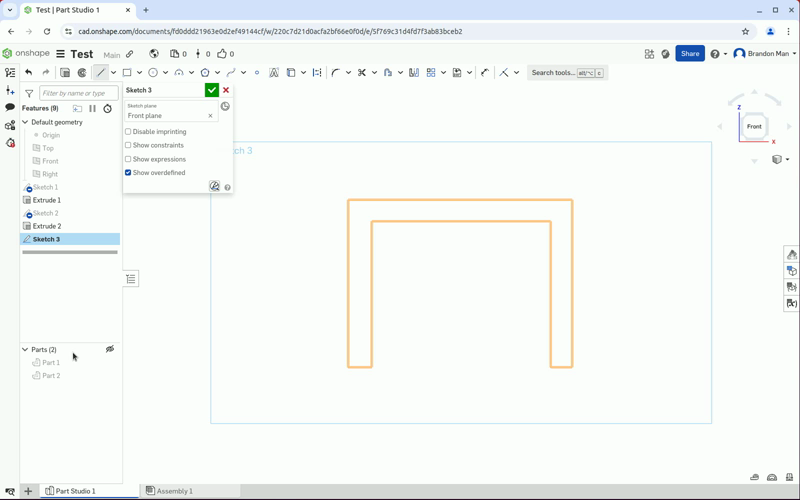
mouse_move(416, 367)
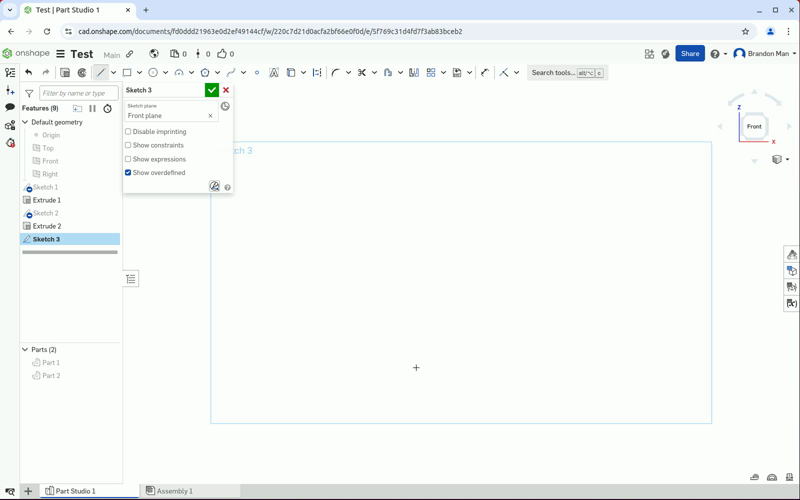
click(416, 367)
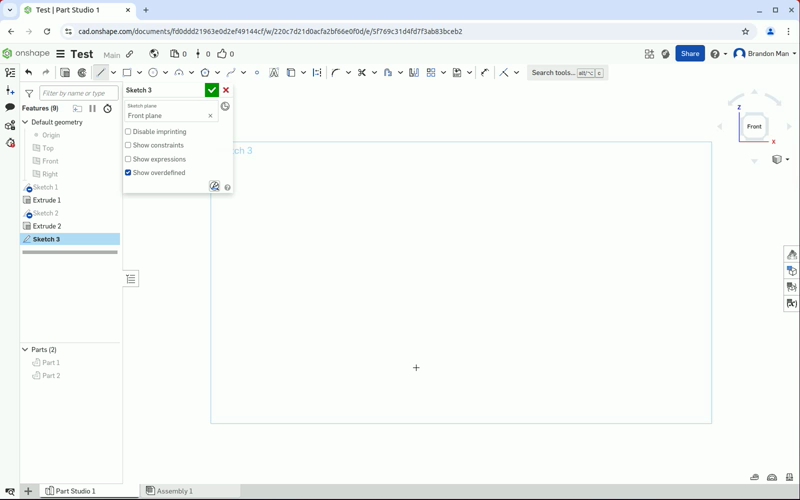
key_up(shift)
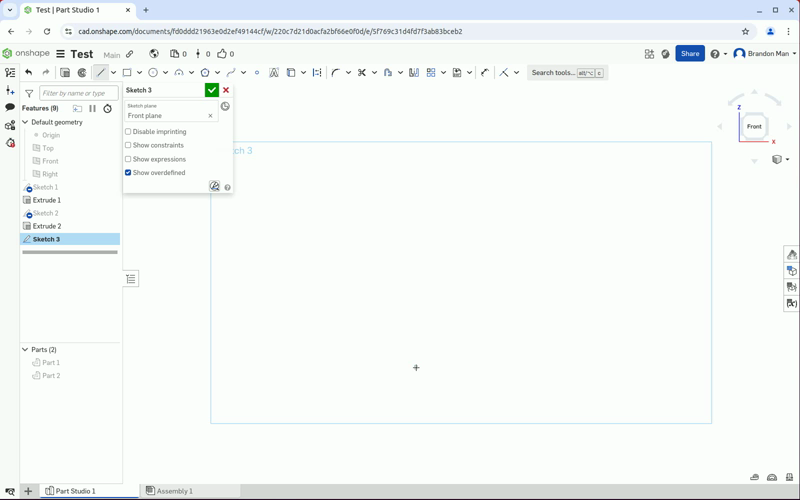
key_down(shift)
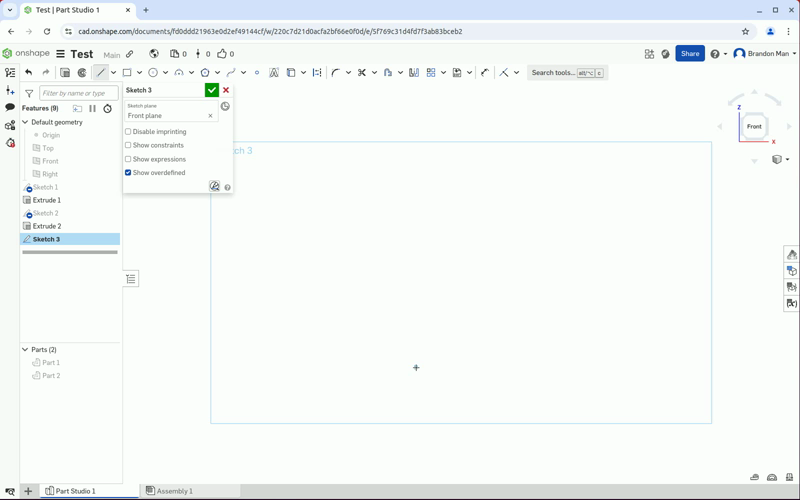
mouse_move(446, 367)
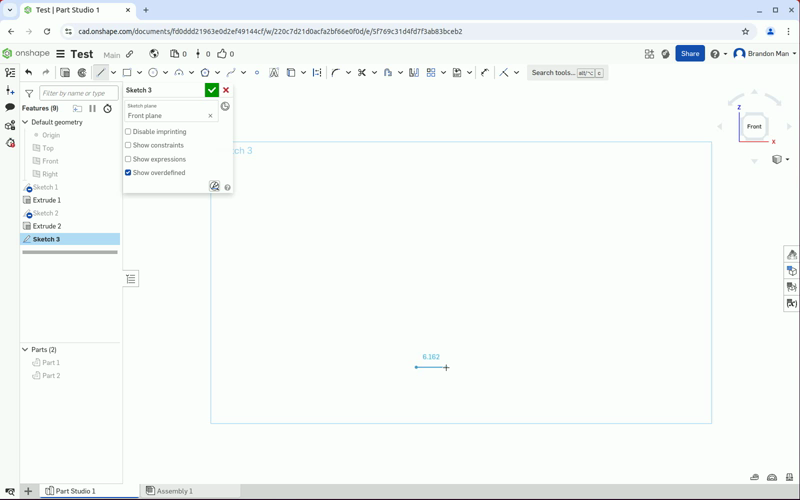
mouse_move(438, 367)
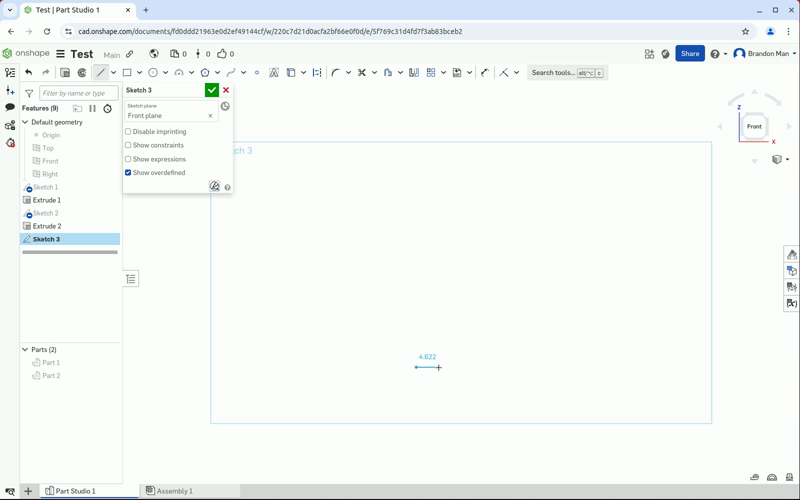
click(438, 367)
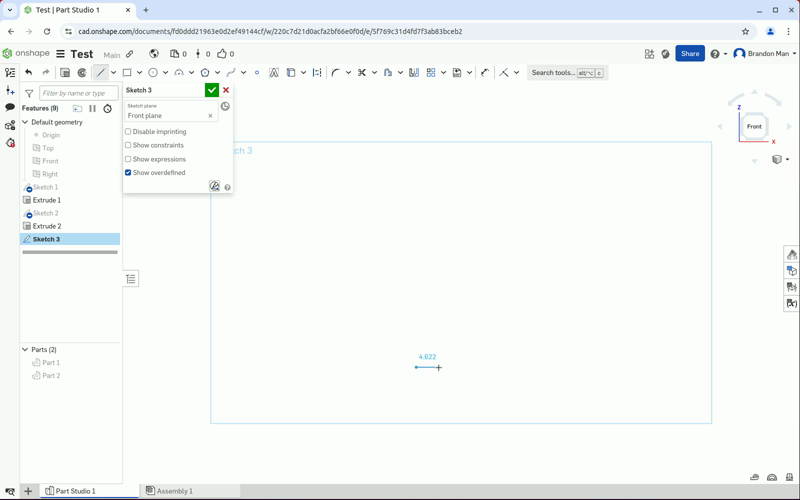
key_up(shift)
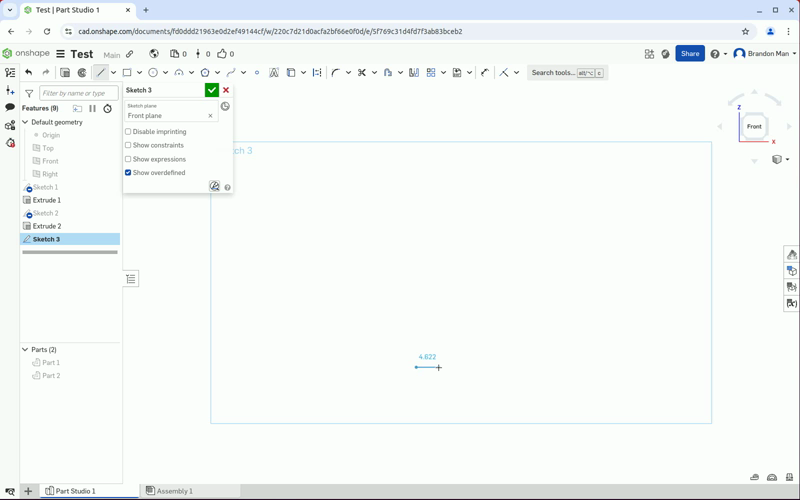
key_down(shift)
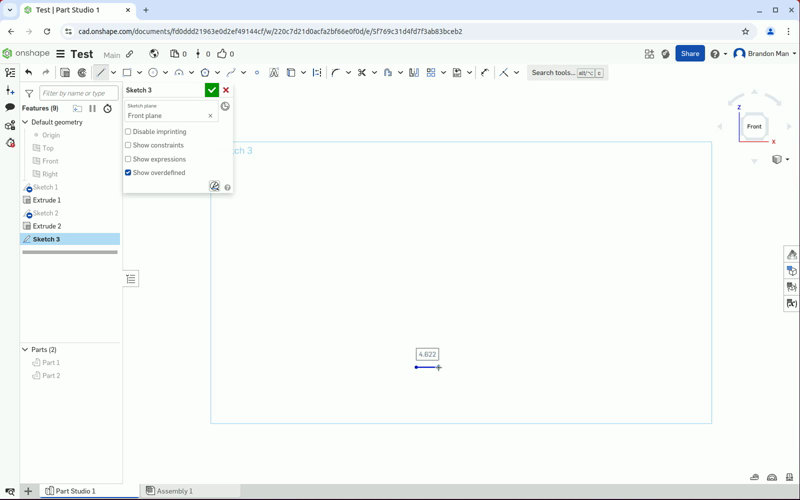
mouse_move(438, 288)
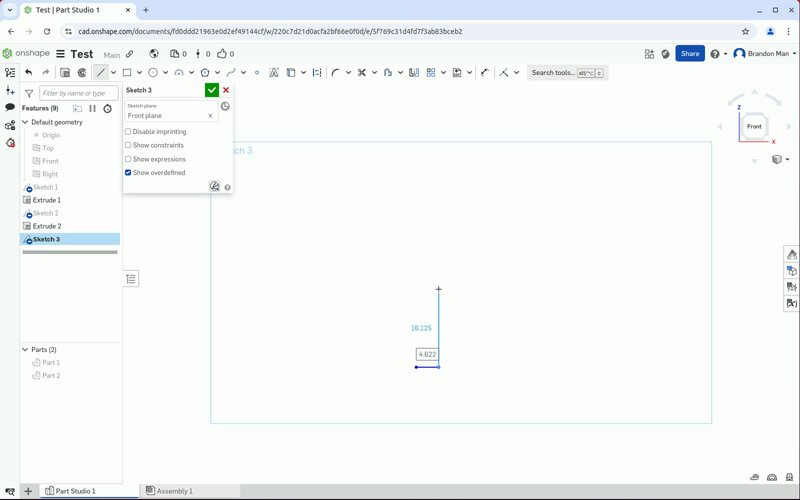
click(438, 288)
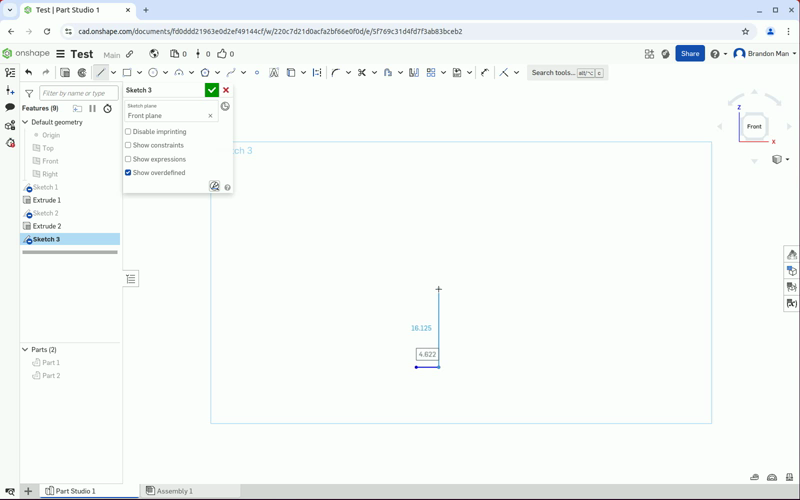
key_up(shift)
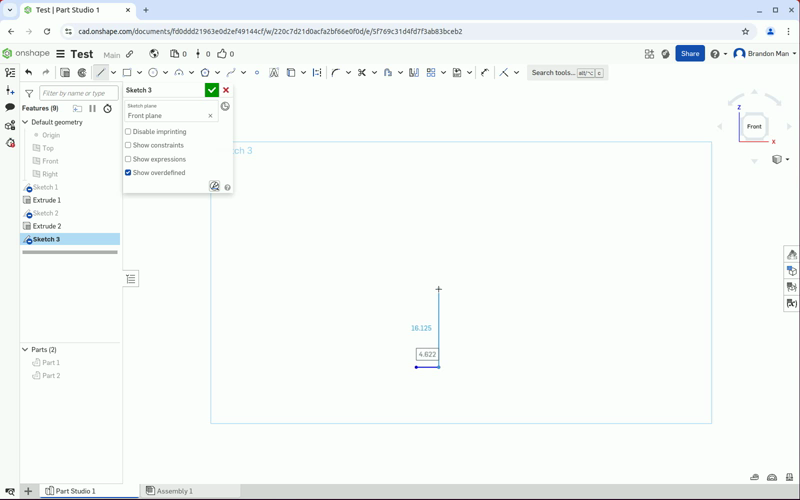
key_down(shift)
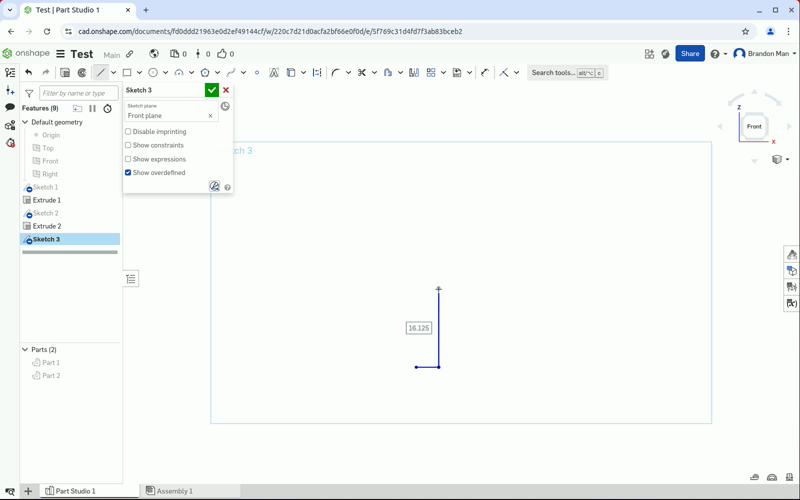
mouse_move(468, 288)
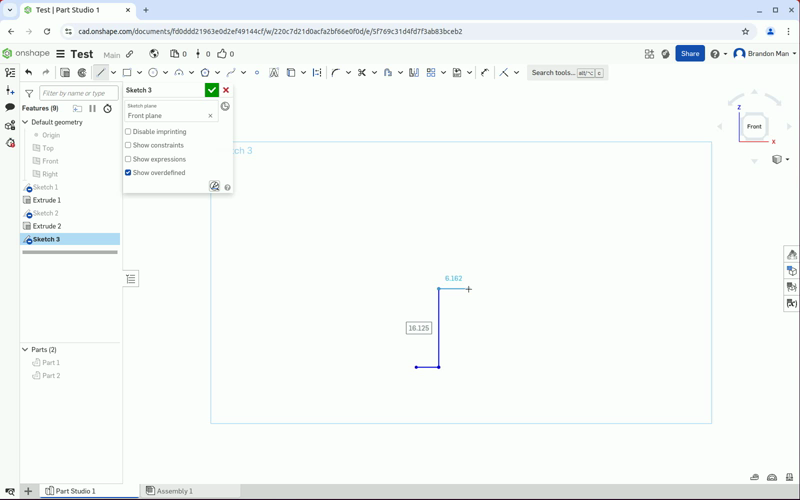
mouse_move(483, 288)
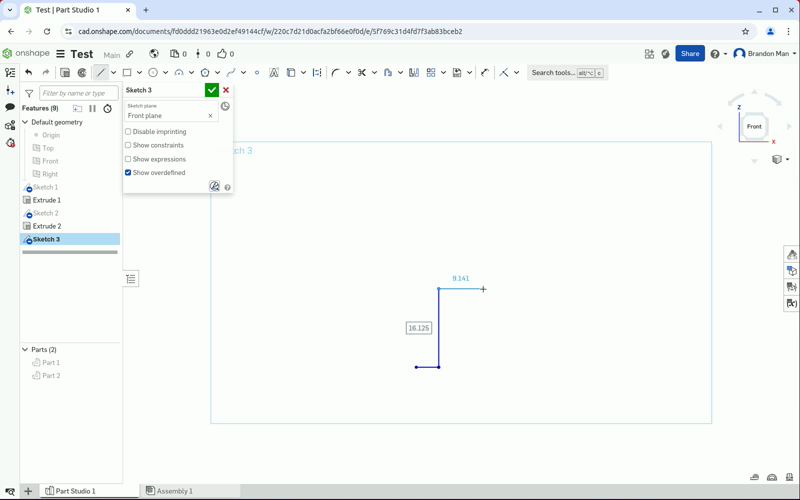
click(483, 288)
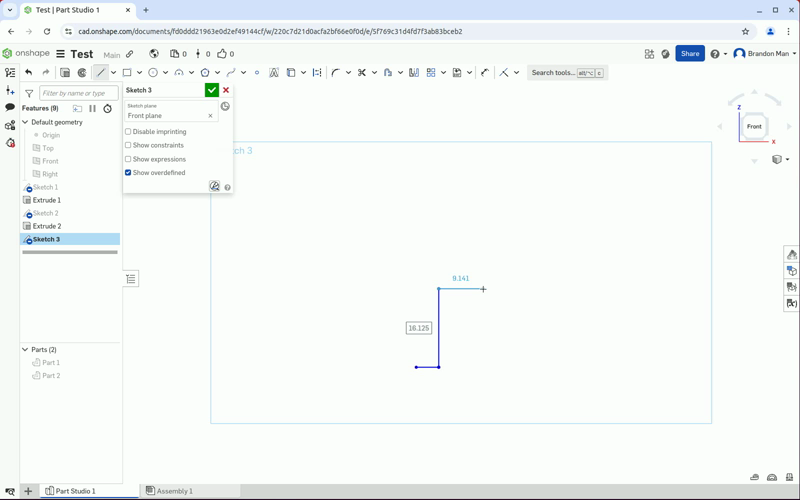
key_up(shift)
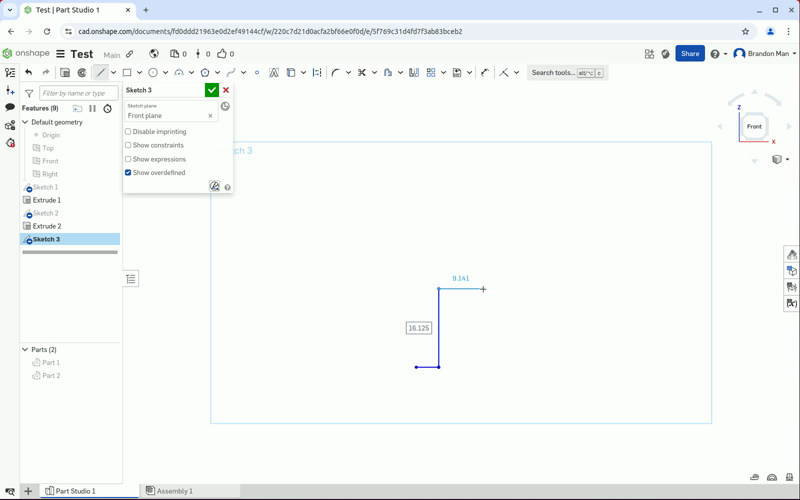
key_down(shift)
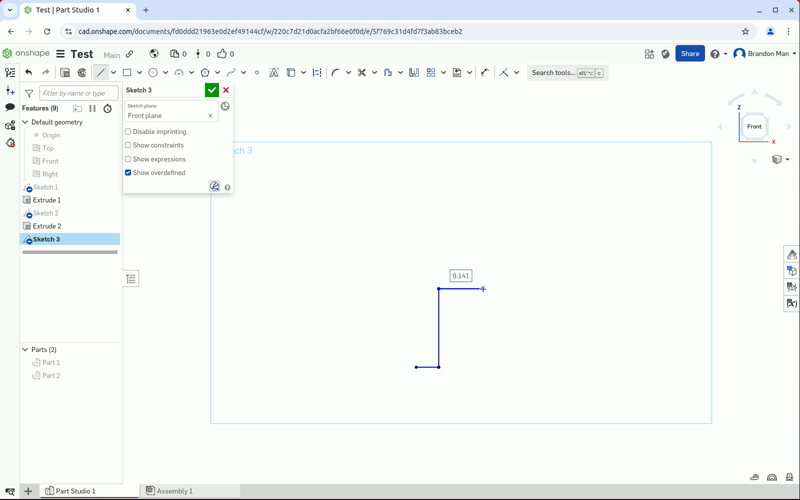
mouse_move(483, 367)
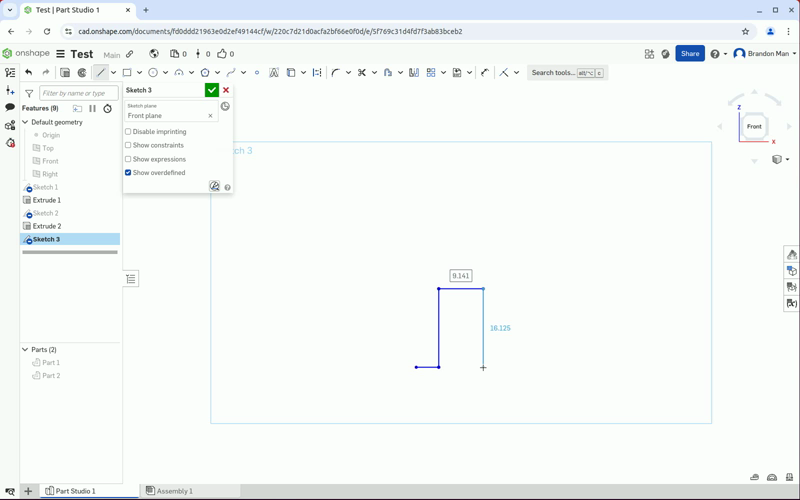
click(483, 367)
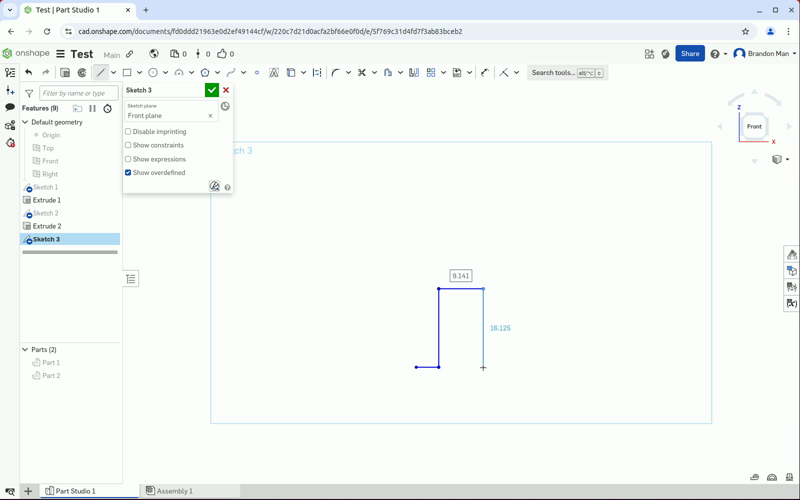
key_up(shift)
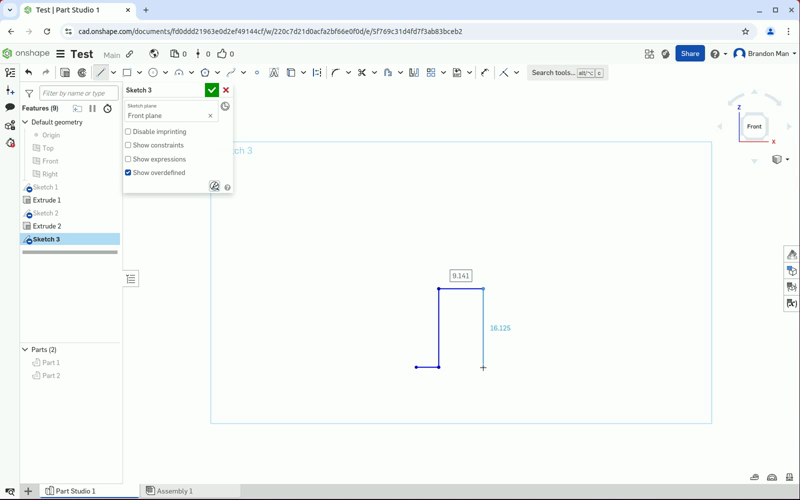
key_down(shift)
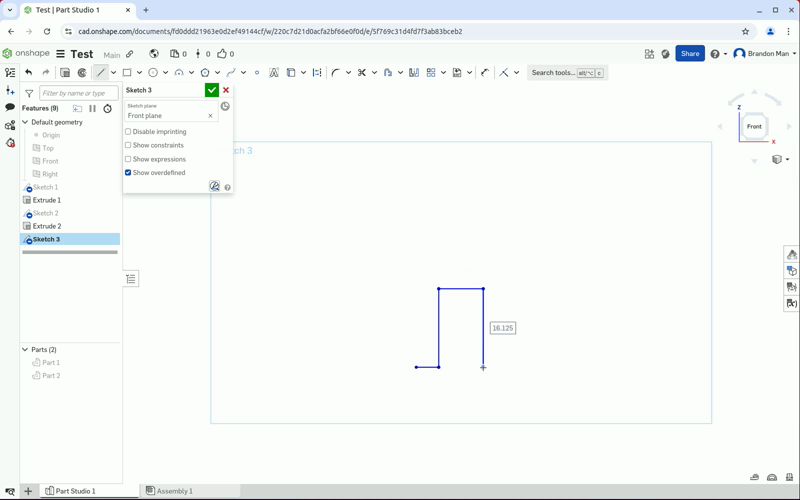
mouse_move(513, 367)
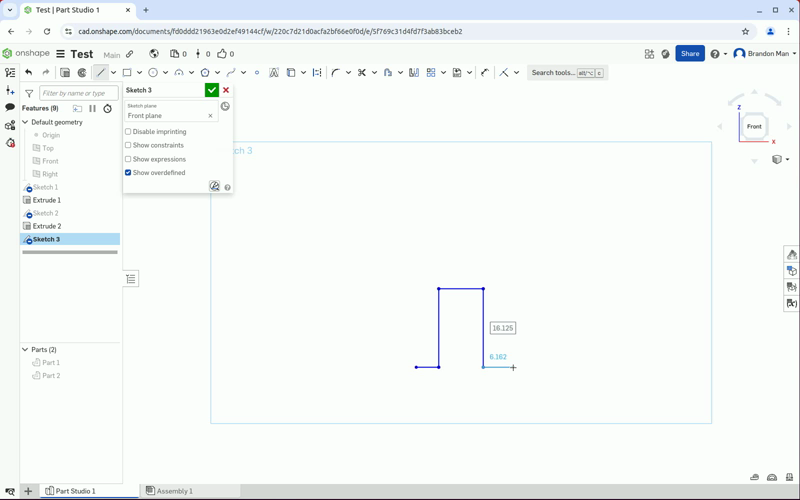
mouse_move(505, 367)
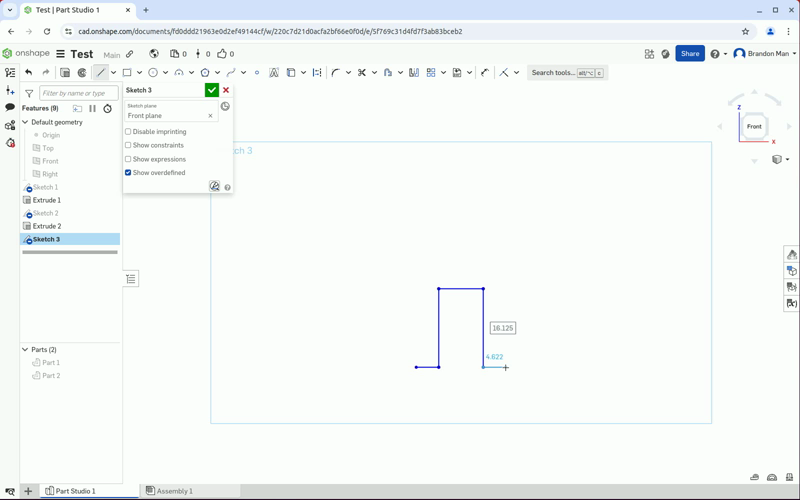
click(505, 367)
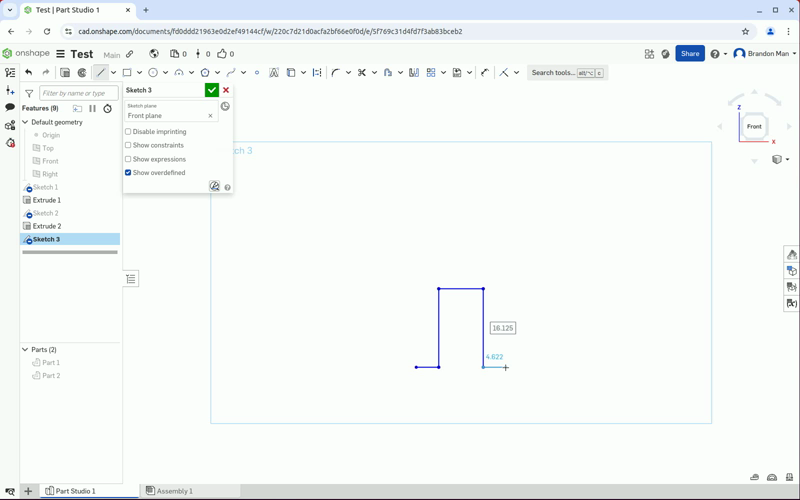
key_up(shift)
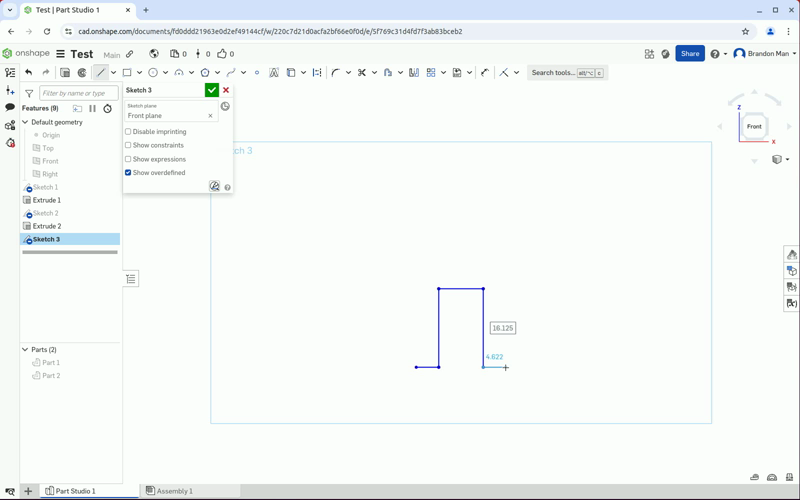
key_down(shift)
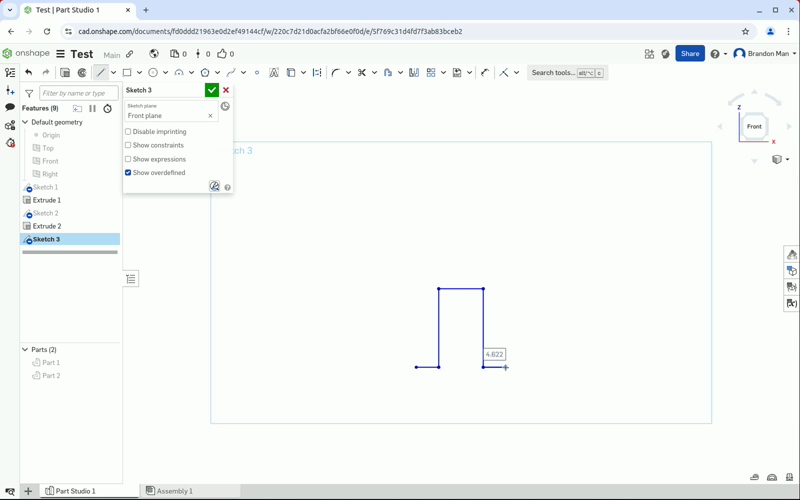
mouse_move(505, 266)
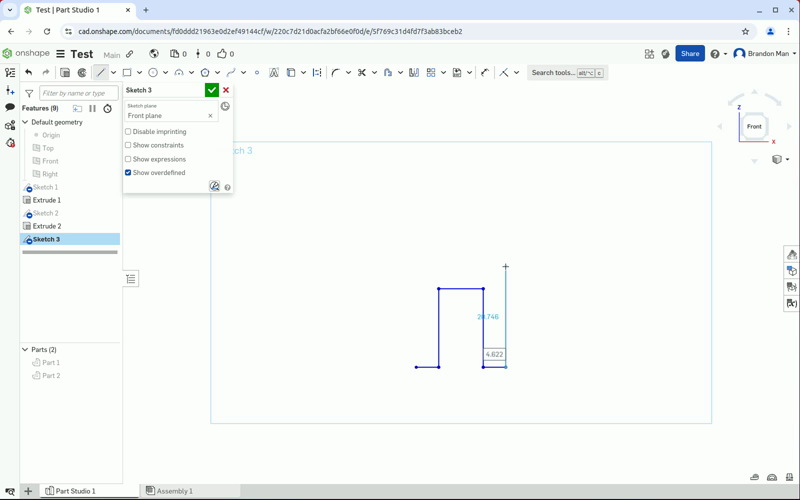
click(505, 266)
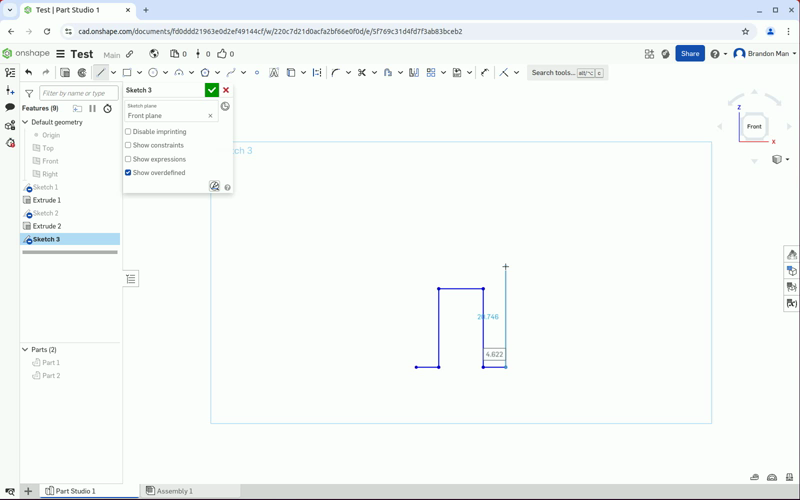
key_up(shift)
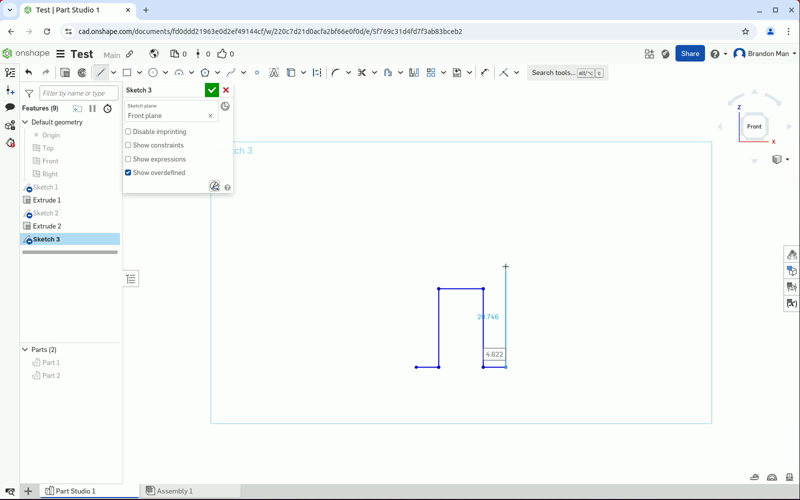
key_down(shift)
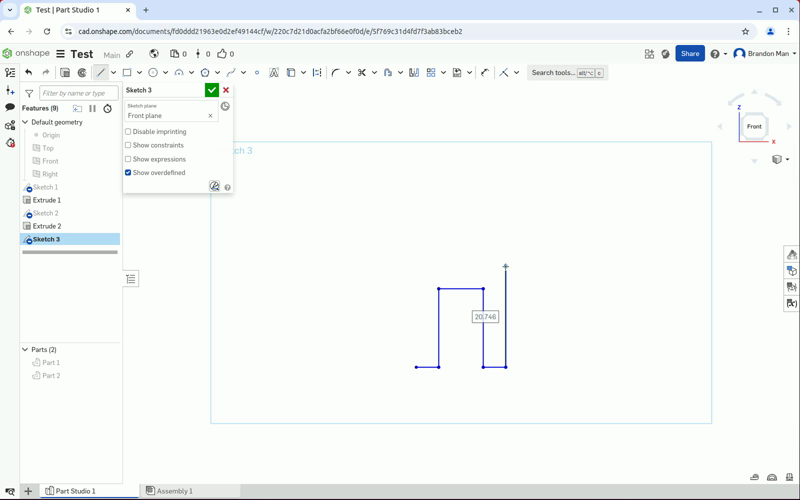
mouse_move(416, 266)
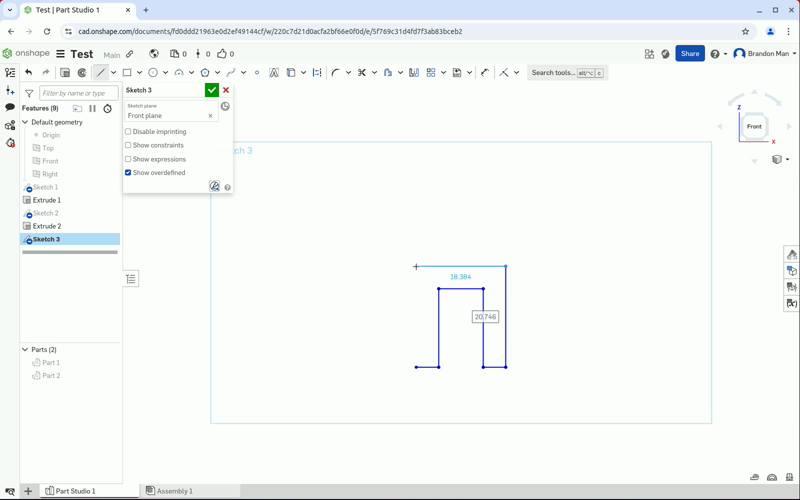
click(416, 266)
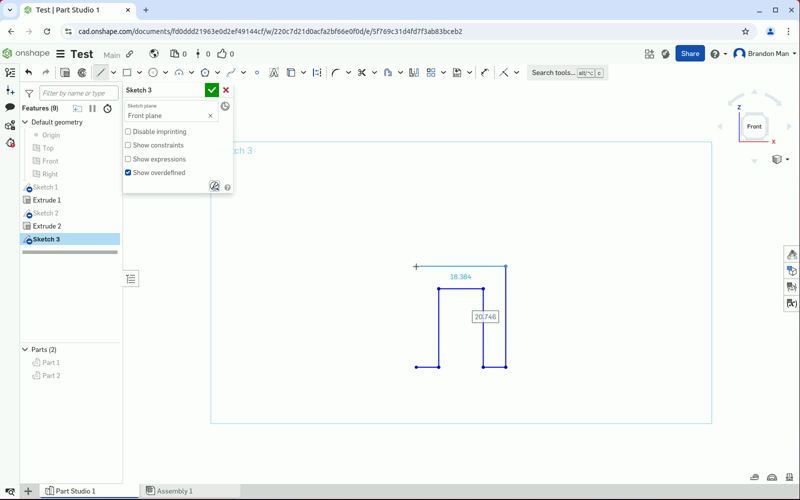
key_up(shift)
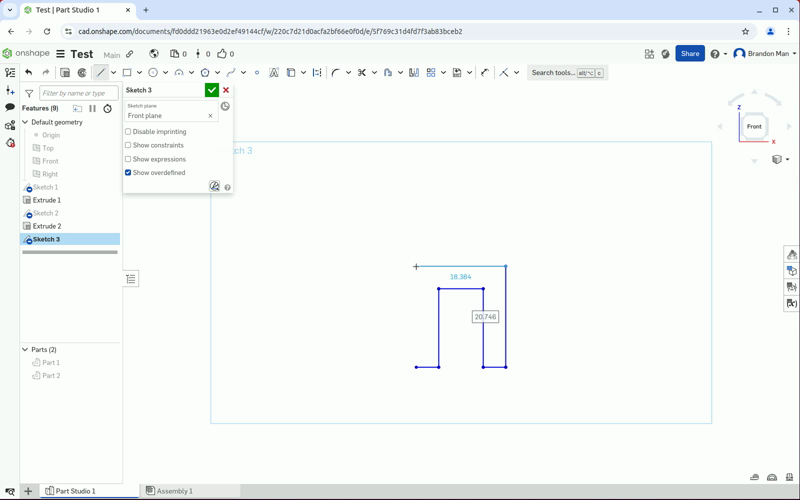
key_down(shift)
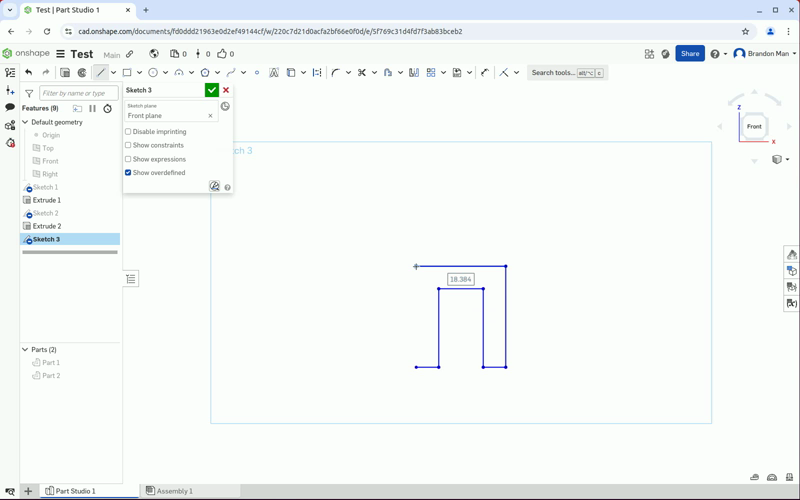
mouse_move(416, 367)
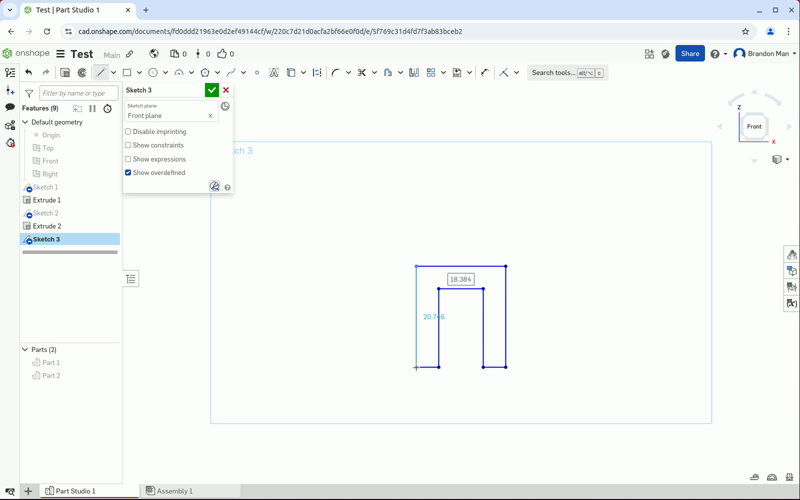
key_up(shift)
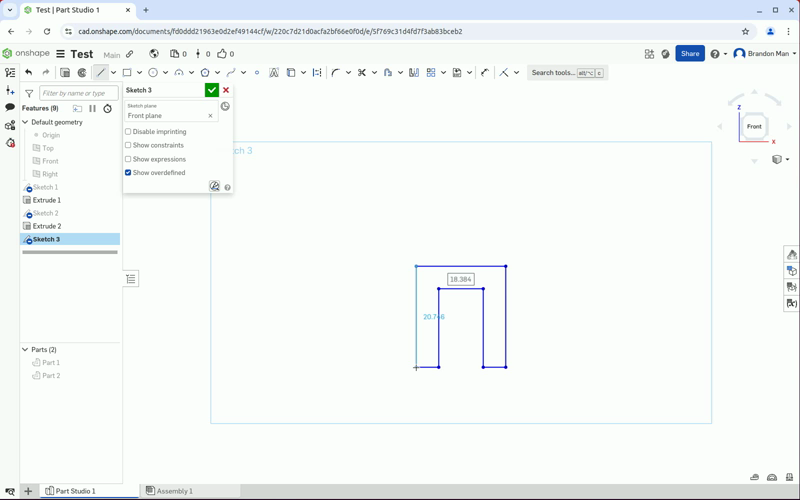
click(416, 367)
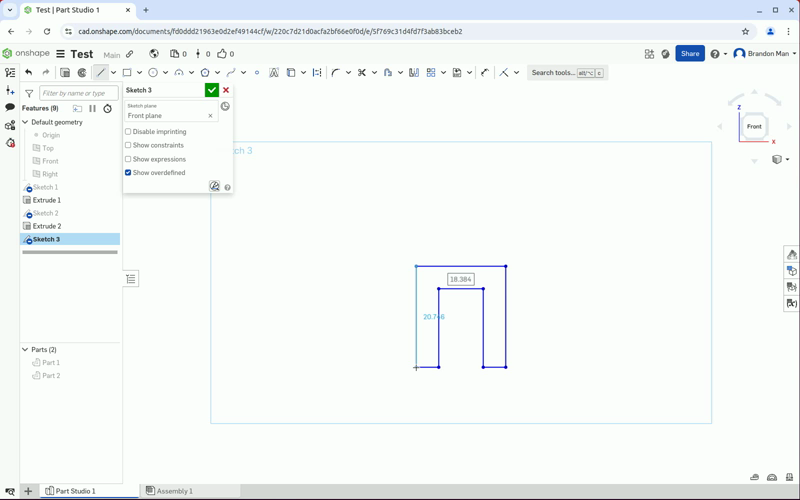
key(esc)
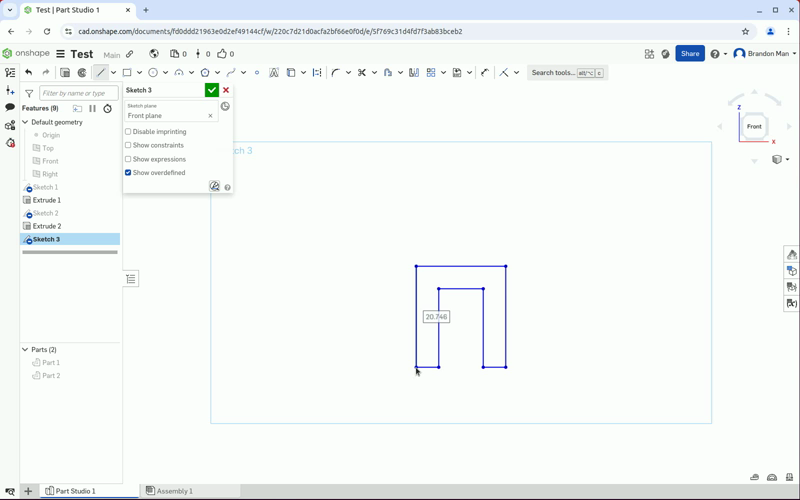
mouse_move(422, 305)
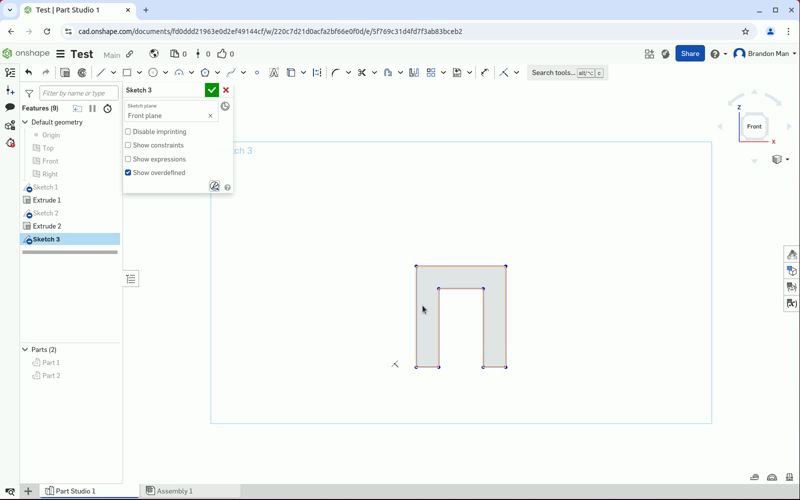
click(422, 305)
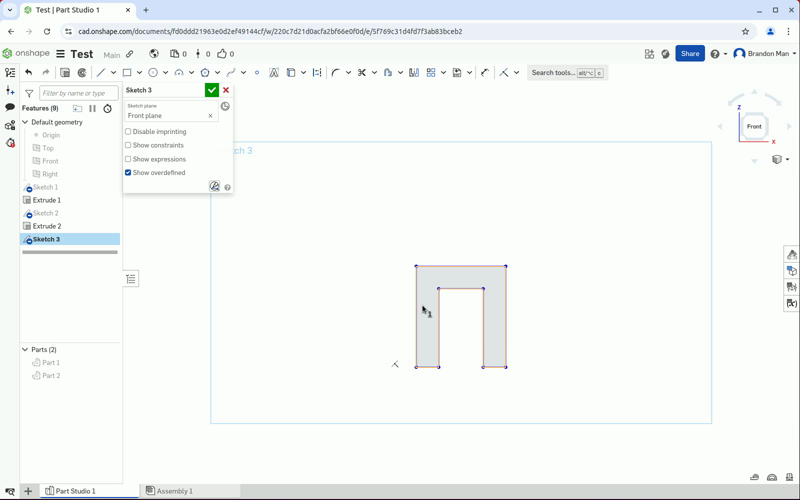
mouse_move(73, 352)
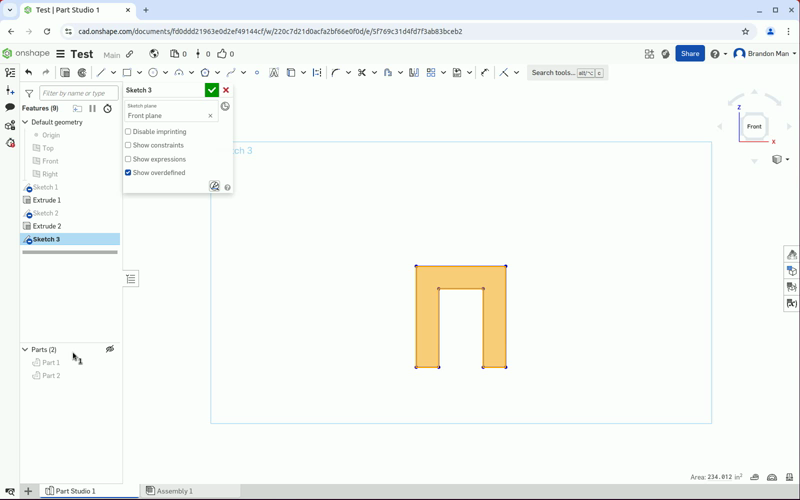
key(shift+y)
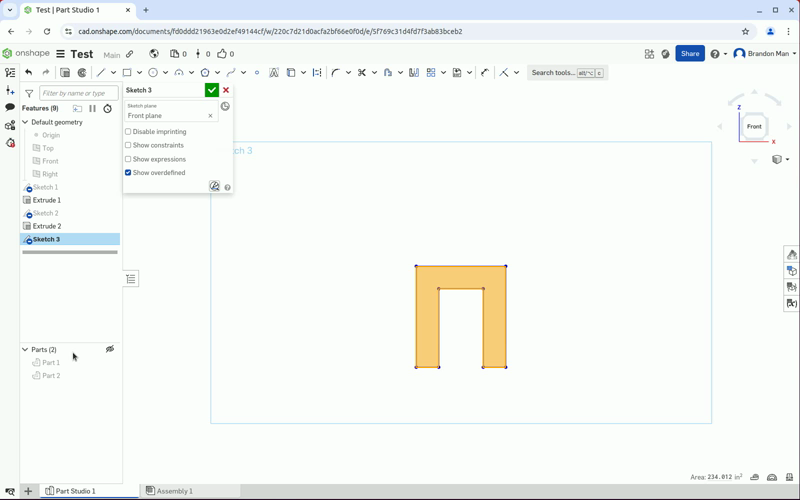
key(shift+e)
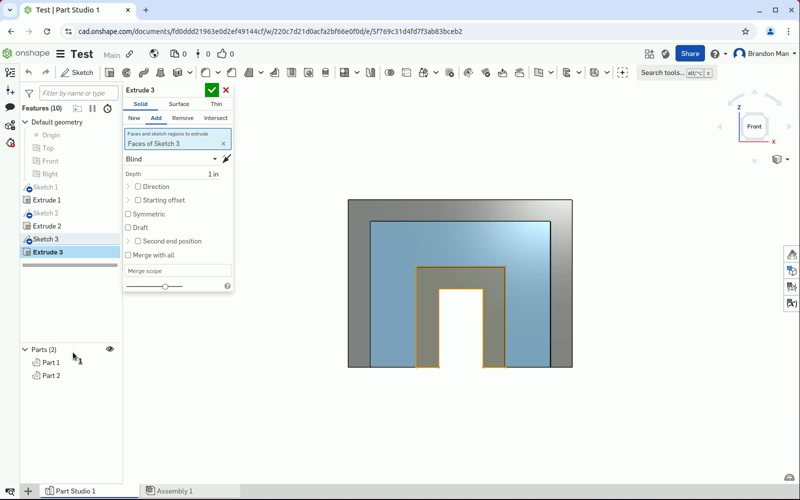
mouse_move(143, 106)
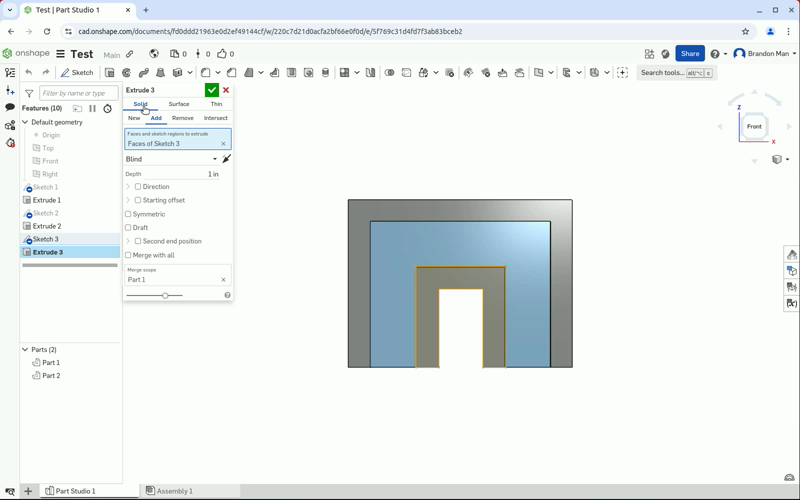
click(143, 106)
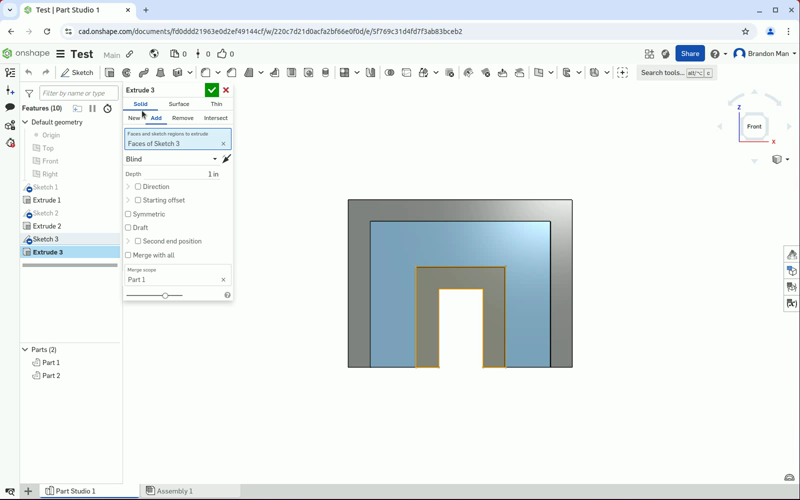
mouse_move(137, 120)
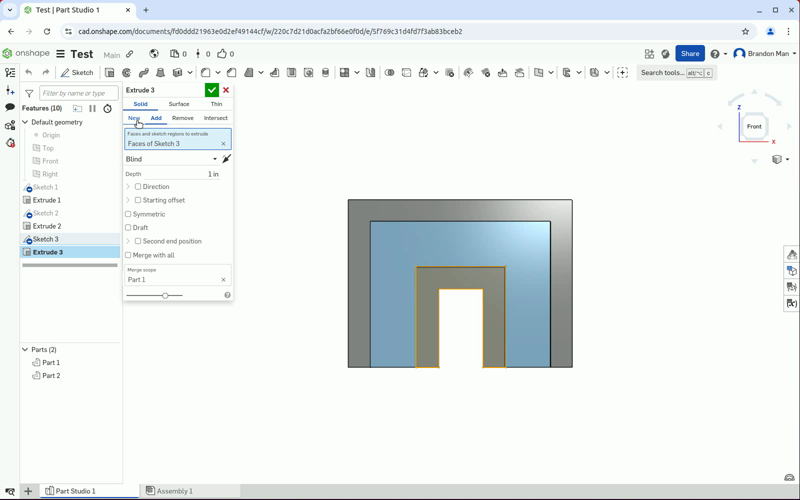
click(137, 120)
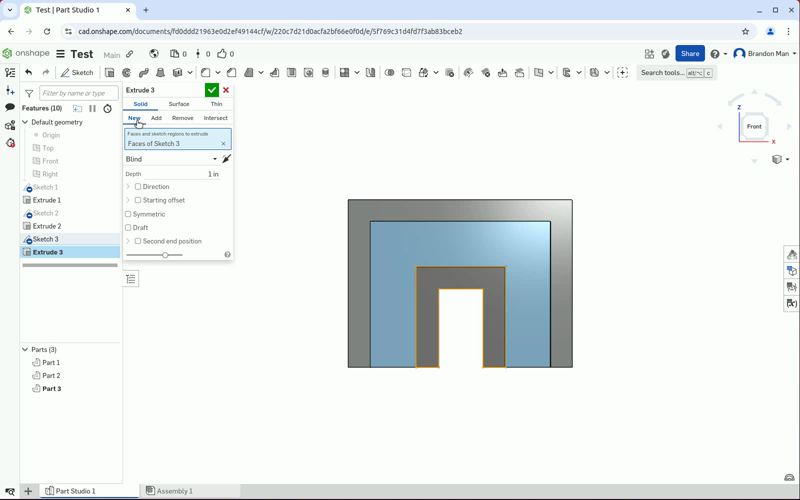
key(tab, 4)
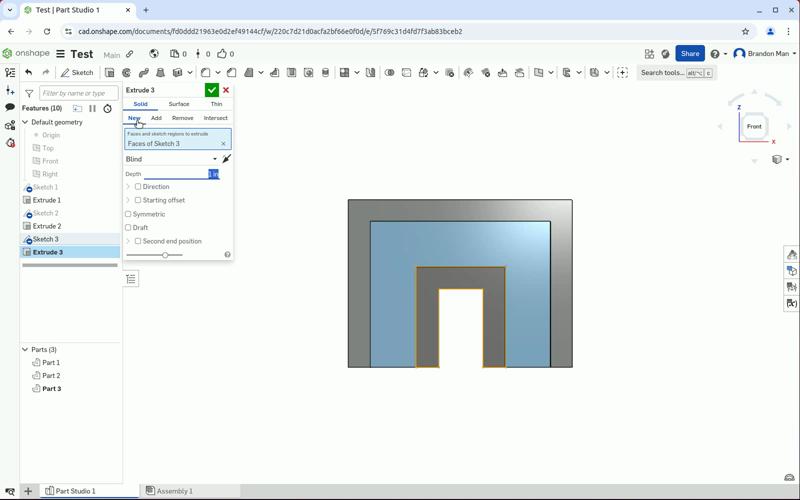
text(3.37)
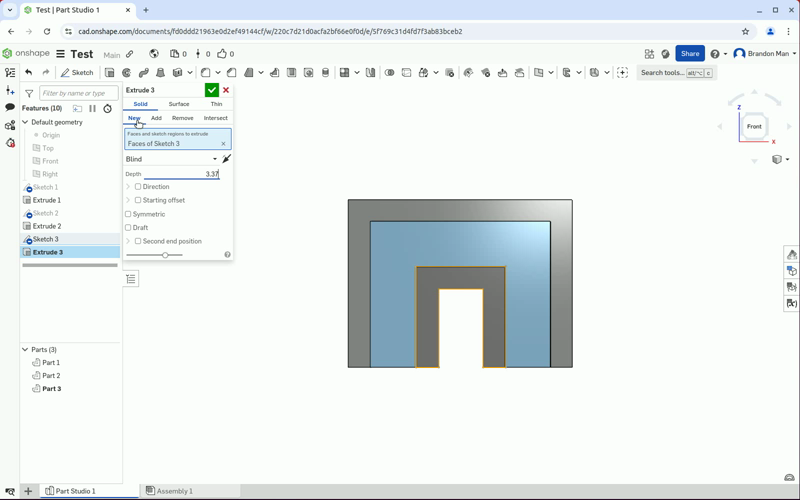
key(enter)
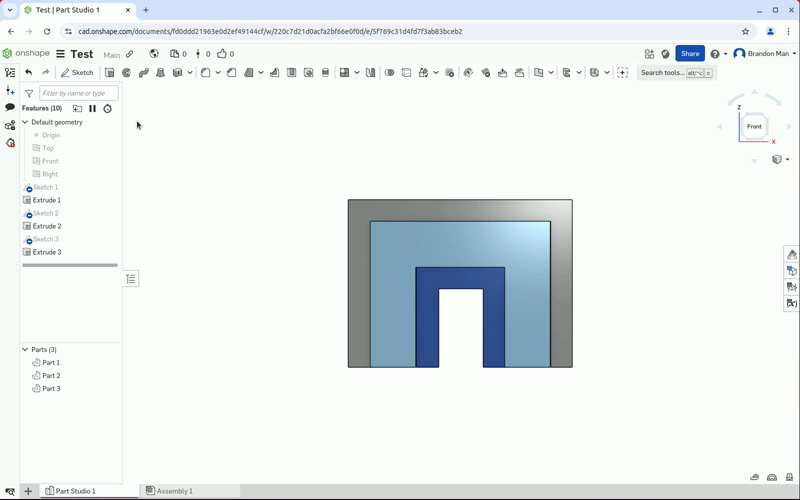
key(shift+h)
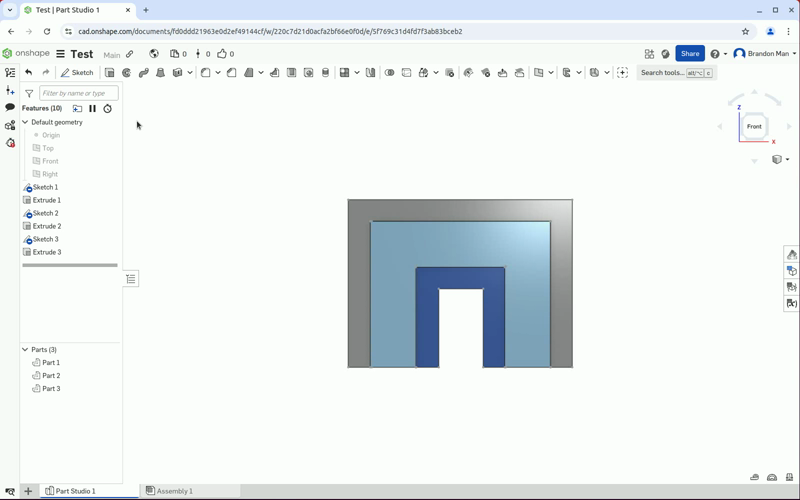
key(shift+h)
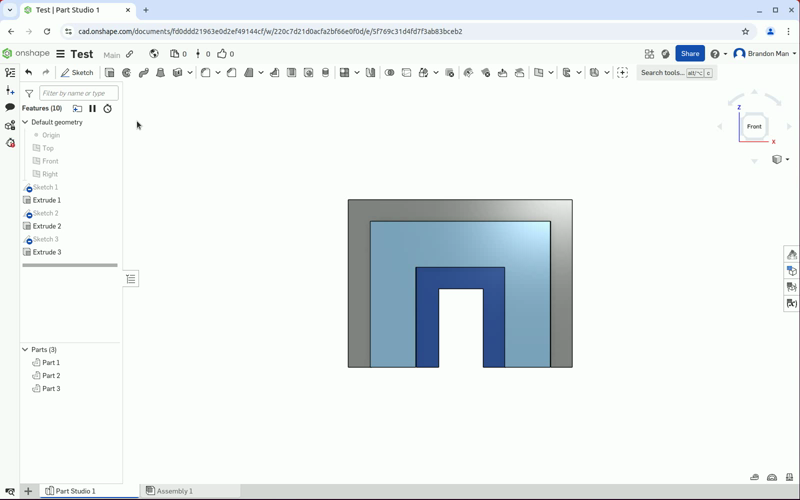
mouse_move(73, 189)
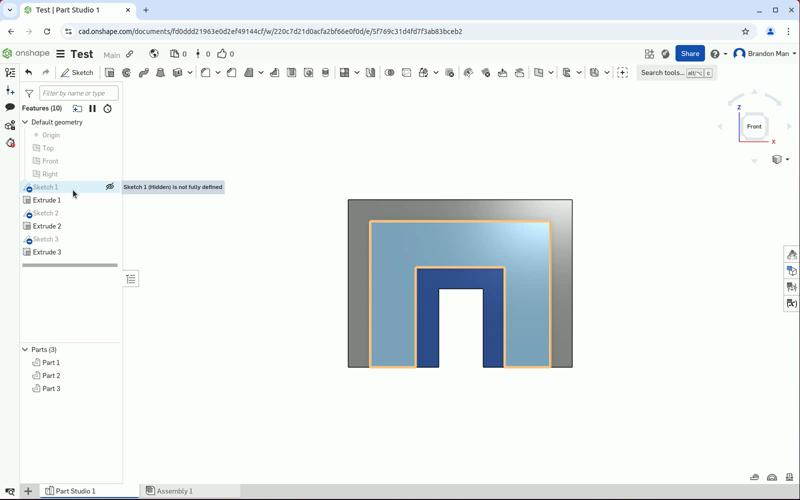
click(73, 189)
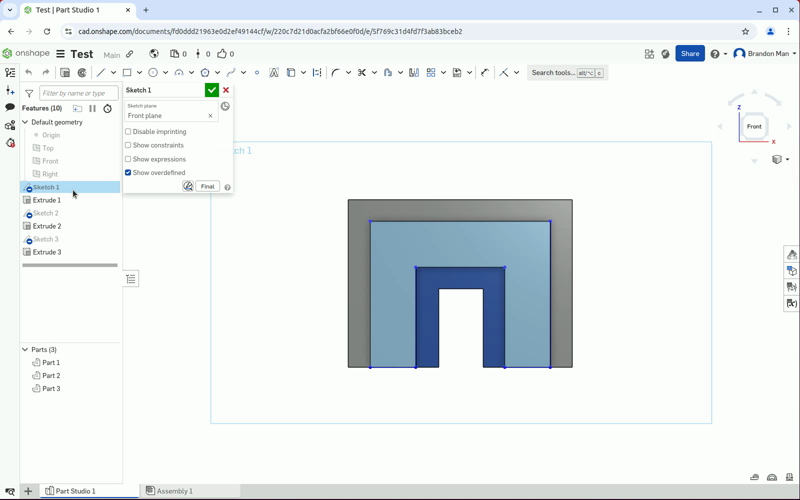
mouse_move(229, 92)
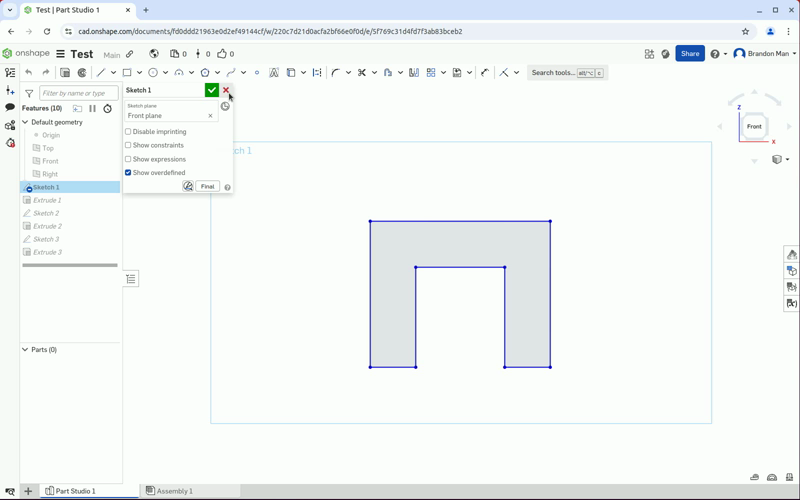
click(229, 92)
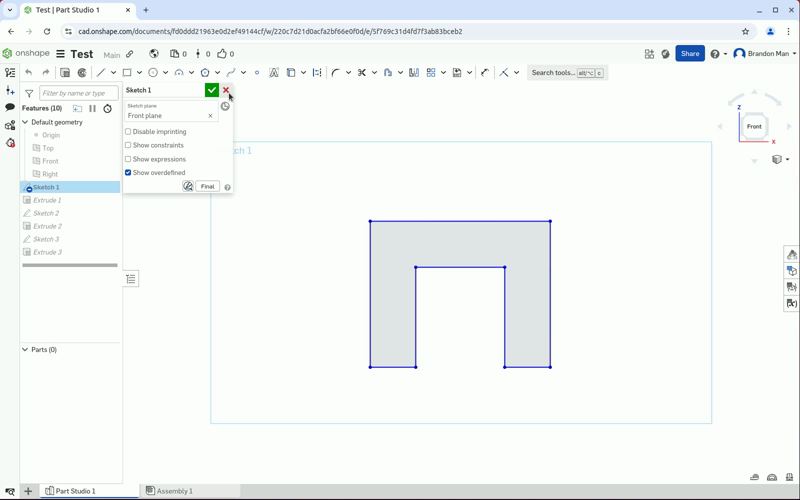
key(shift+s)
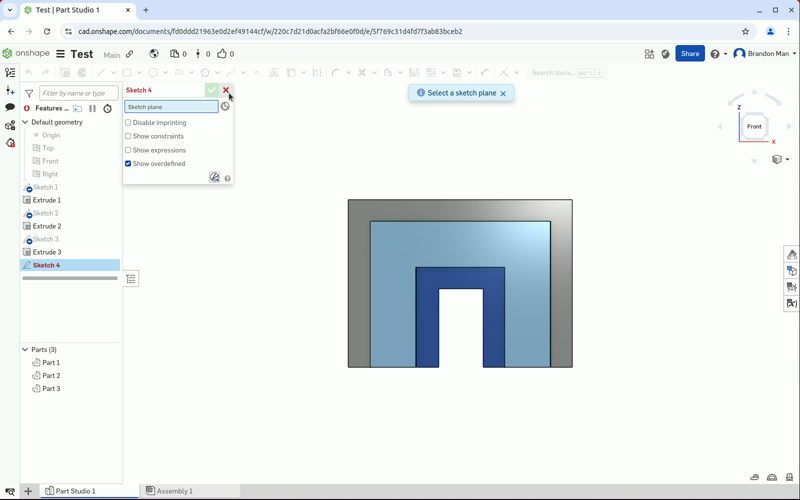
mouse_move(73, 163)
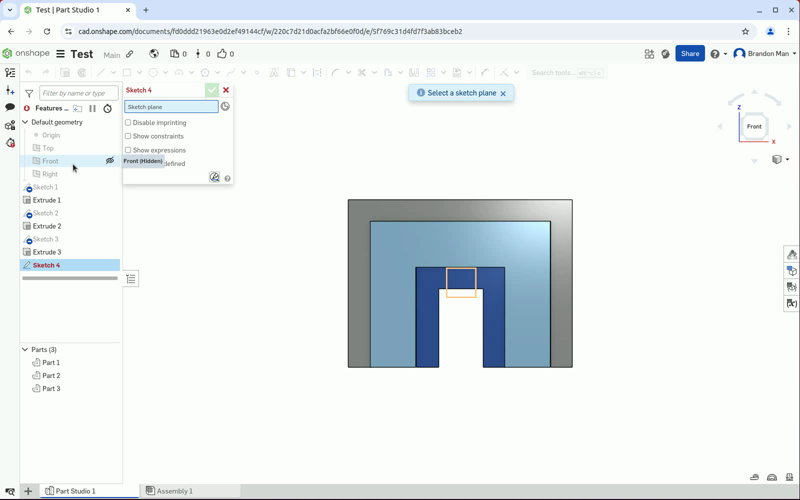
click(73, 163)
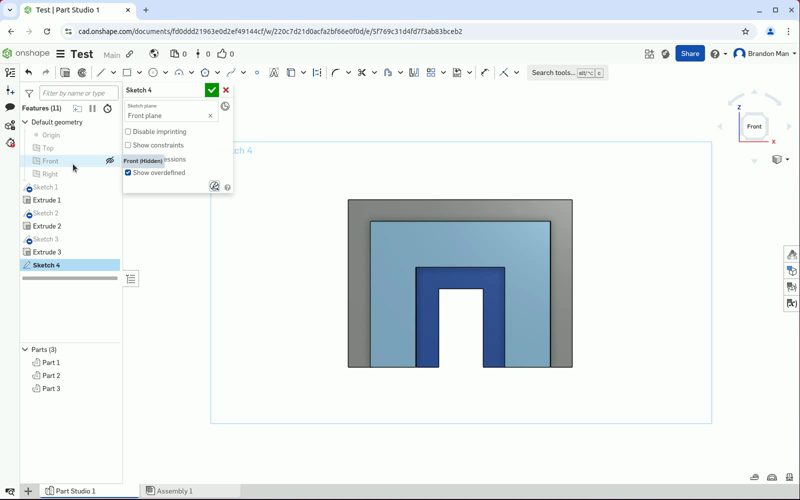
mouse_move(73, 352)
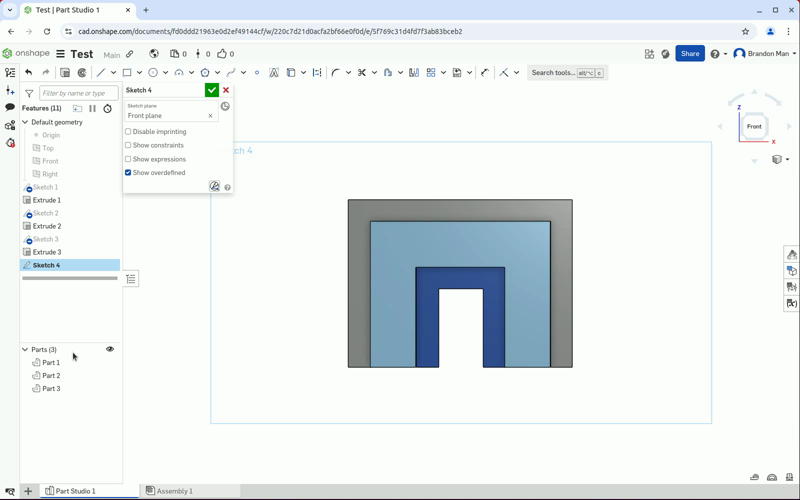
key(y)
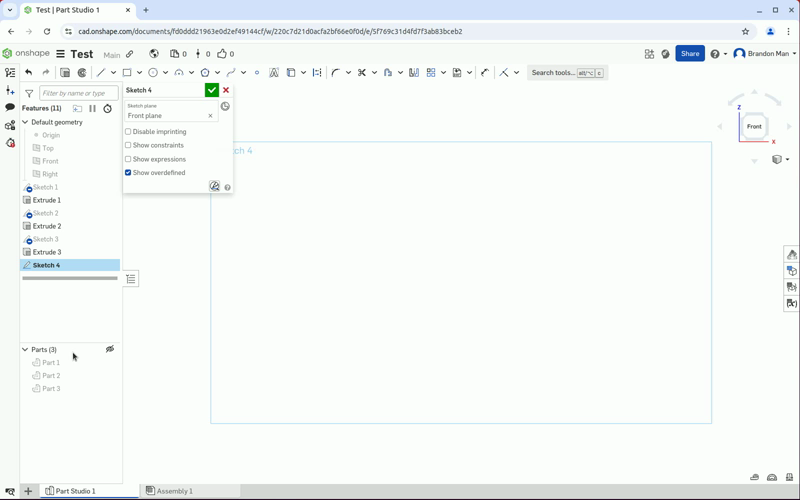
key(l)
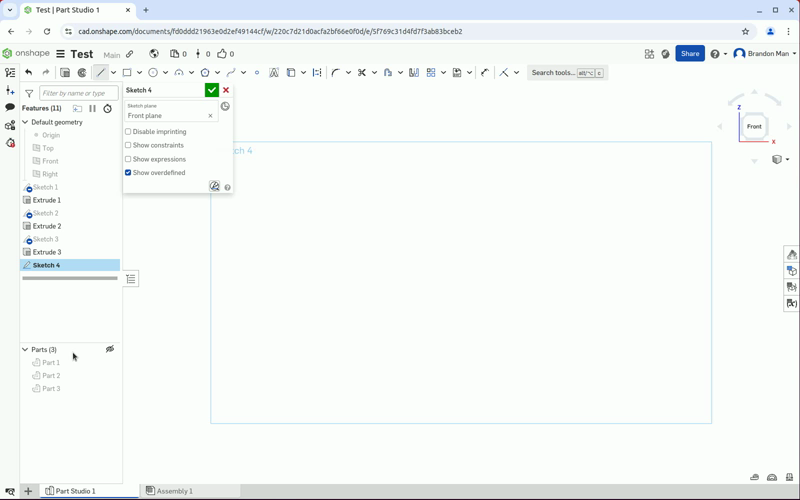
key_down(shift)
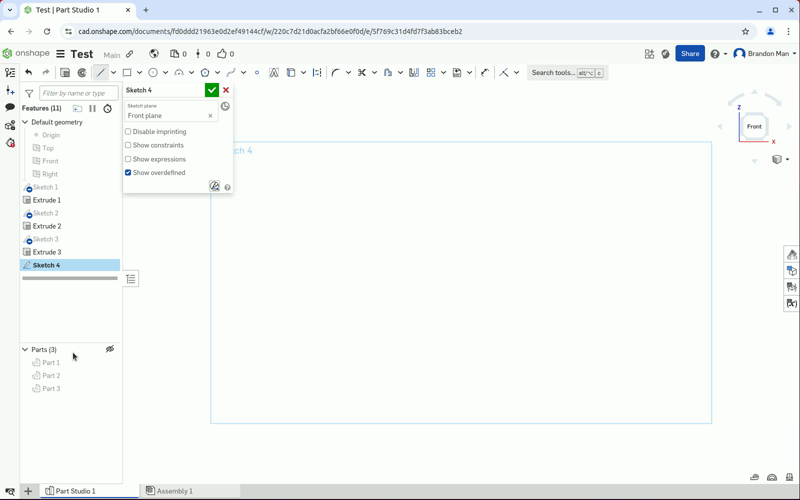
mouse_move(348, 389)
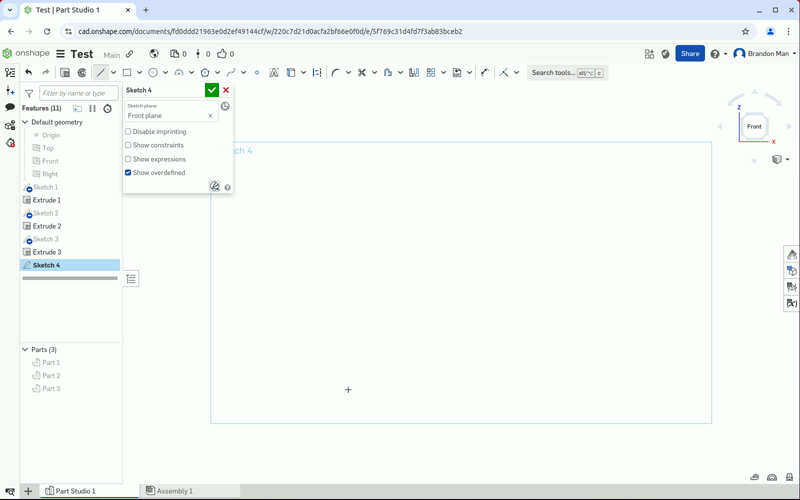
click(348, 389)
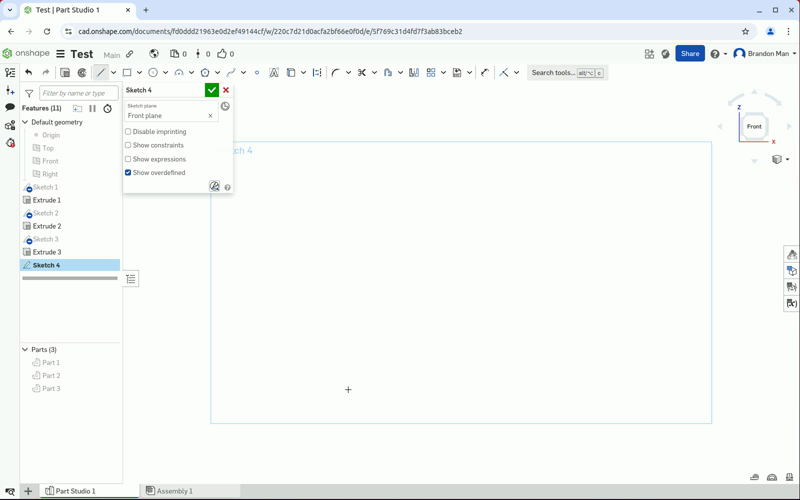
key_up(shift)
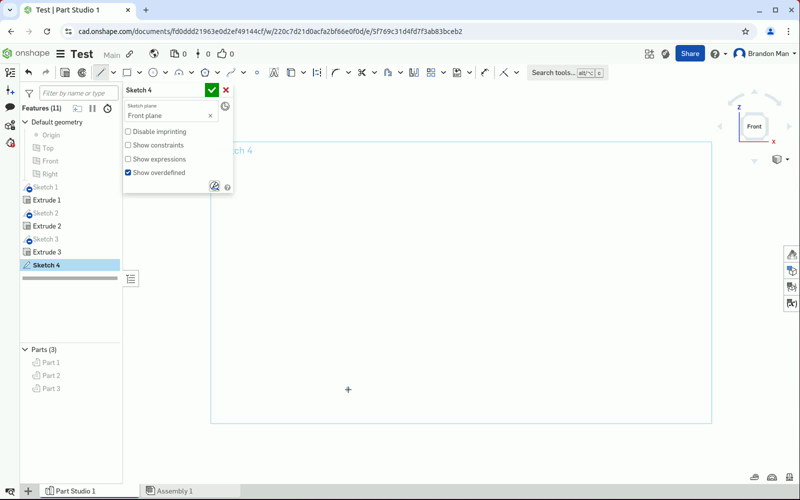
key_down(shift)
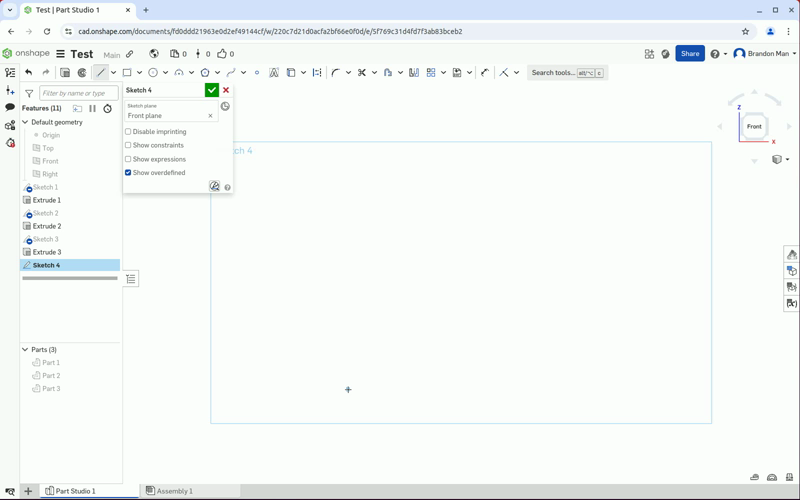
mouse_move(438, 389)
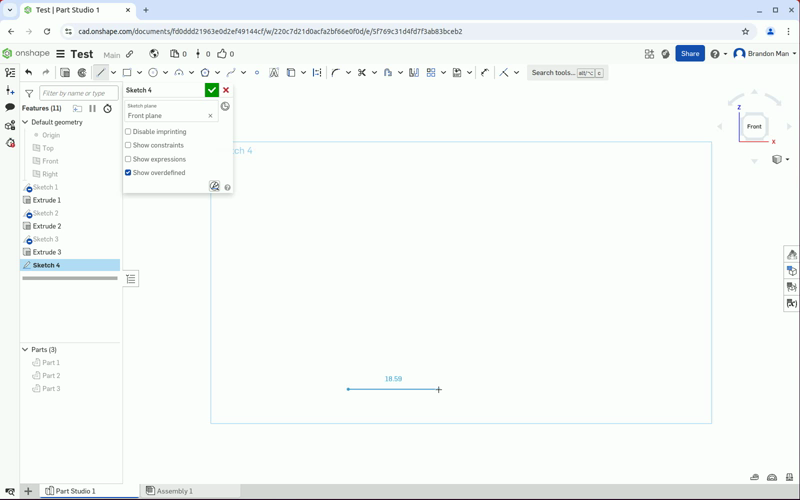
click(438, 389)
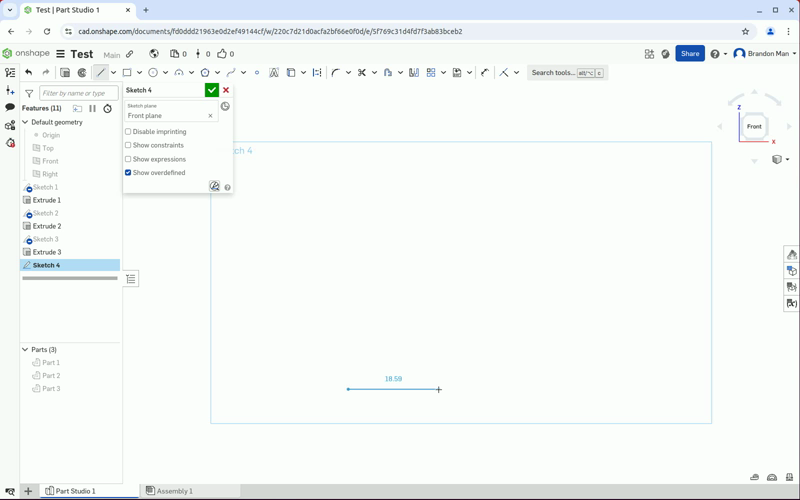
key_up(shift)
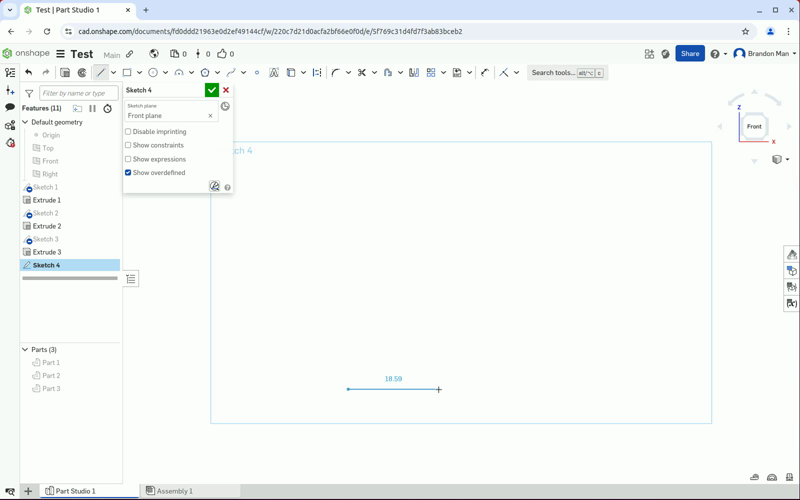
key_down(shift)
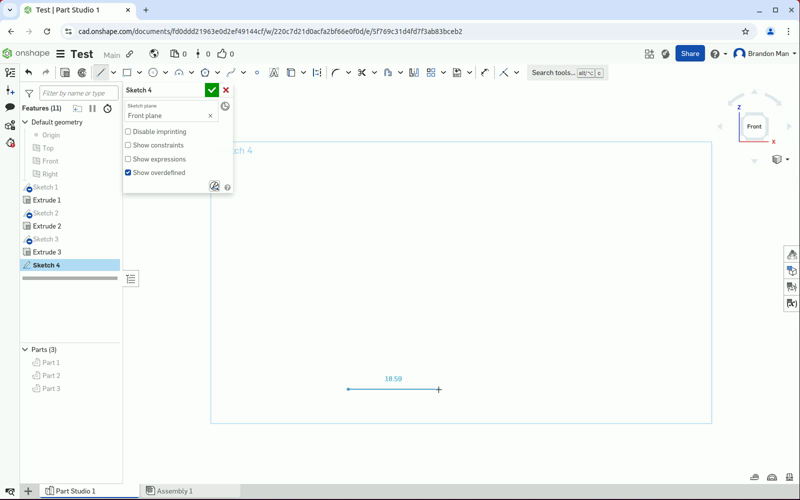
mouse_move(468, 389)
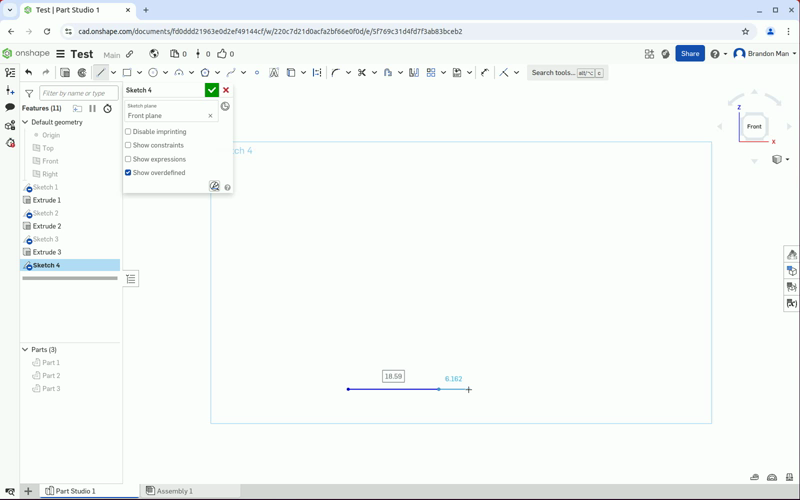
mouse_move(438, 366)
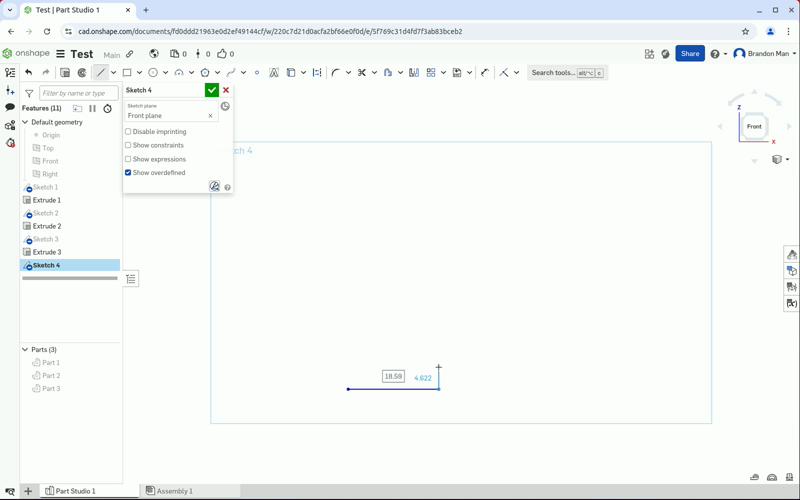
click(438, 366)
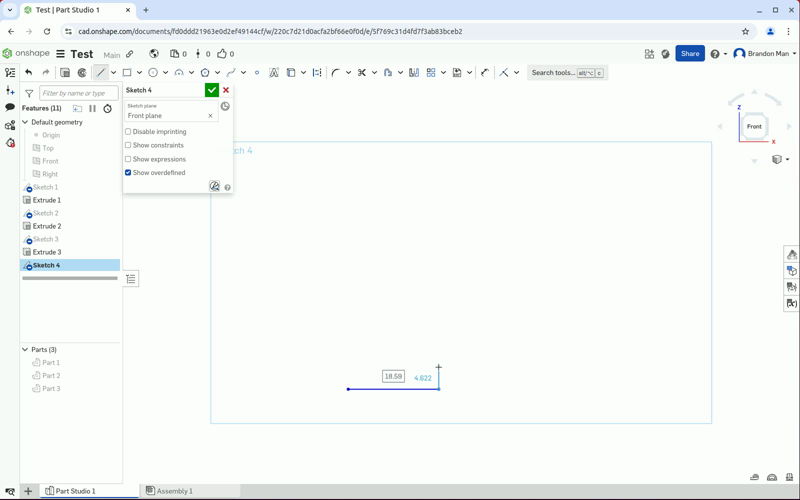
key_up(shift)
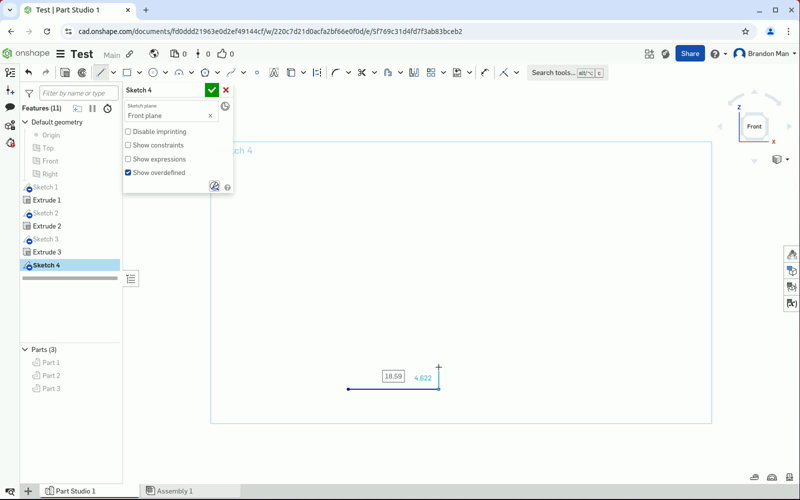
key_down(shift)
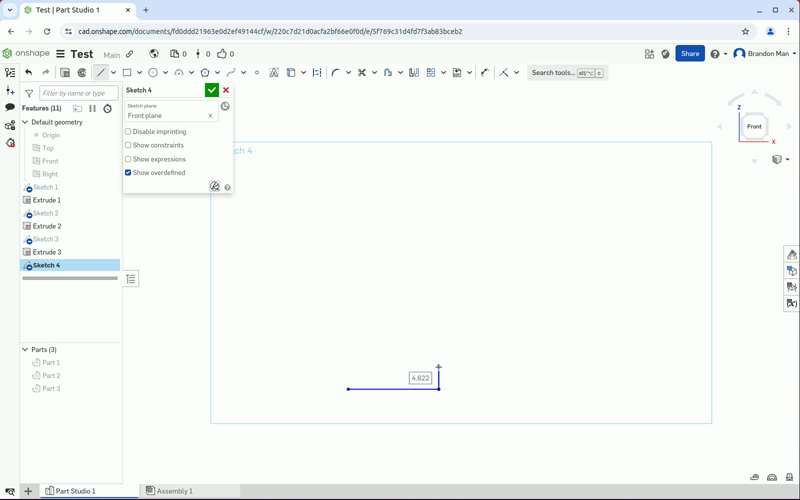
mouse_move(468, 366)
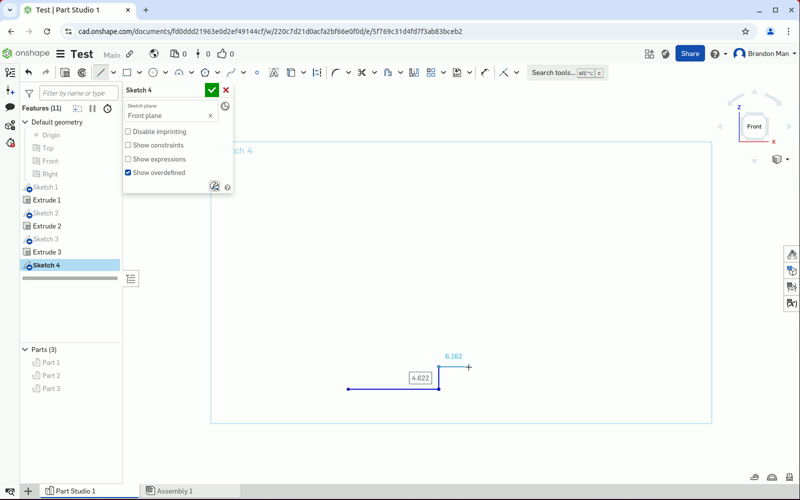
mouse_move(415, 366)
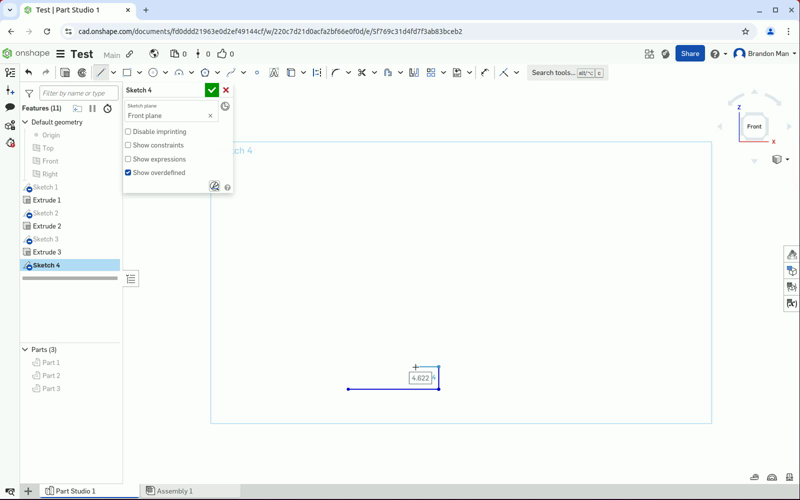
click(415, 366)
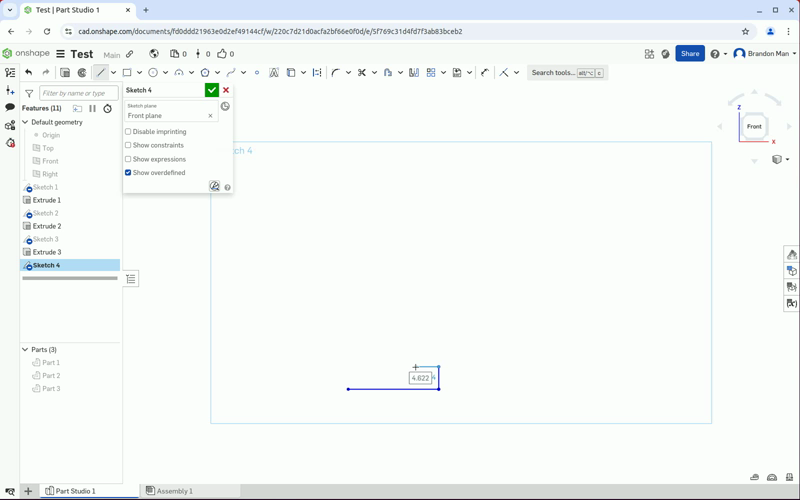
key_up(shift)
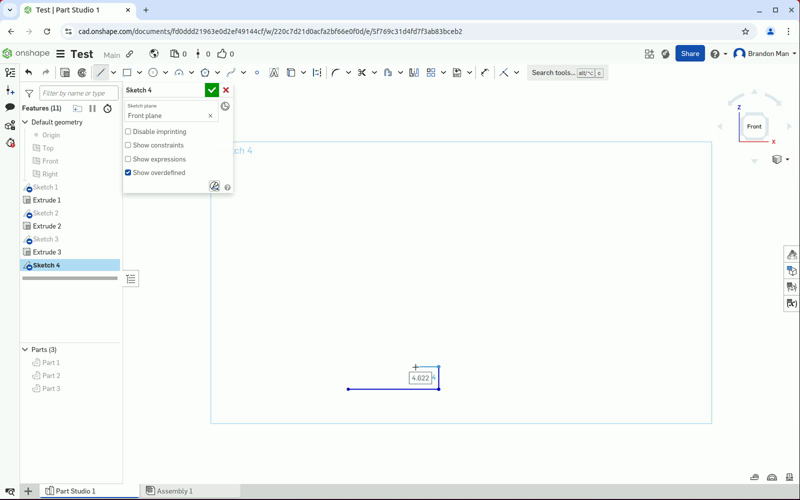
key_down(shift)
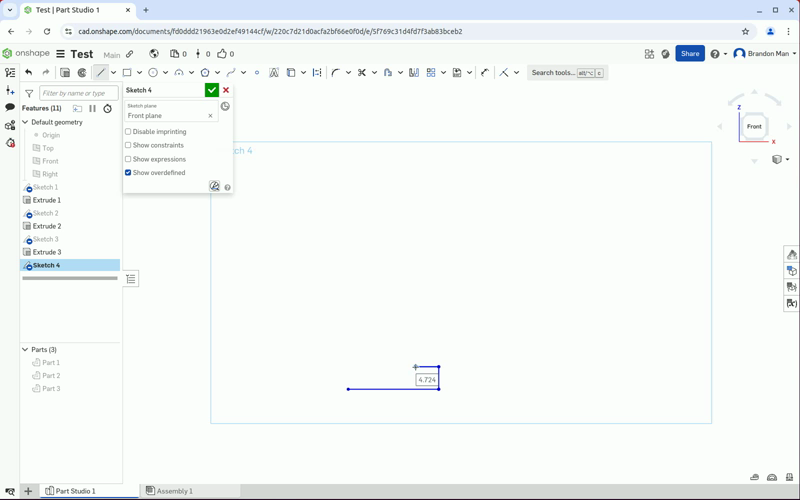
mouse_move(445, 366)
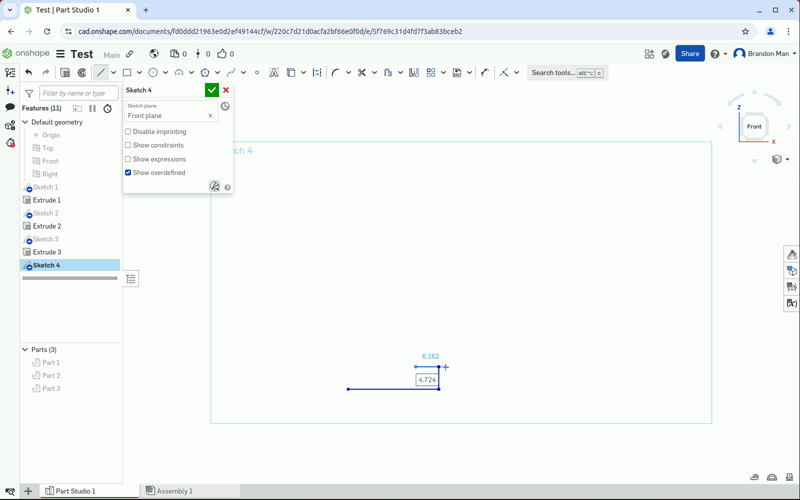
mouse_move(371, 366)
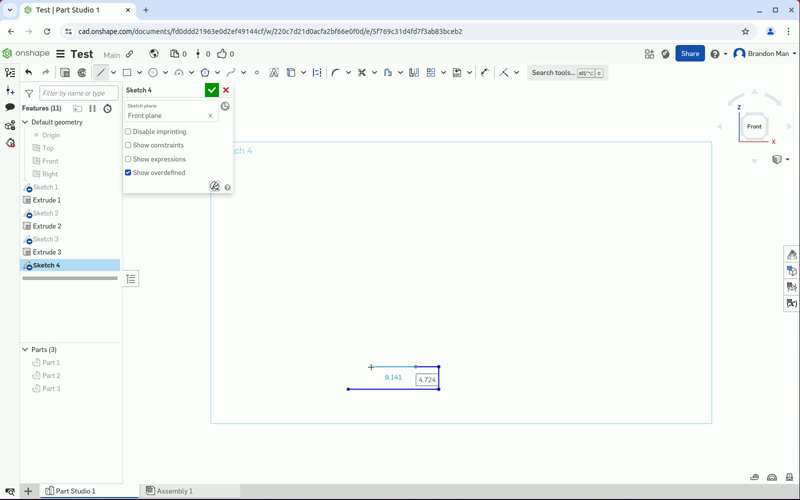
click(371, 366)
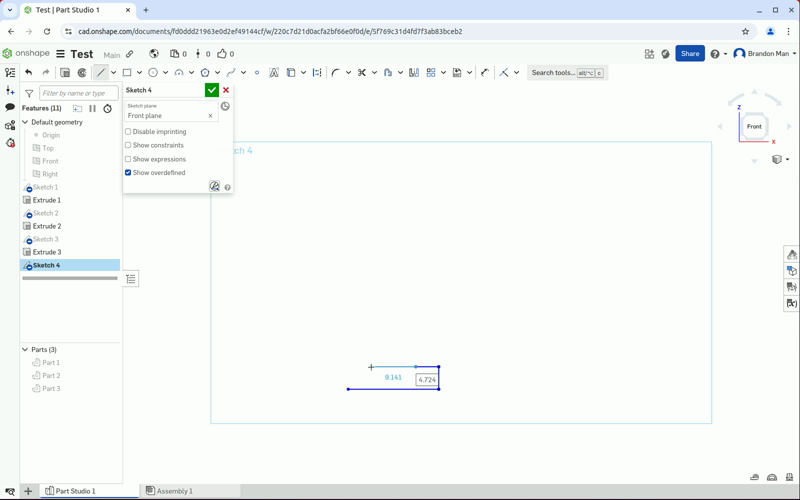
key_up(shift)
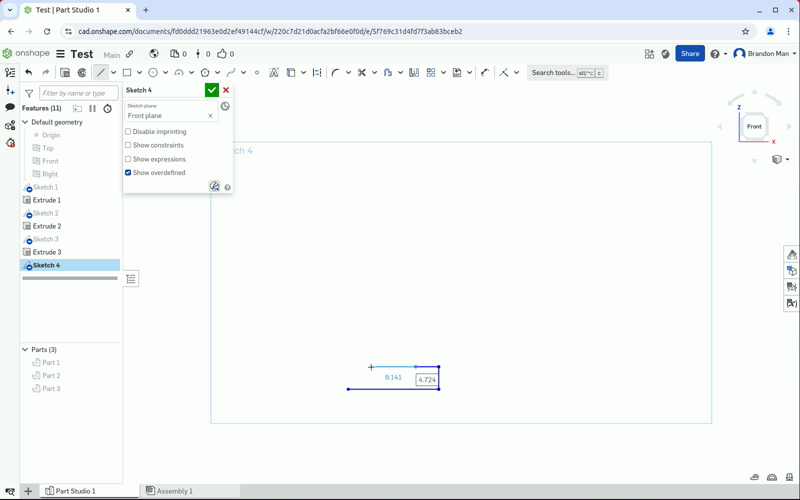
key_down(shift)
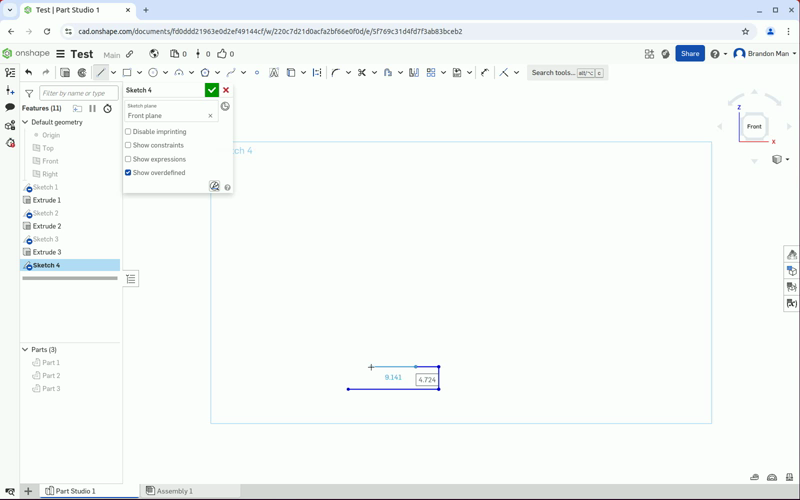
mouse_move(401, 366)
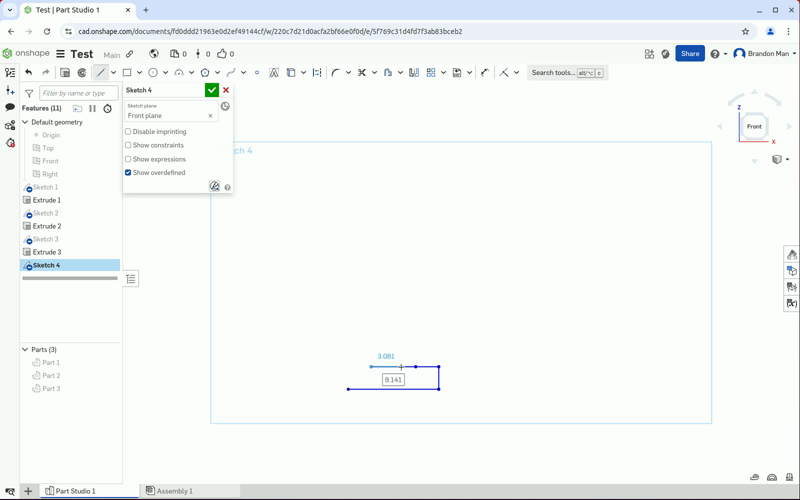
mouse_move(348, 366)
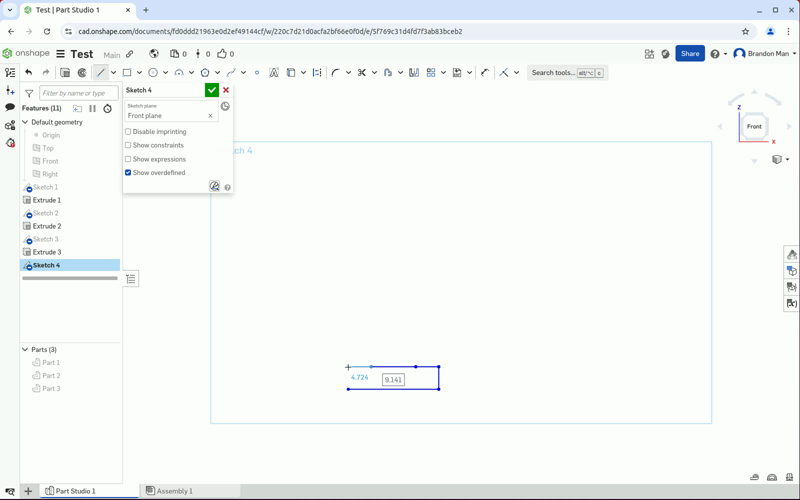
click(348, 366)
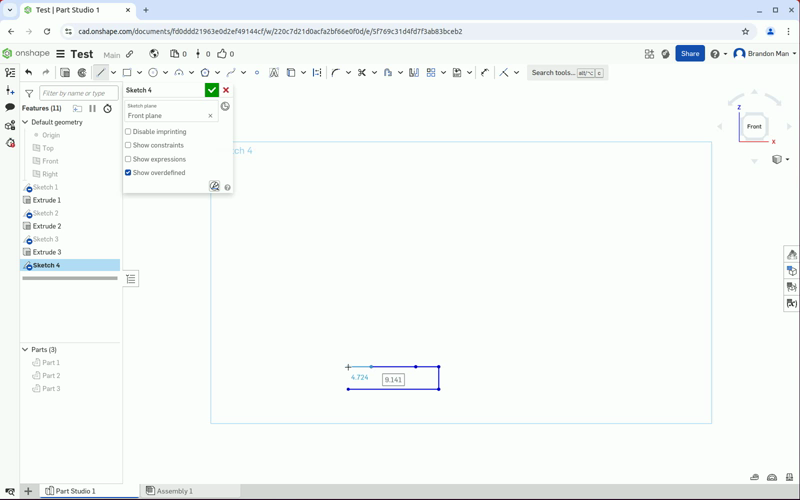
key_up(shift)
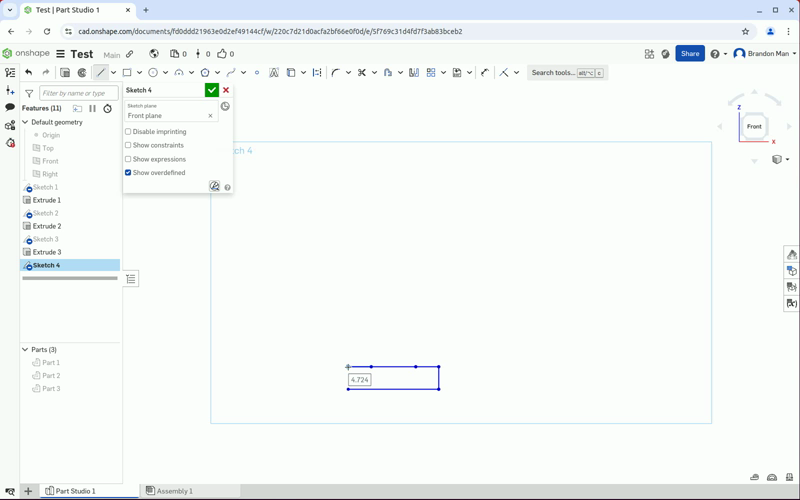
mouse_move(378, 366)
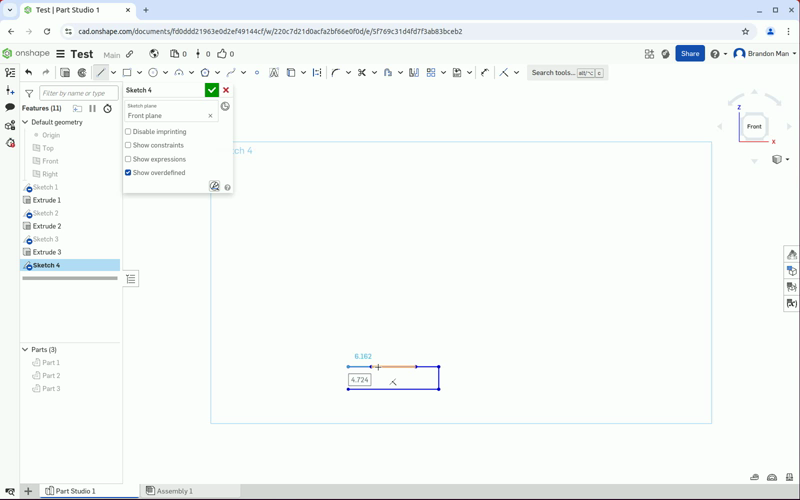
key_down(shift)
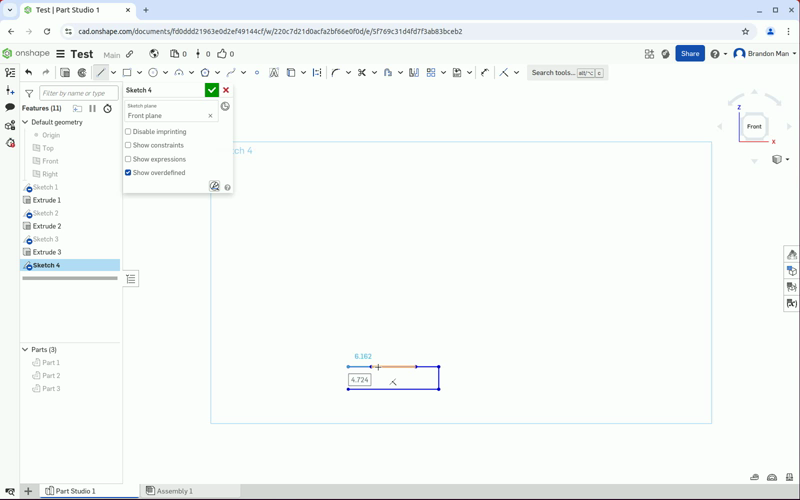
mouse_move(348, 389)
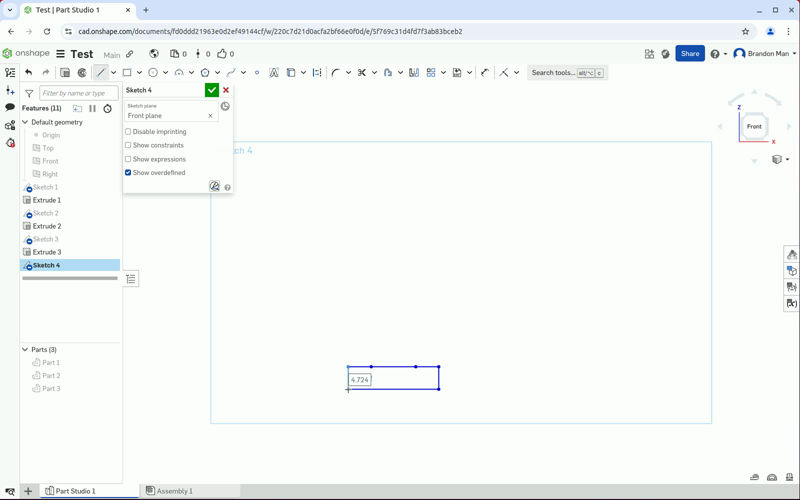
key_up(shift)
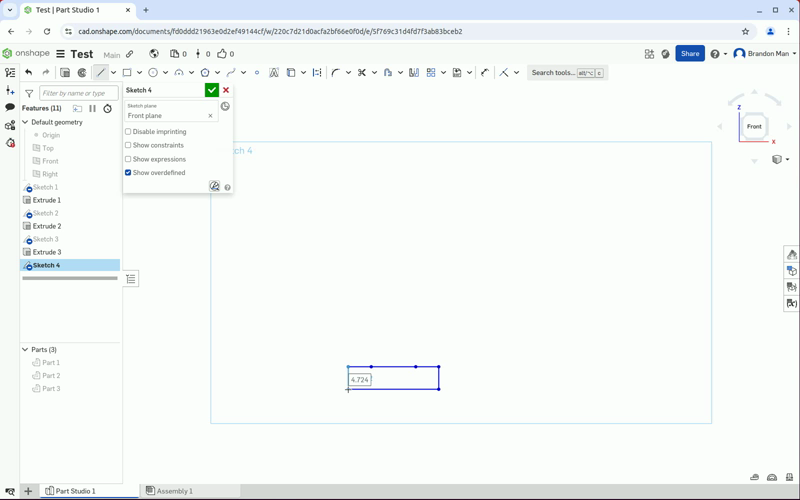
click(348, 389)
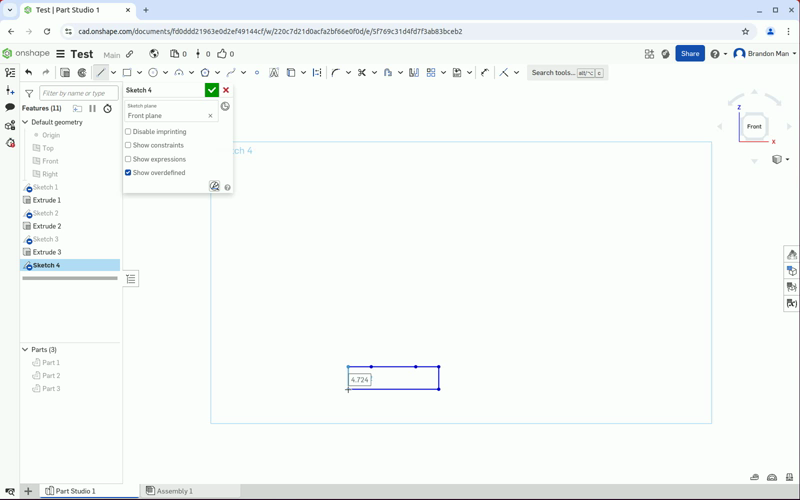
key(esc)
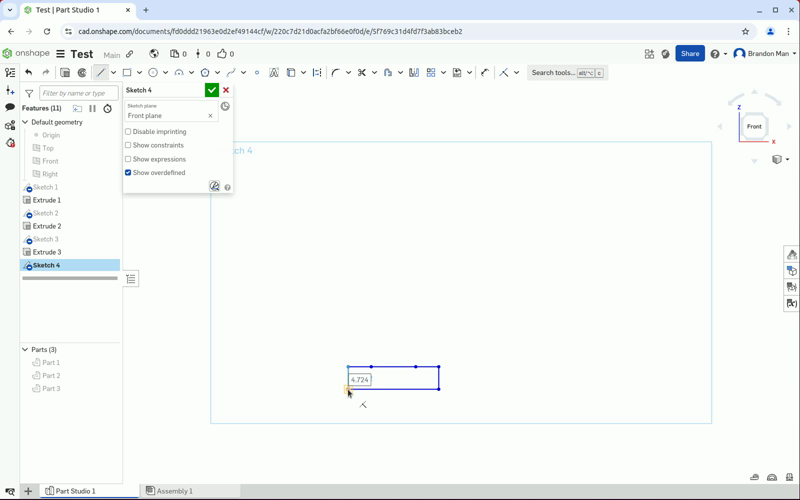
mouse_move(423, 372)
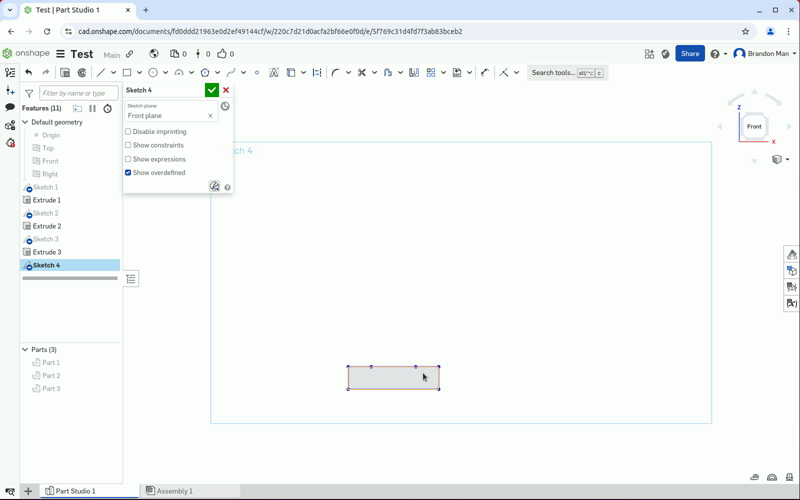
click(423, 372)
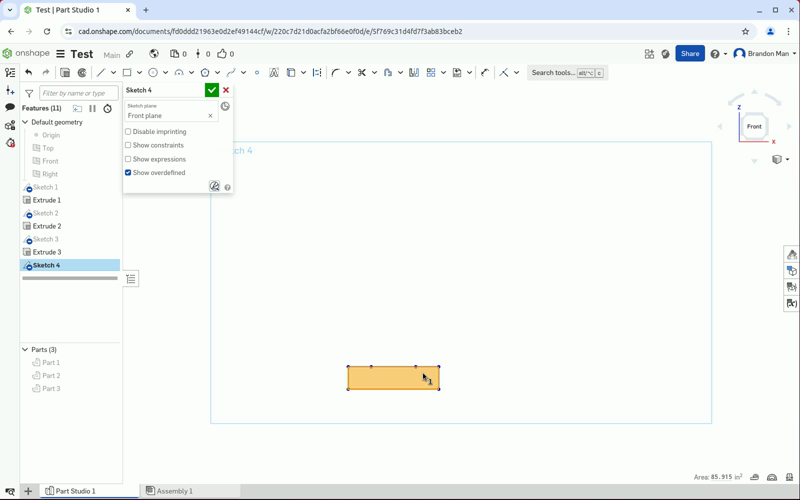
mouse_move(73, 352)
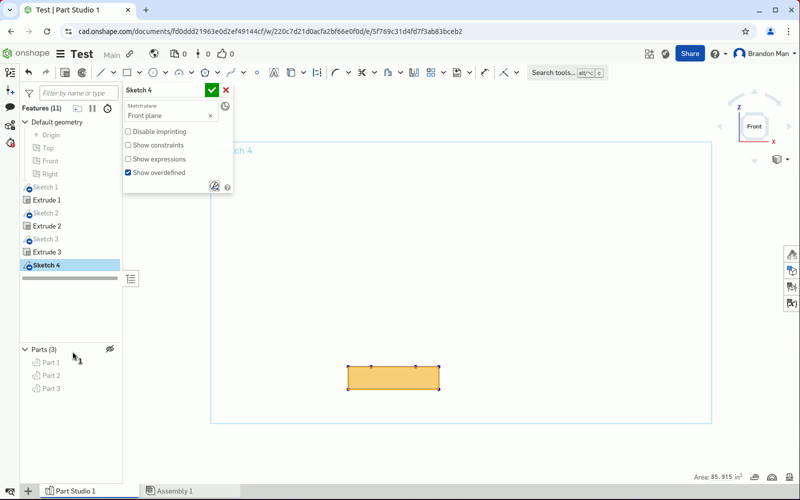
key(shift+y)
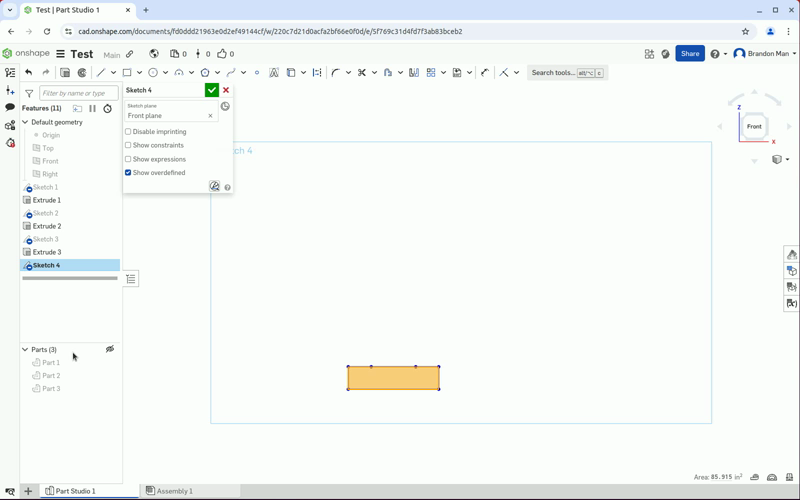
key(shift+e)
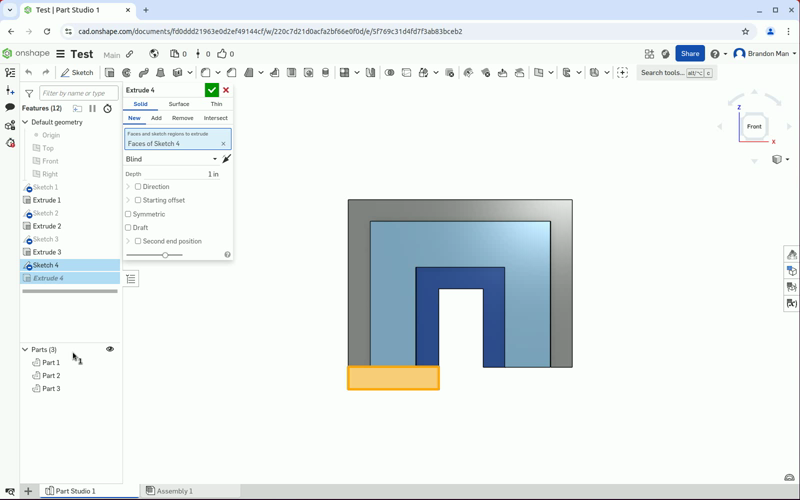
mouse_move(143, 106)
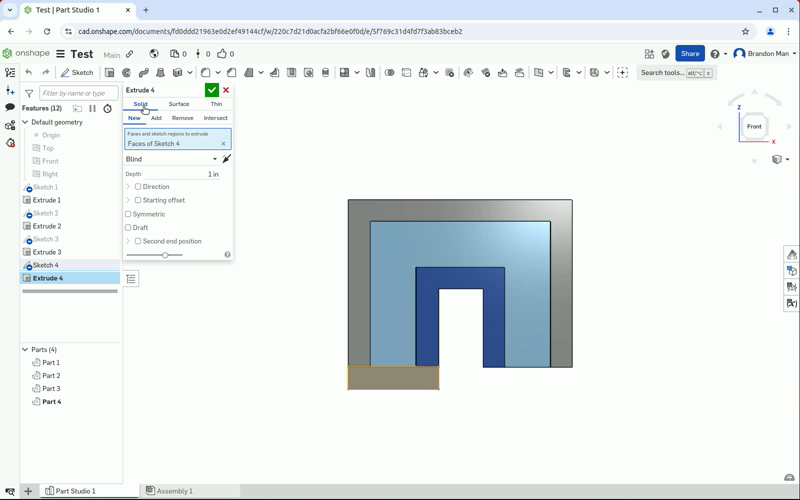
click(143, 106)
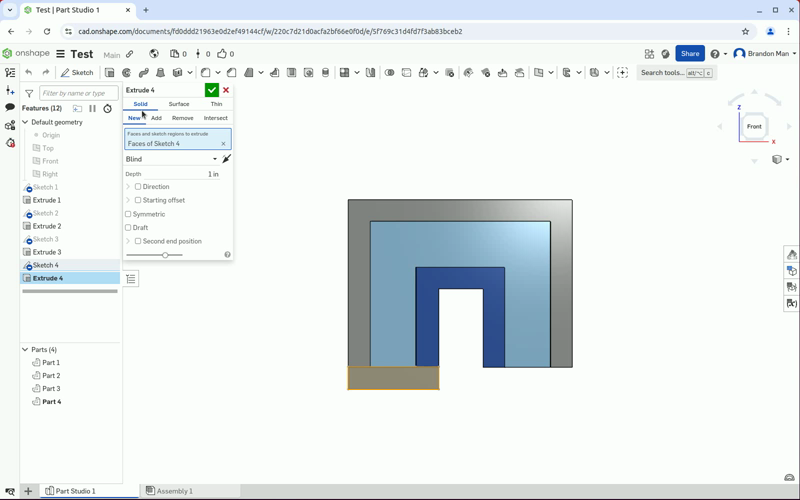
mouse_move(137, 120)
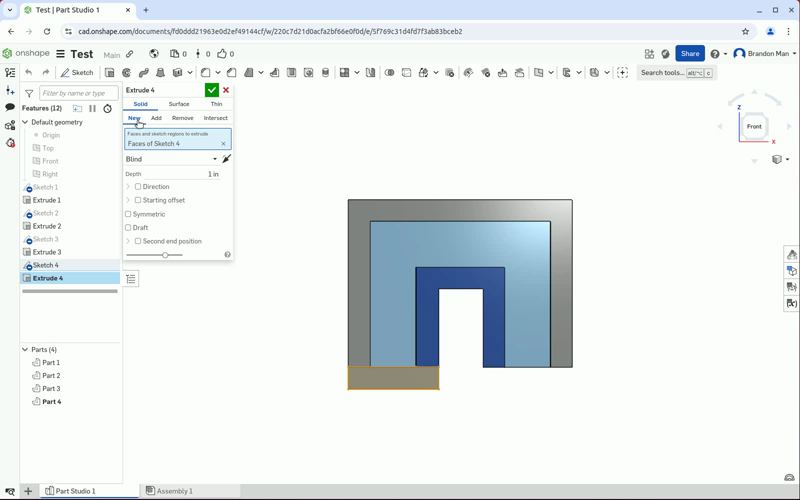
click(137, 120)
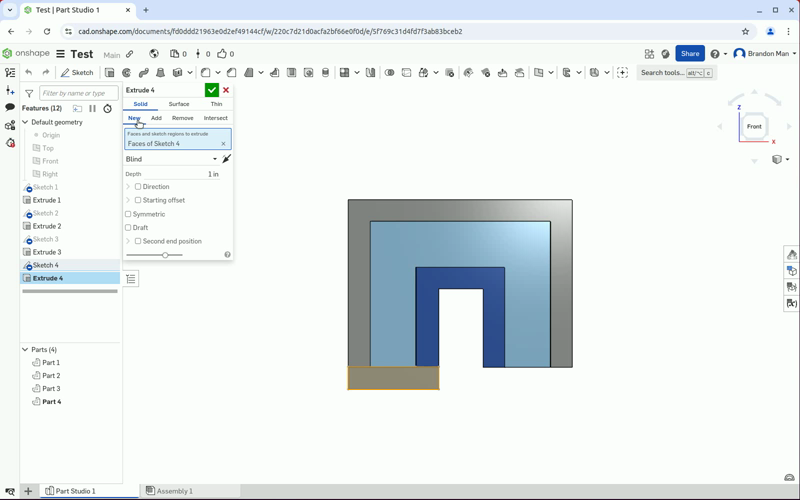
key(tab, 4)
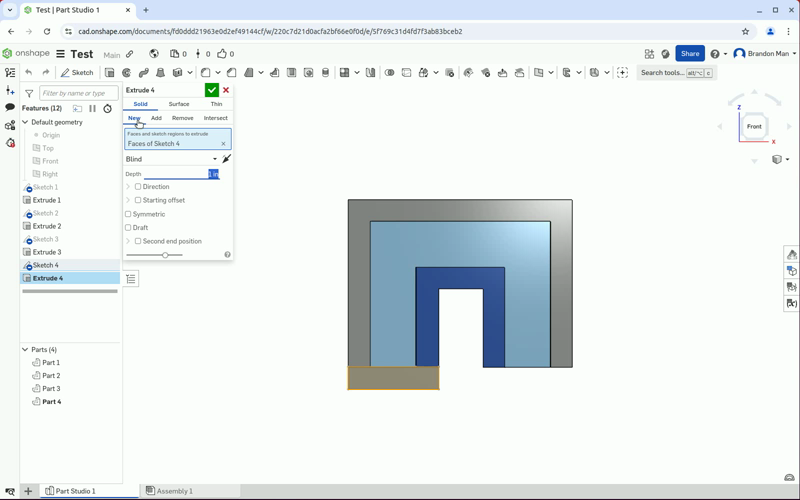
text(3.37)
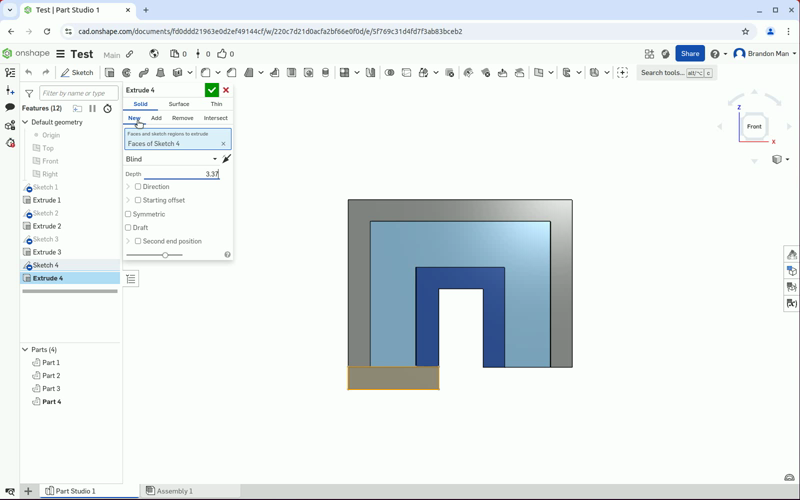
key(enter)
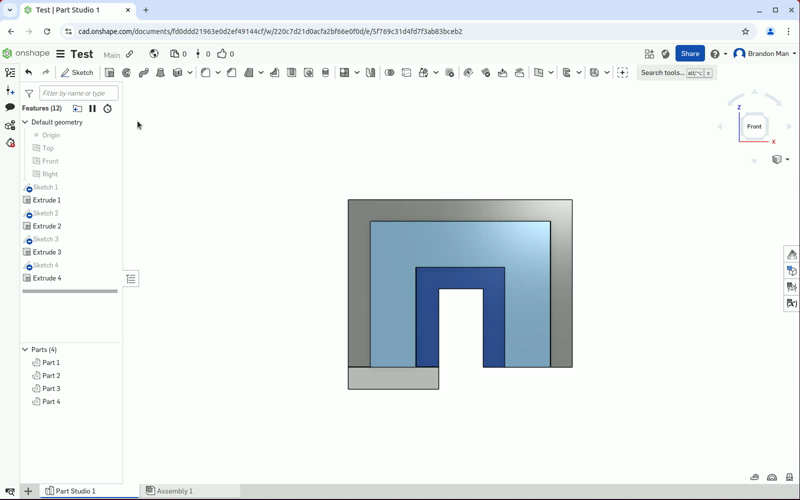
key(shift+h)
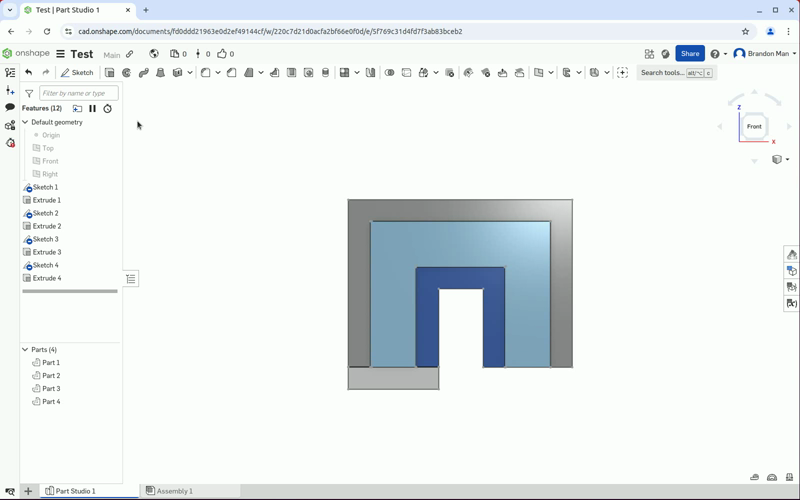
key(shift+h)
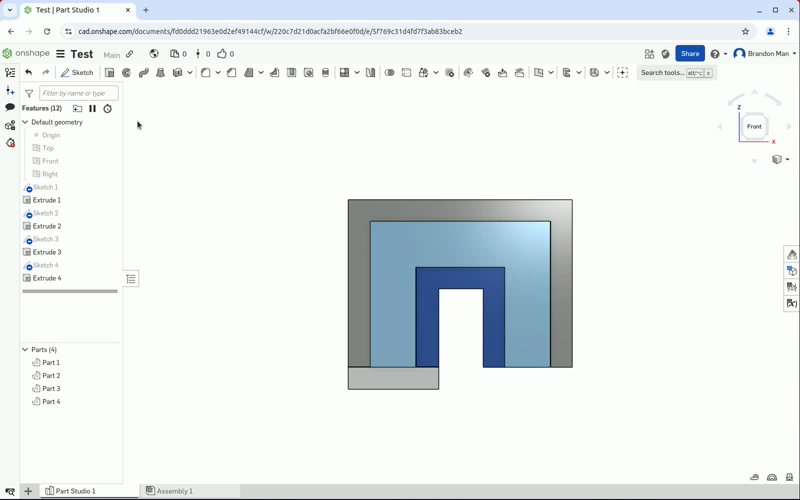
mouse_move(73, 189)
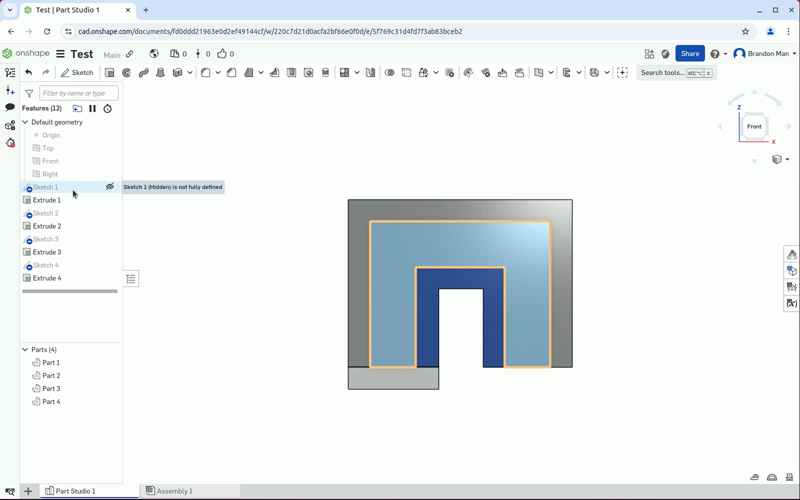
click(73, 189)
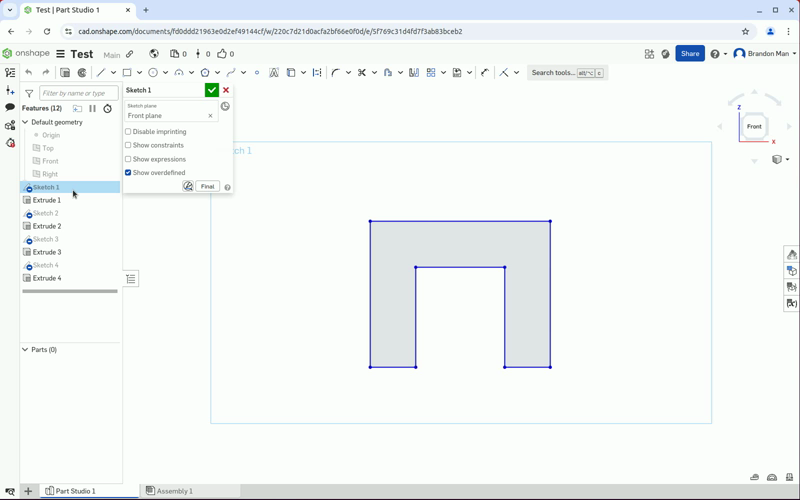
mouse_move(229, 92)
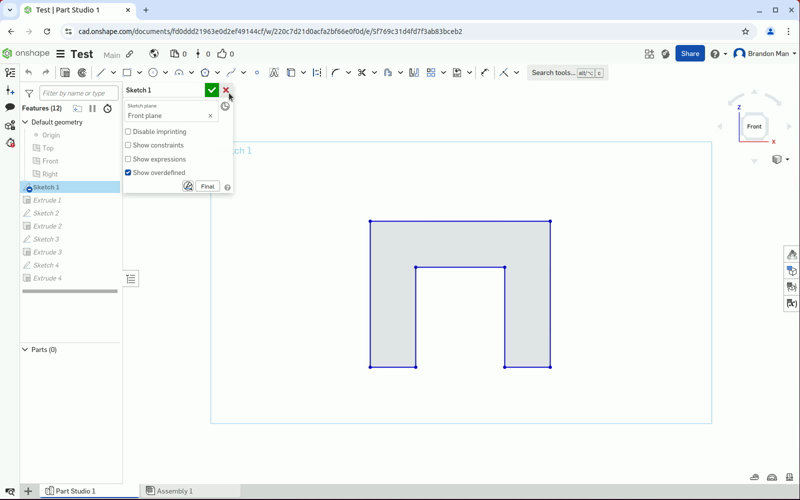
click(229, 92)
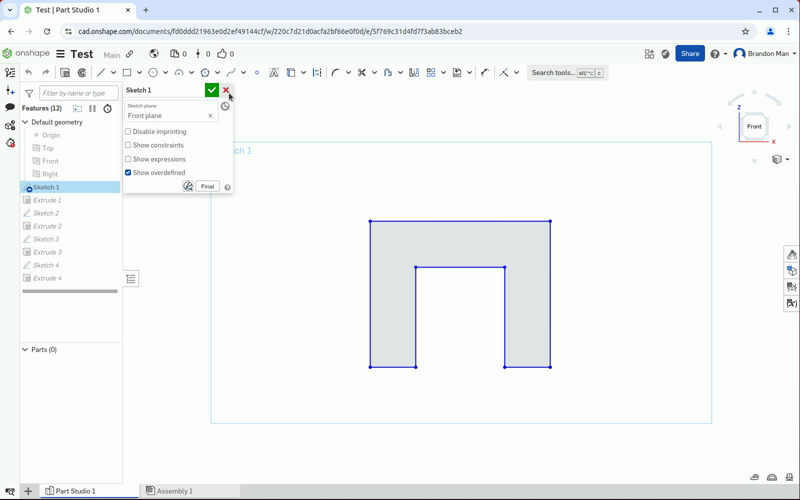
key(shift+s)
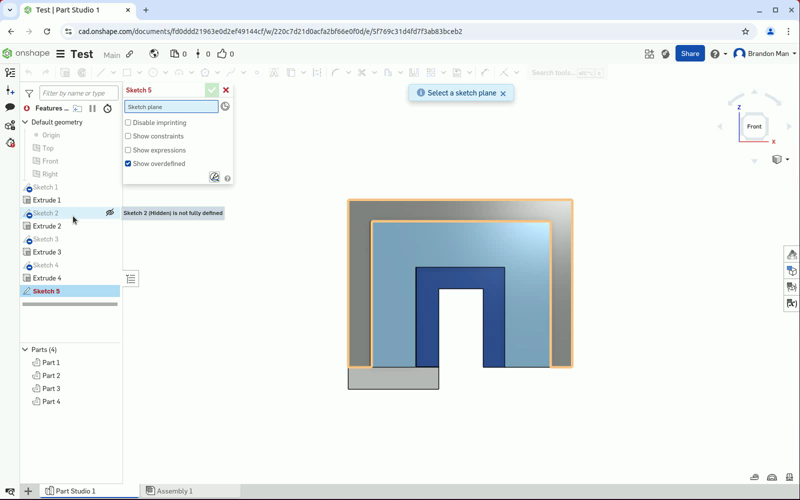
scroll(3)
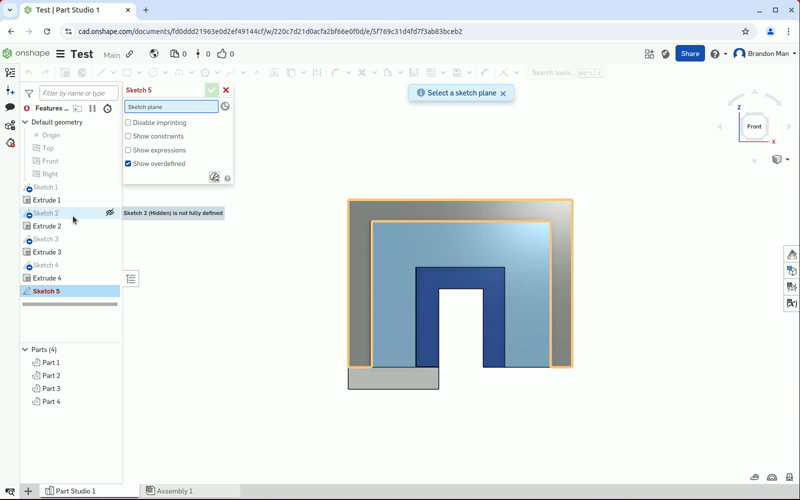
mouse_move(73, 163)
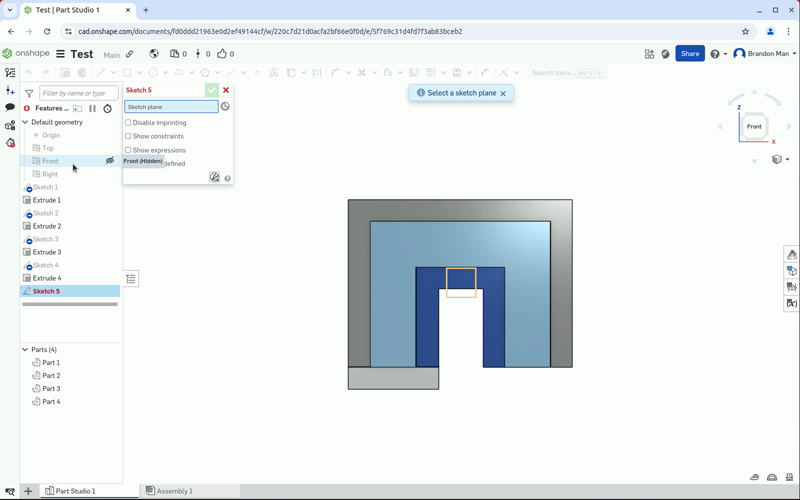
click(73, 163)
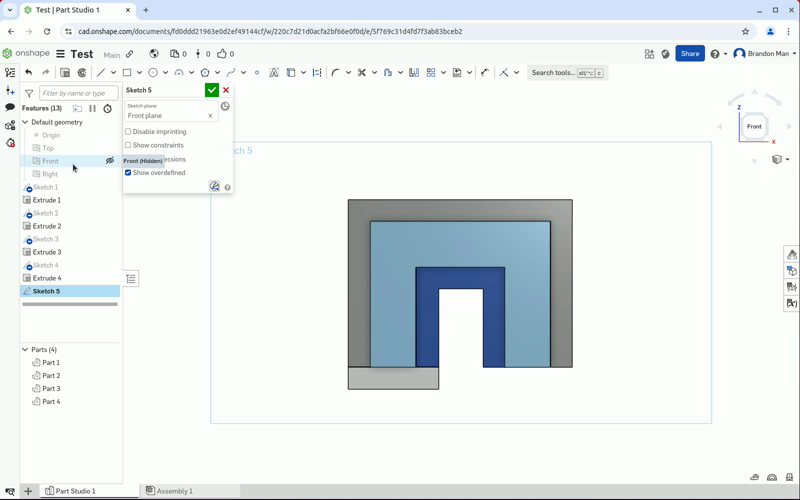
mouse_move(73, 352)
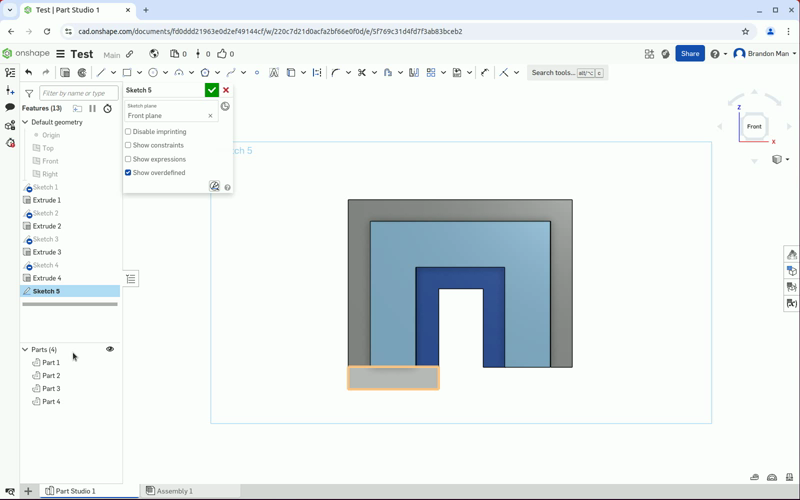
key(y)
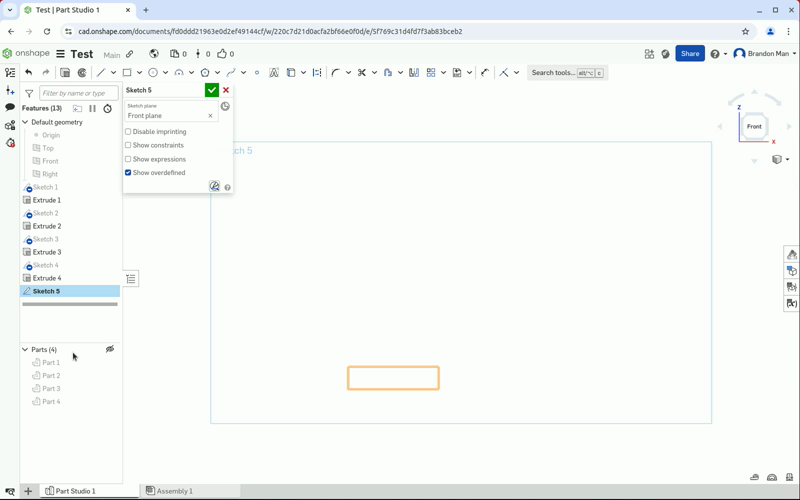
key(l)
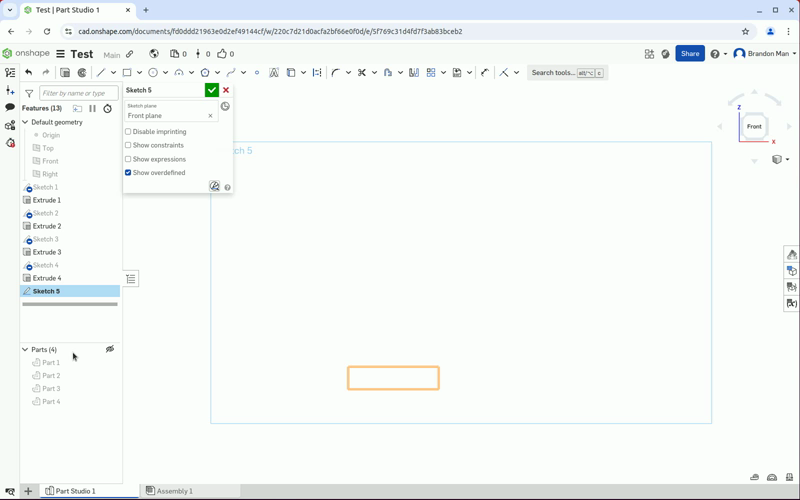
key_down(shift)
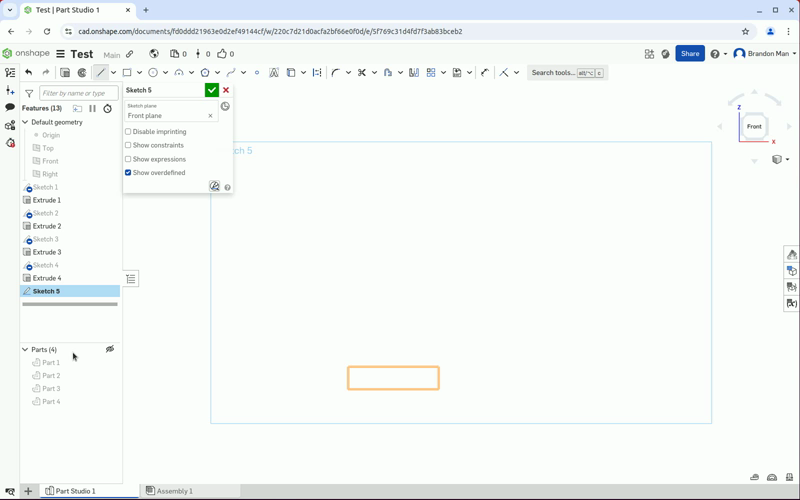
mouse_move(483, 389)
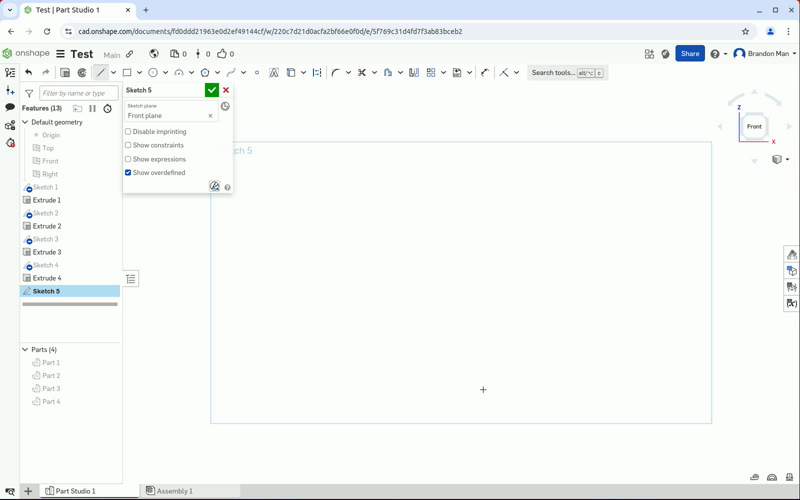
click(483, 389)
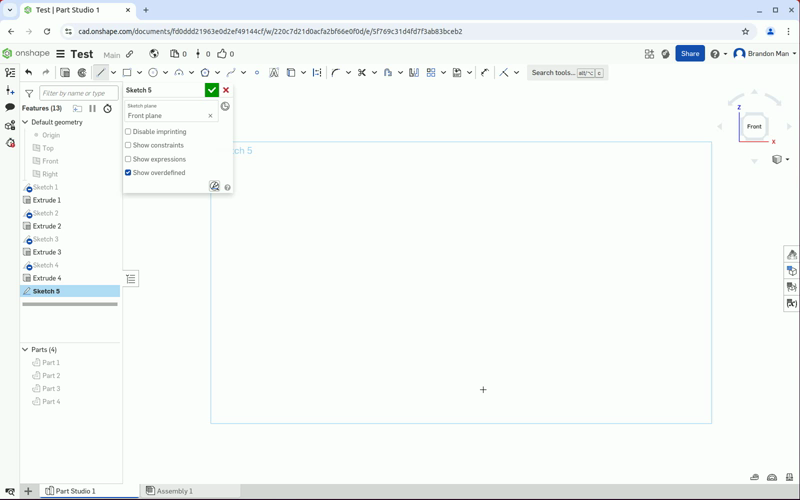
key_up(shift)
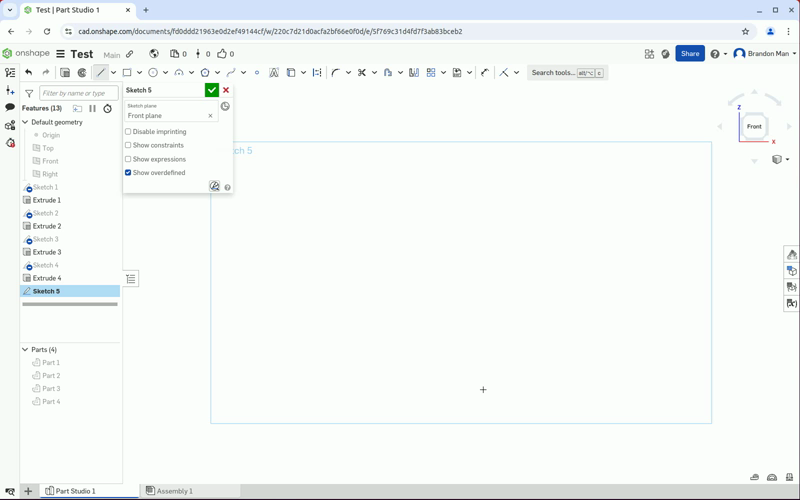
key_down(shift)
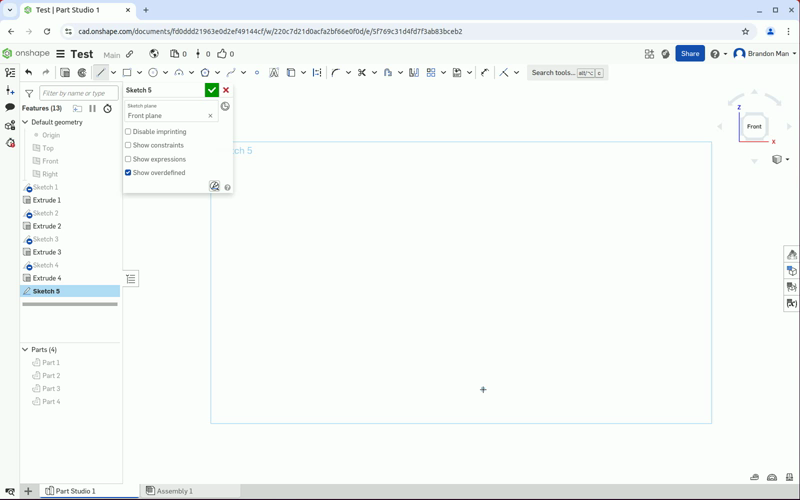
mouse_move(573, 389)
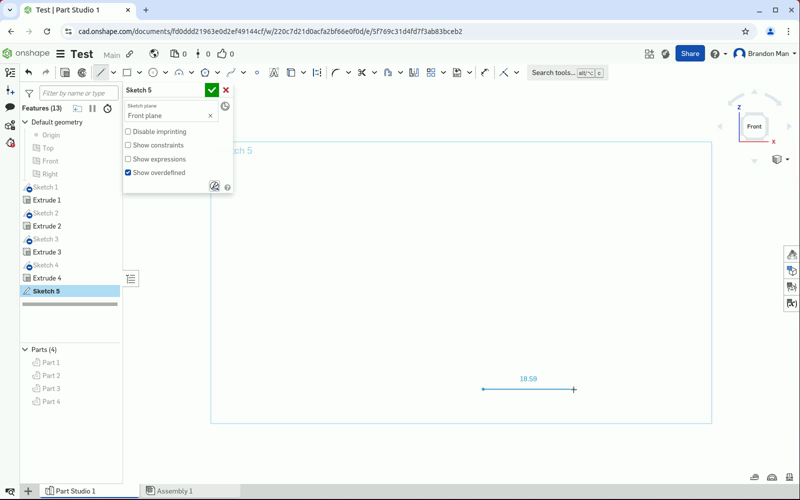
click(573, 389)
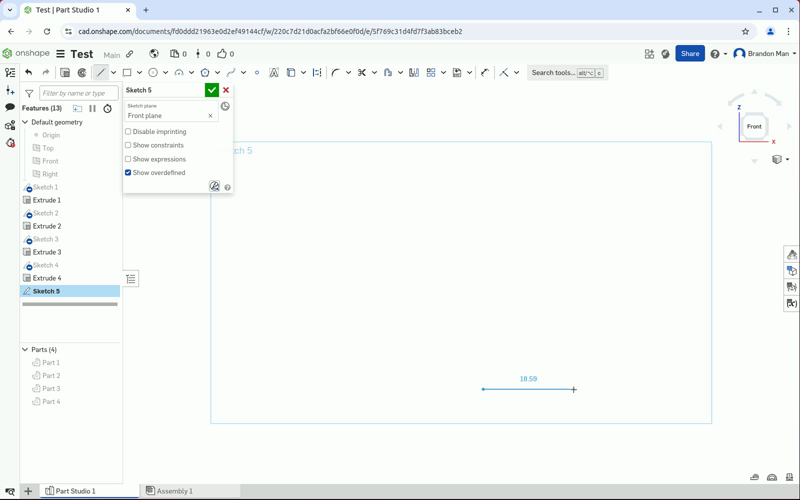
key_up(shift)
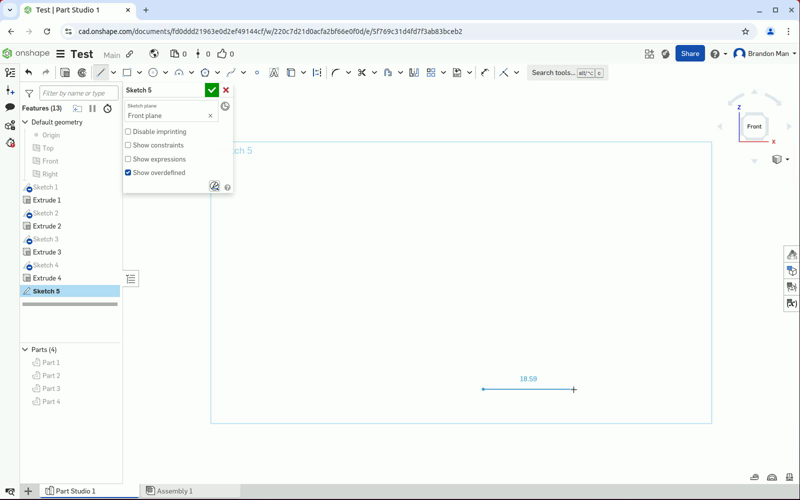
key_down(shift)
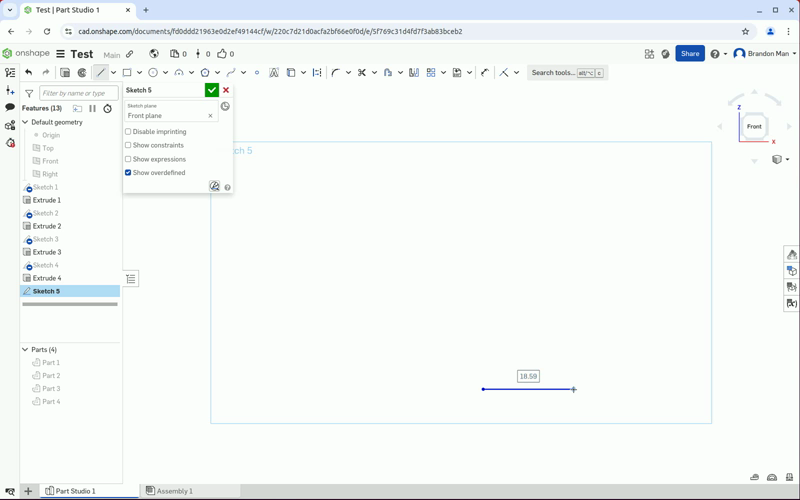
mouse_move(589, 389)
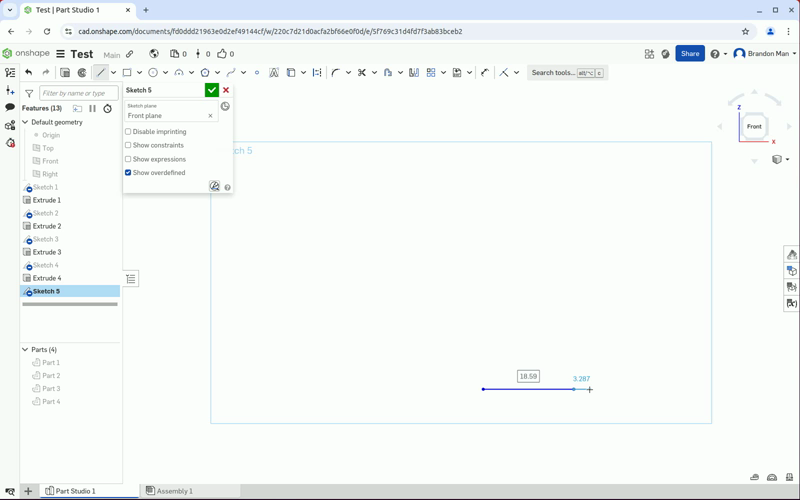
mouse_move(573, 366)
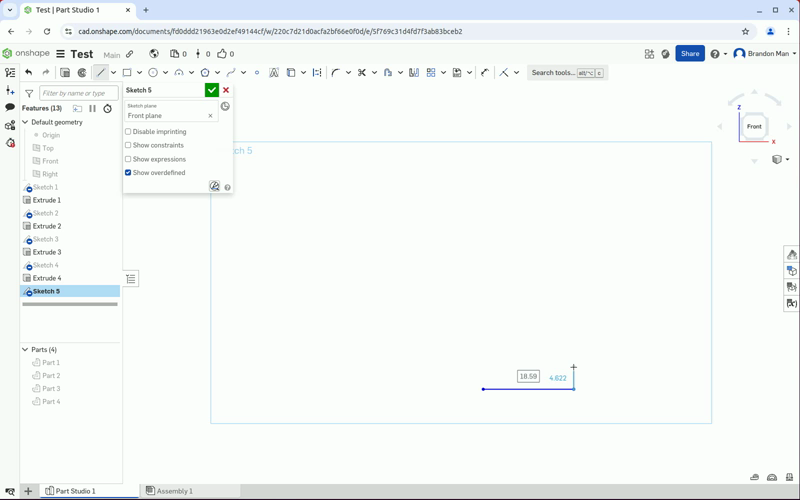
click(573, 366)
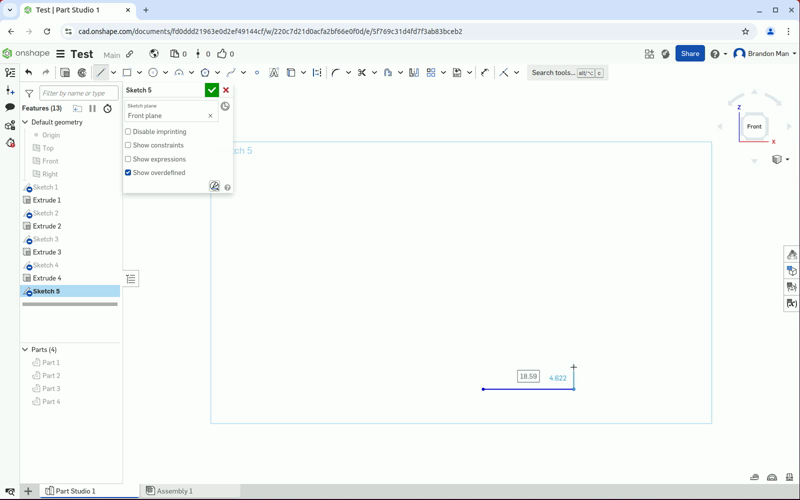
key_up(shift)
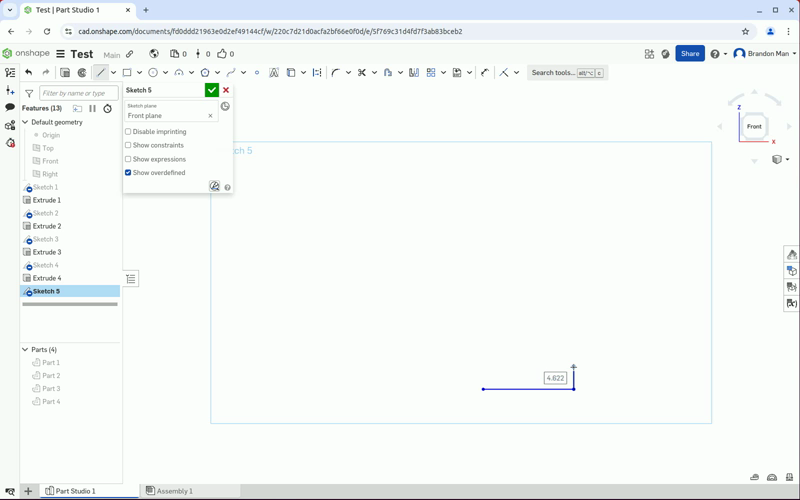
key_down(shift)
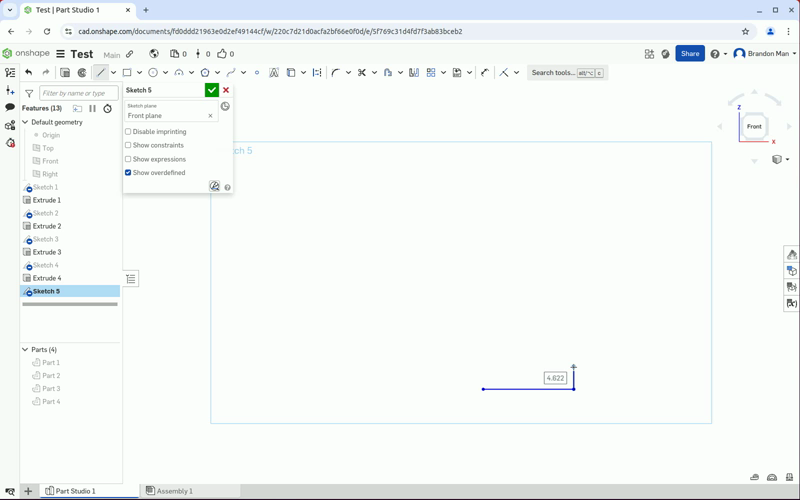
mouse_move(589, 366)
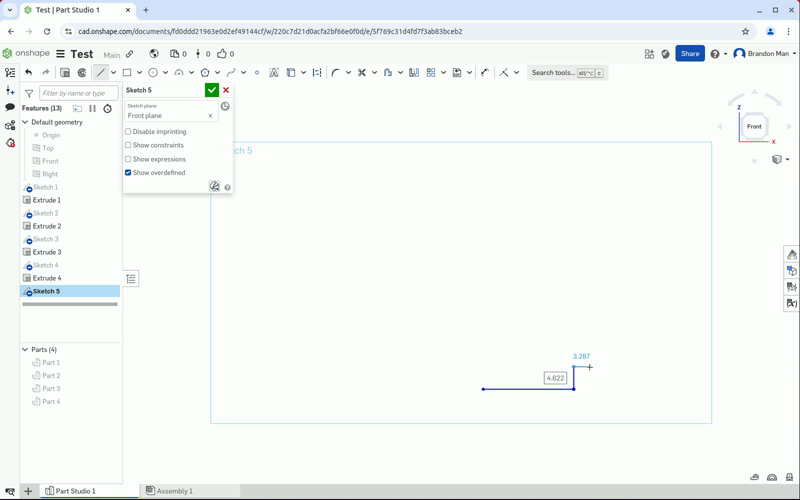
mouse_move(550, 366)
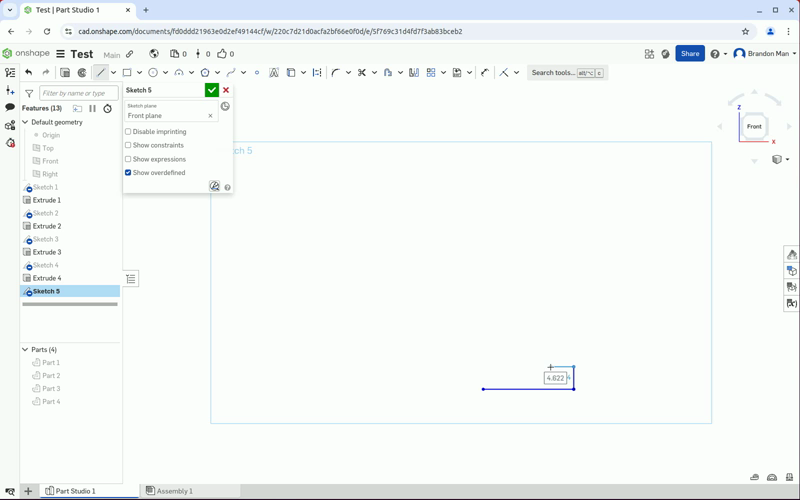
click(550, 366)
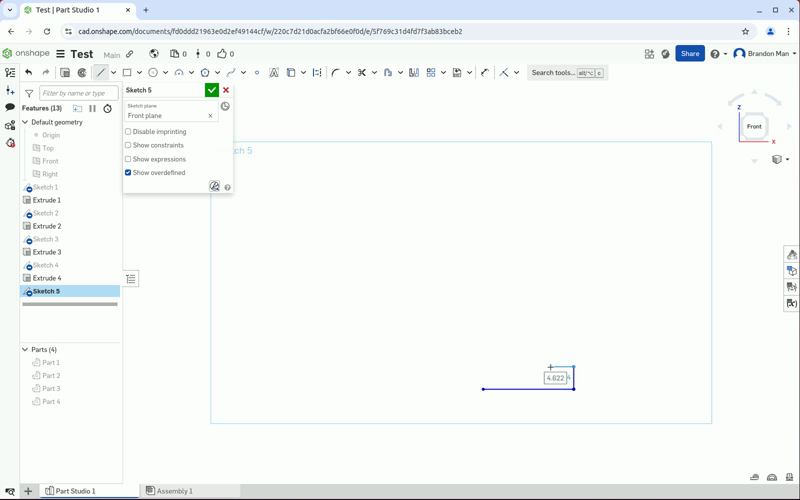
key_up(shift)
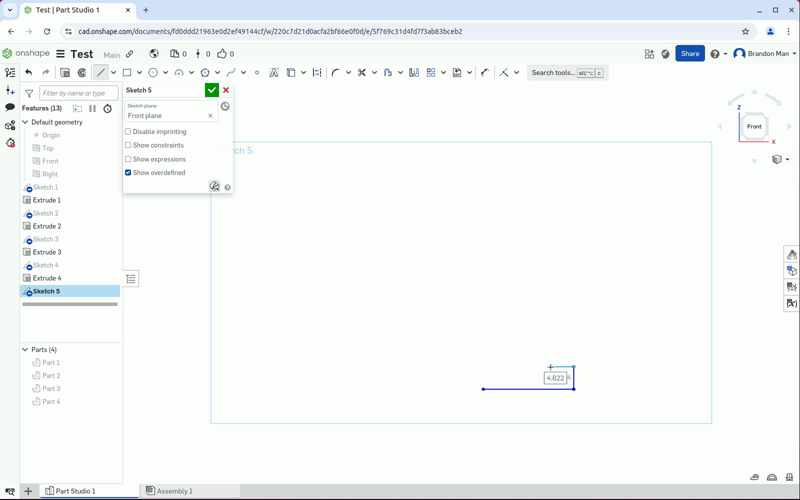
key_down(shift)
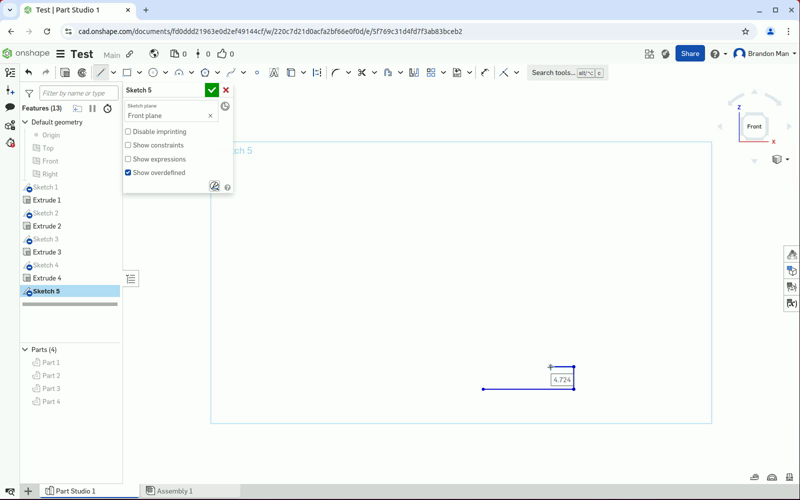
mouse_move(580, 366)
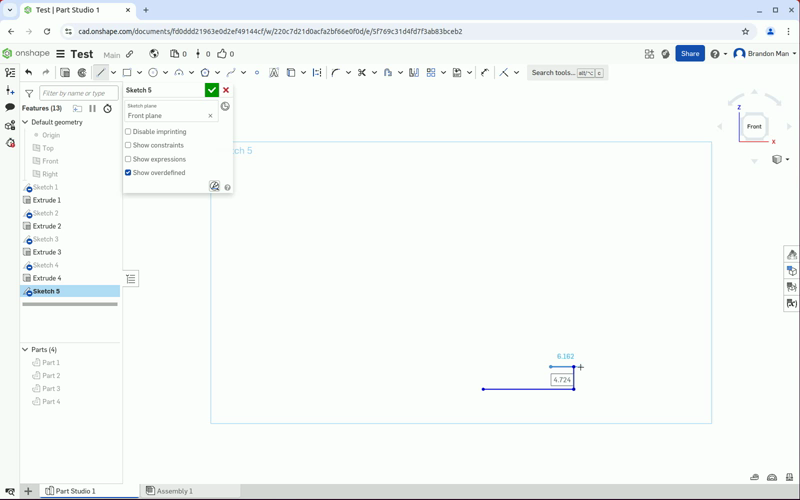
mouse_move(505, 366)
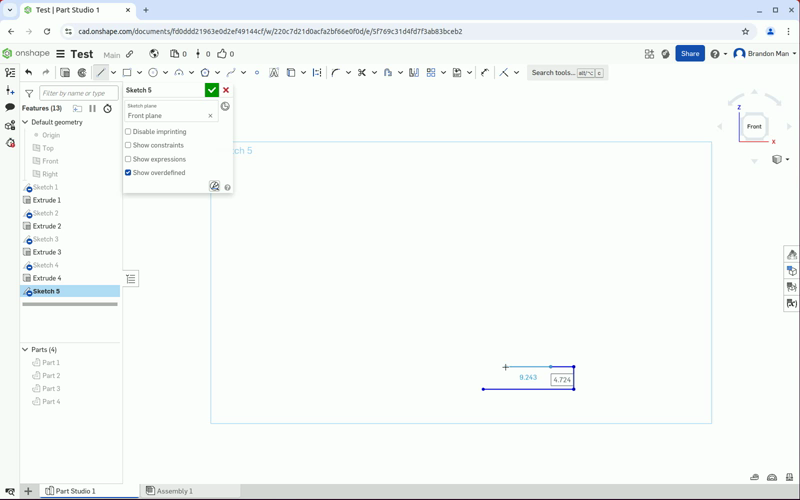
click(505, 366)
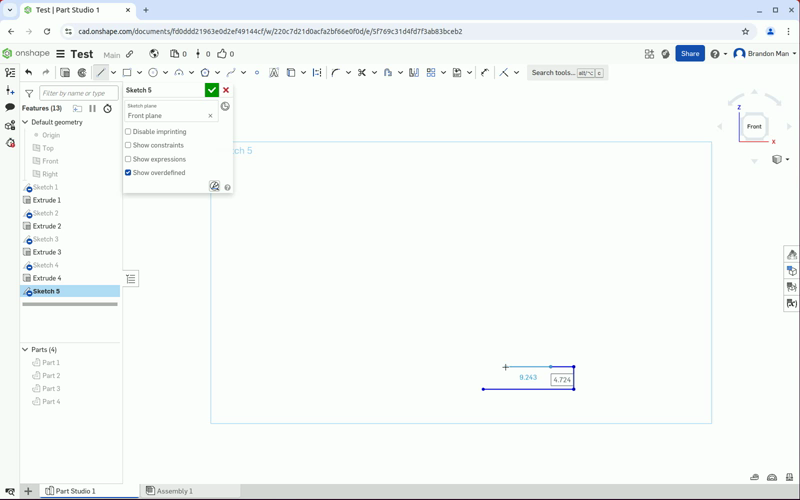
key_up(shift)
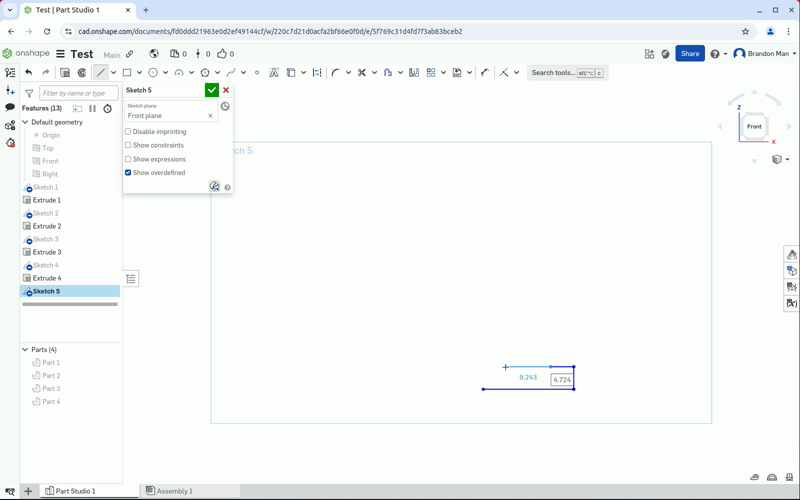
key_down(shift)
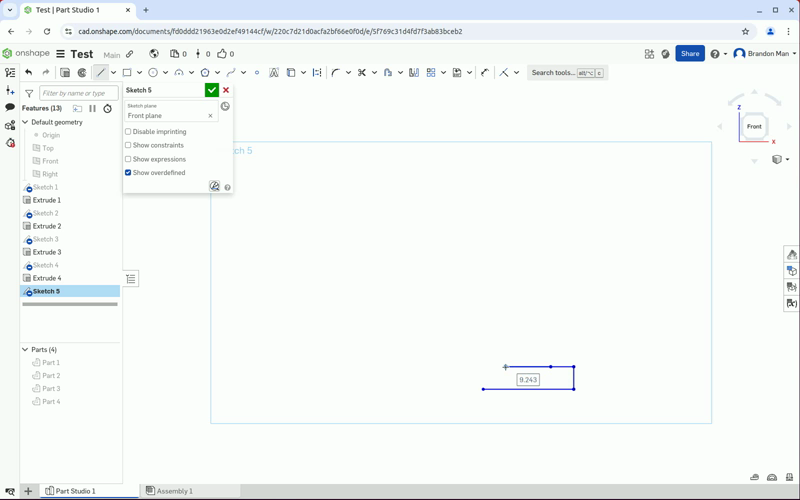
mouse_move(535, 366)
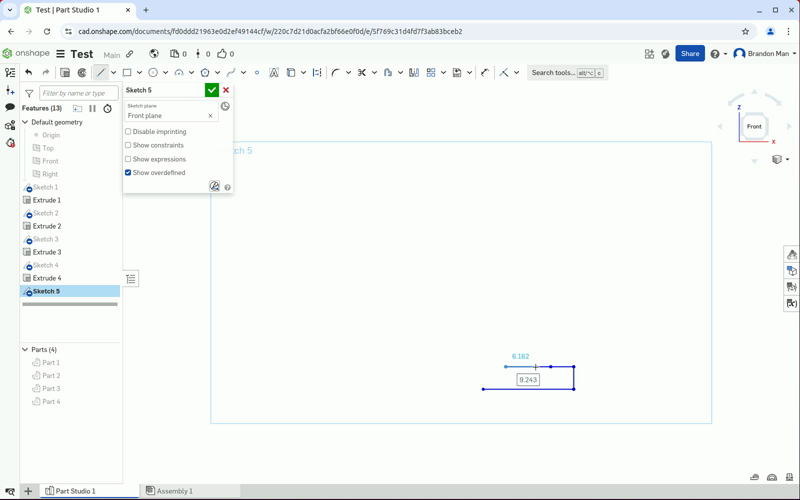
mouse_move(483, 366)
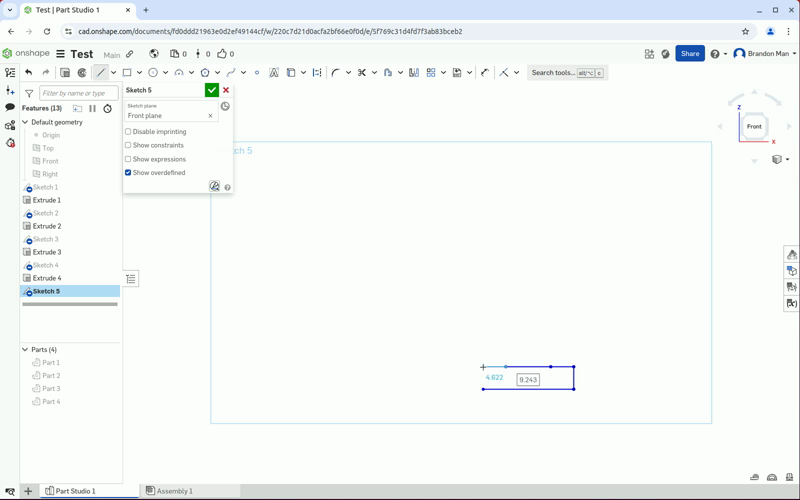
click(483, 366)
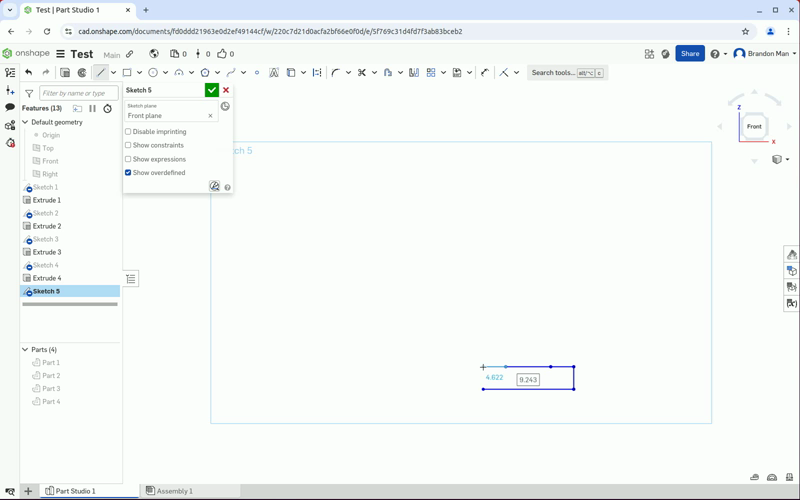
key_up(shift)
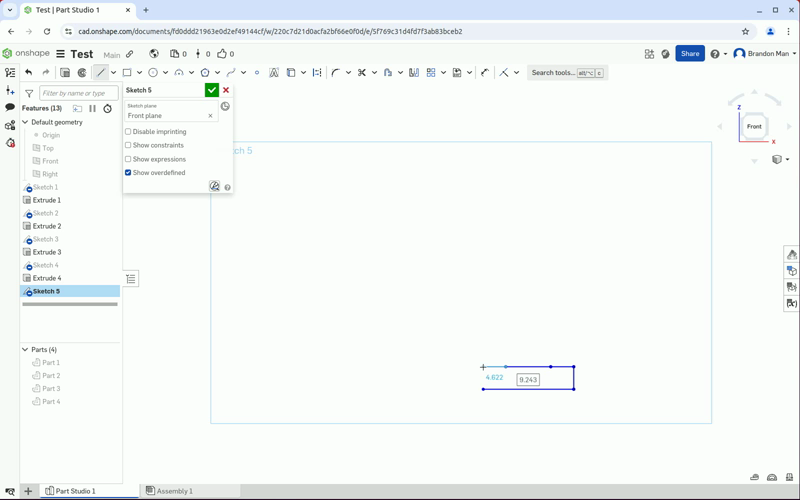
mouse_move(513, 366)
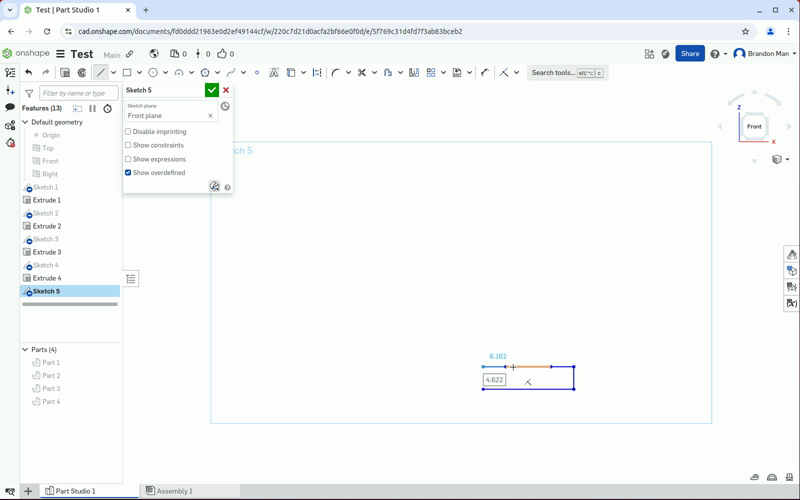
key_down(shift)
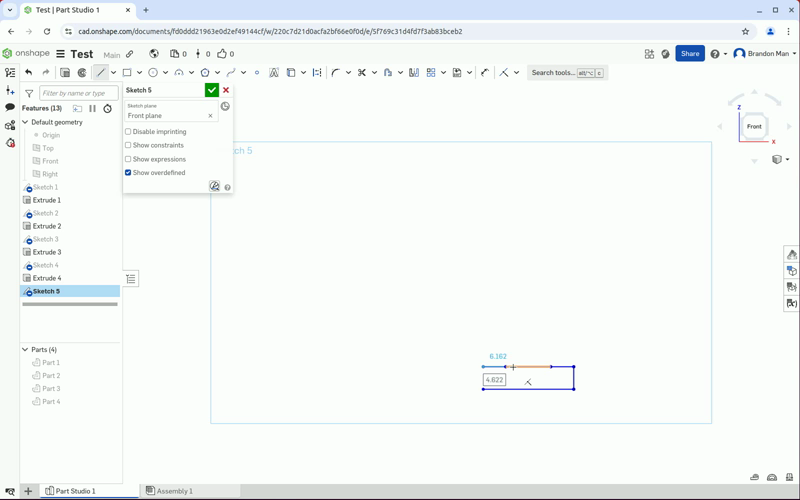
mouse_move(483, 389)
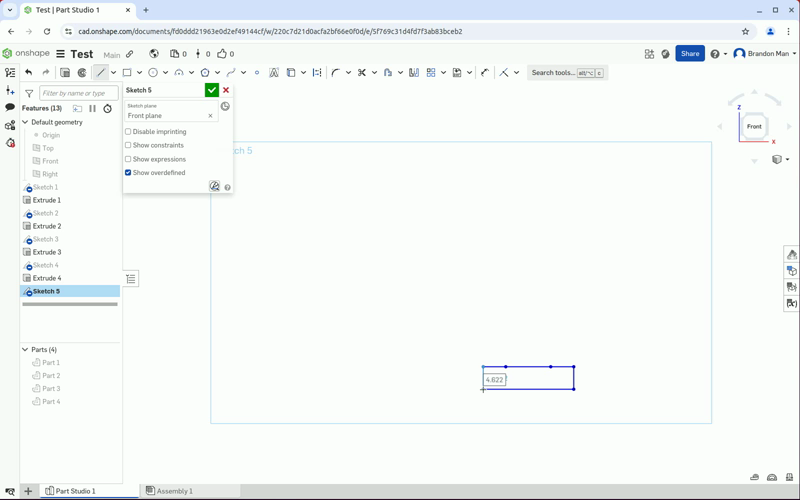
key_up(shift)
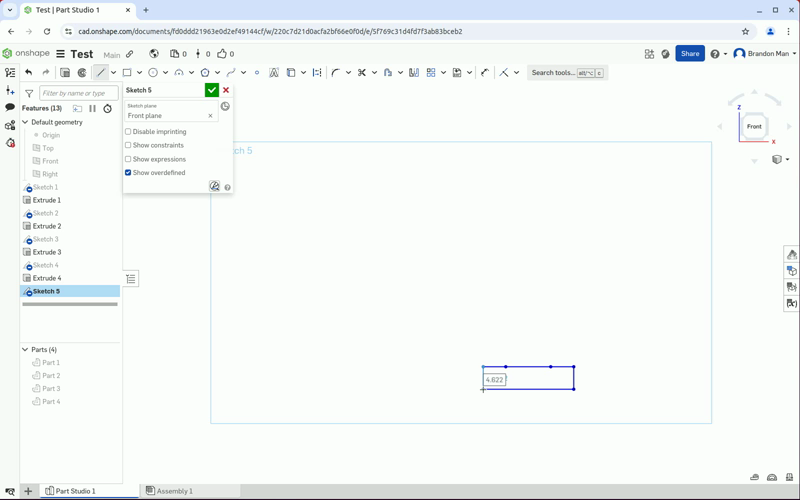
click(483, 389)
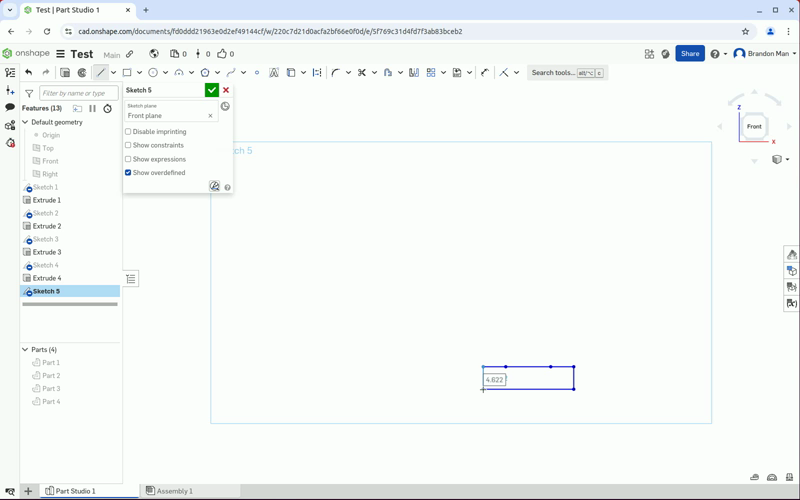
key(esc)
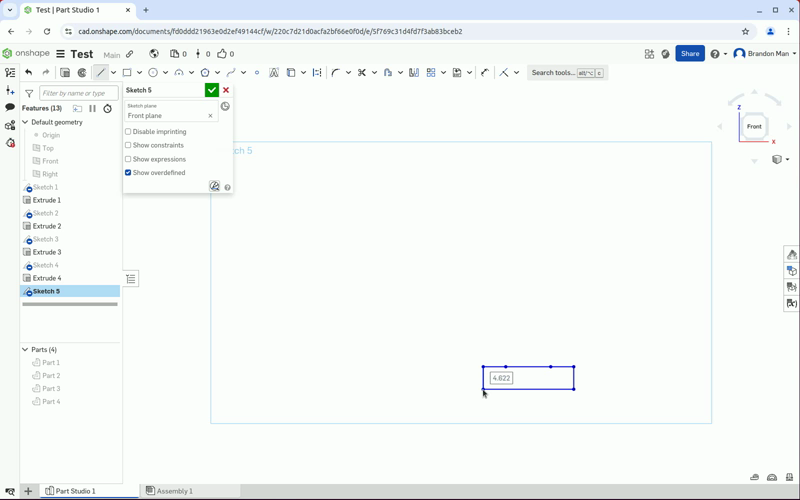
mouse_move(508, 386)
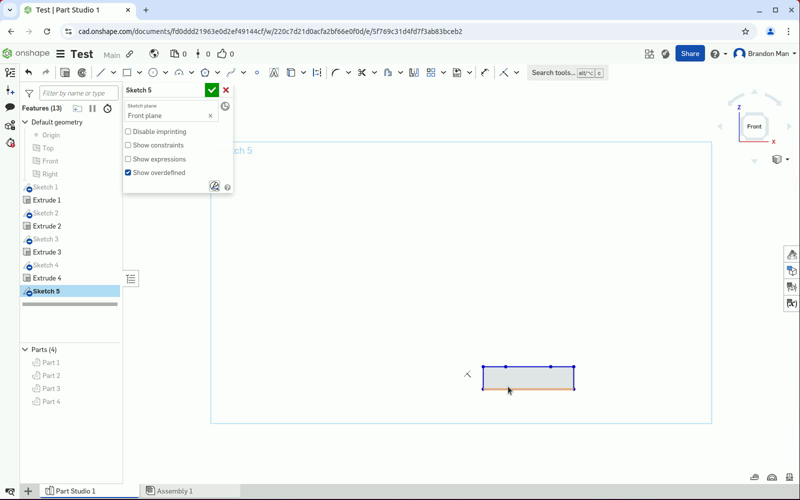
click(508, 386)
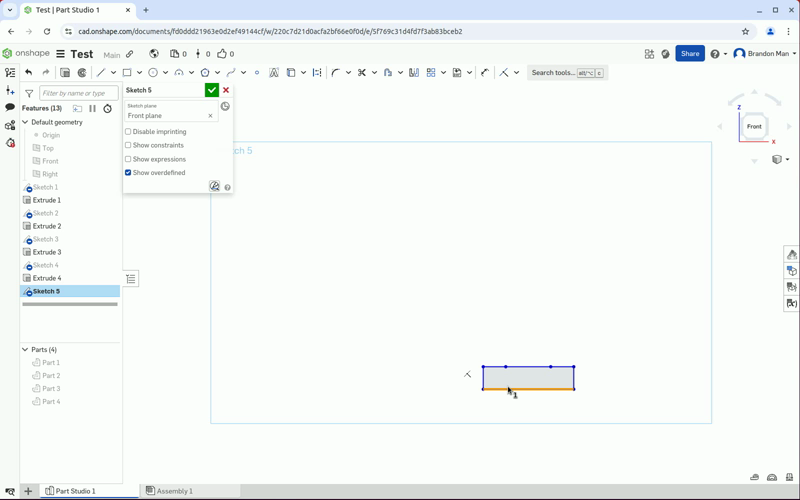
mouse_move(73, 352)
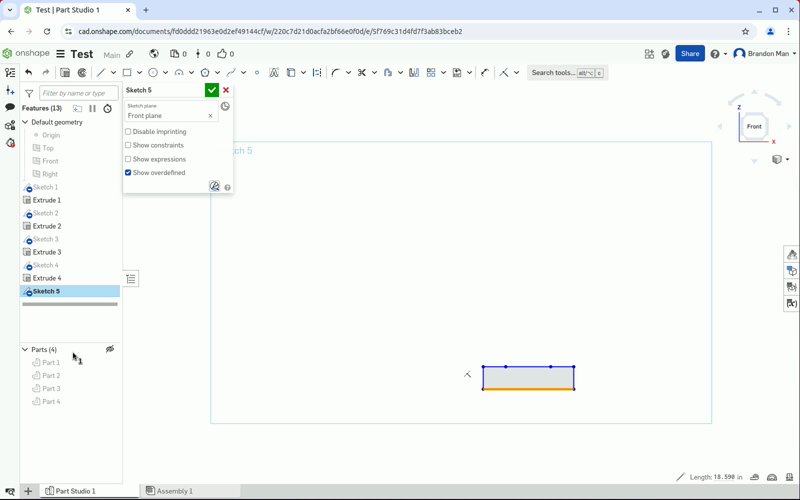
key(shift+y)
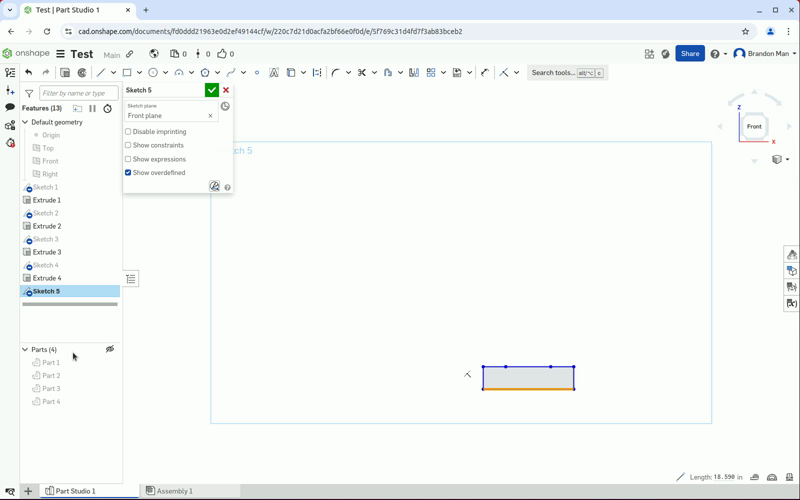
key(shift+e)
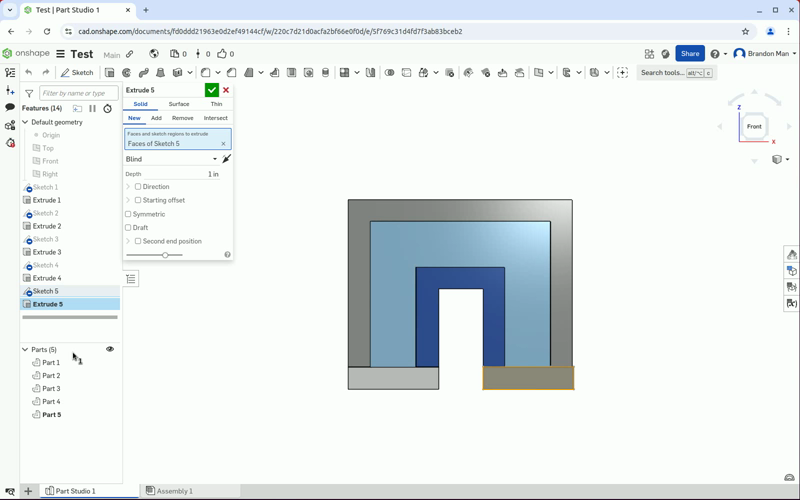
mouse_move(143, 106)
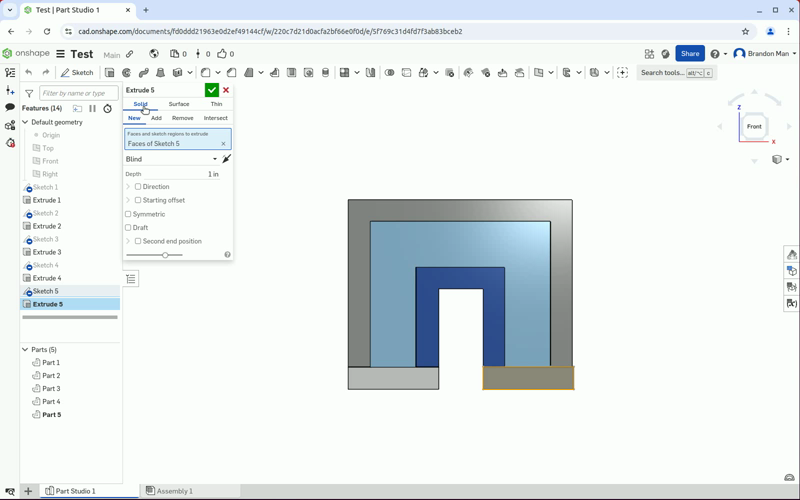
click(143, 106)
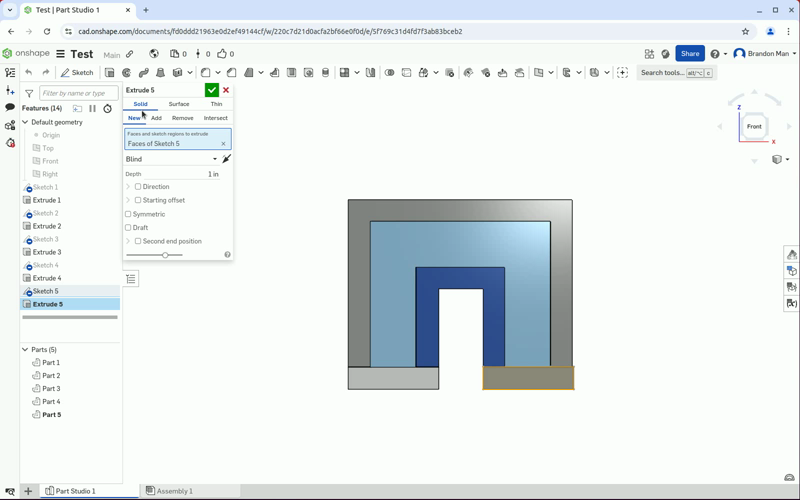
mouse_move(137, 120)
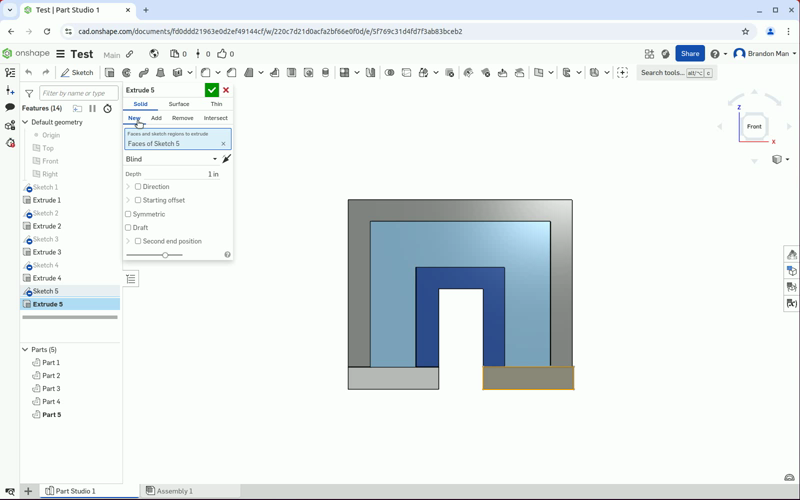
click(137, 120)
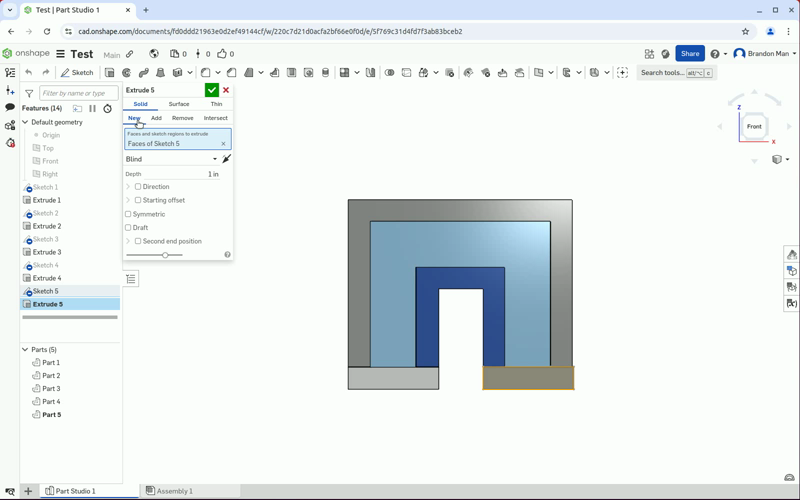
key(tab, 4)
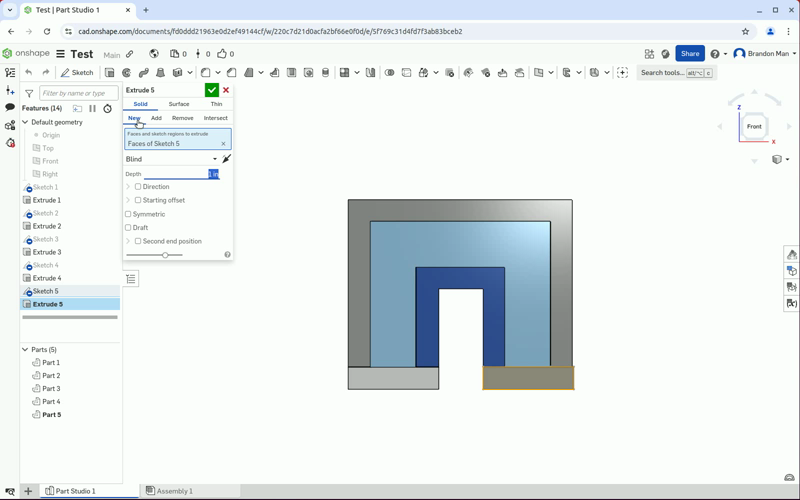
text(3.37)
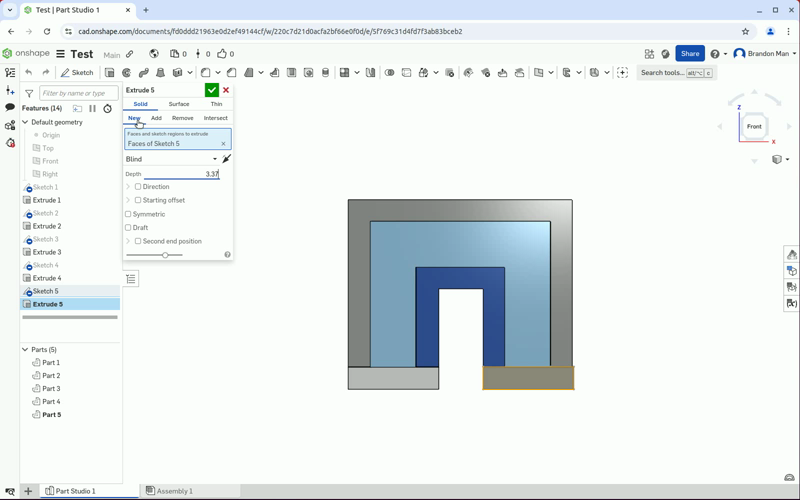
key(enter)
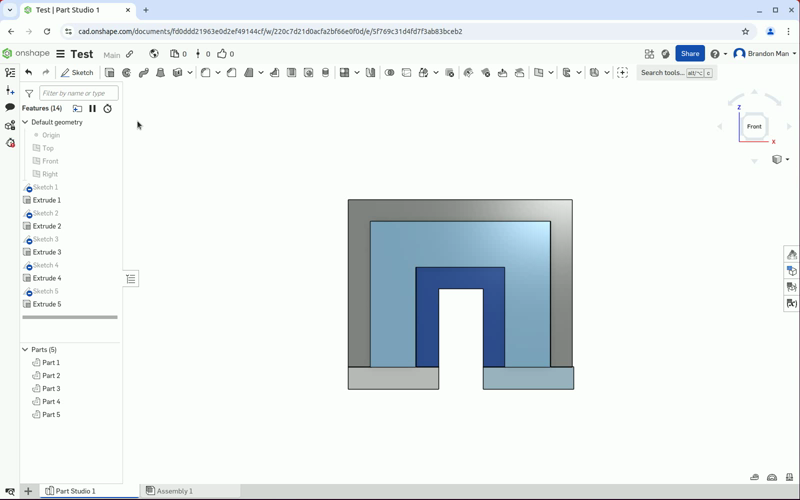
key(shift+h)
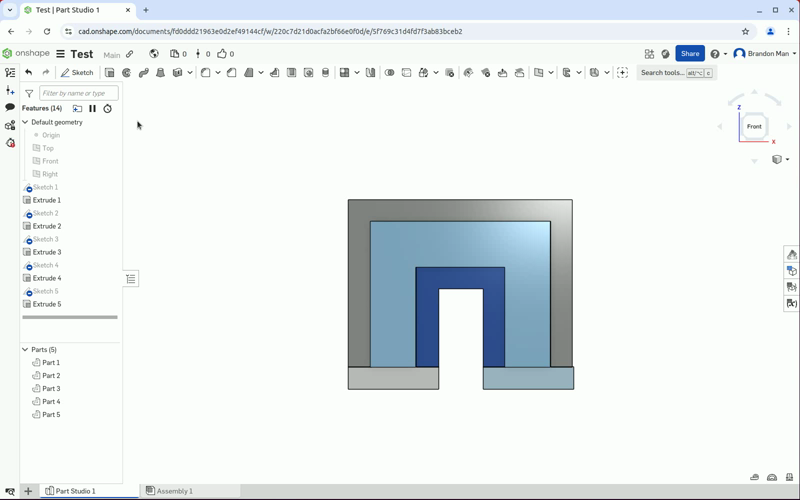
key(shift+h)
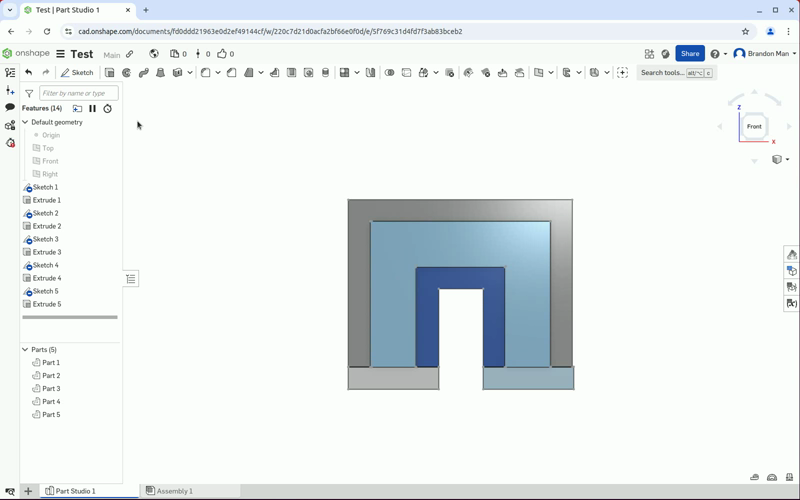
key(shift+7)
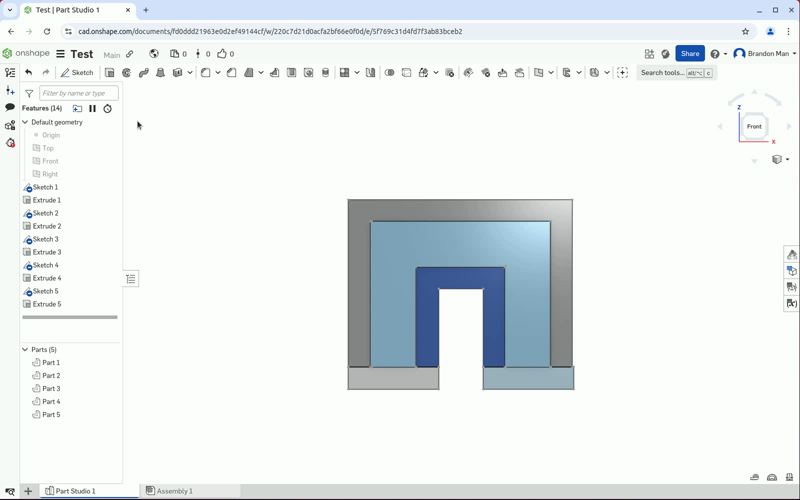
key(left, 2)
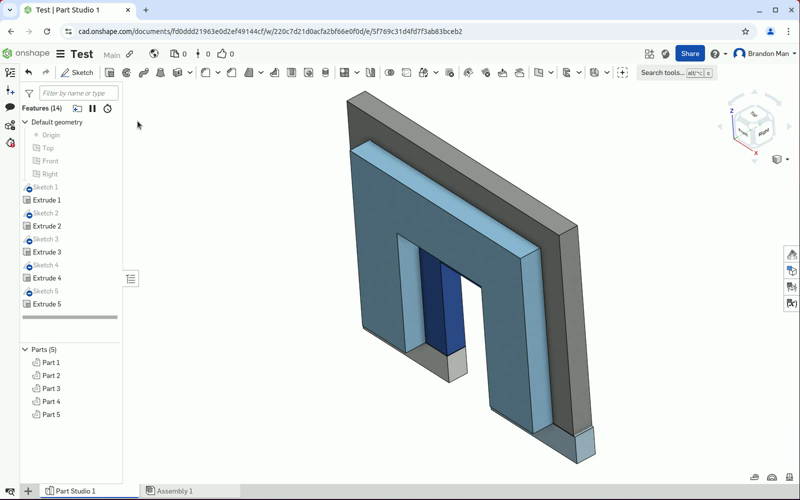
key(down, 2)
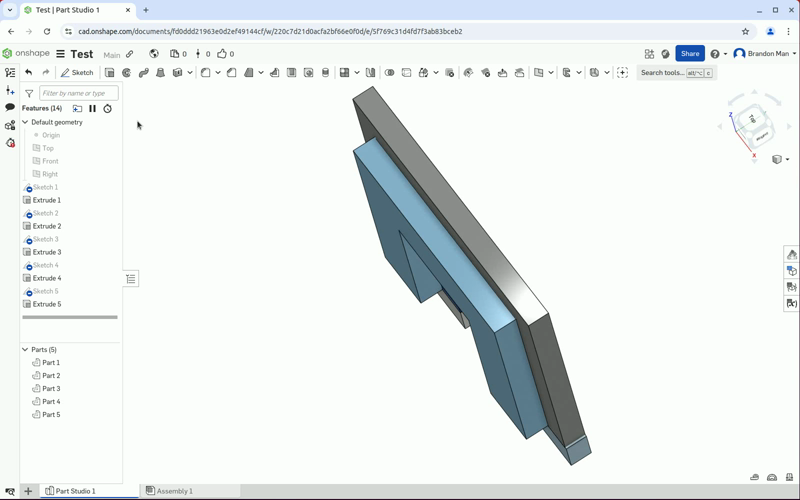
key(up, 2)
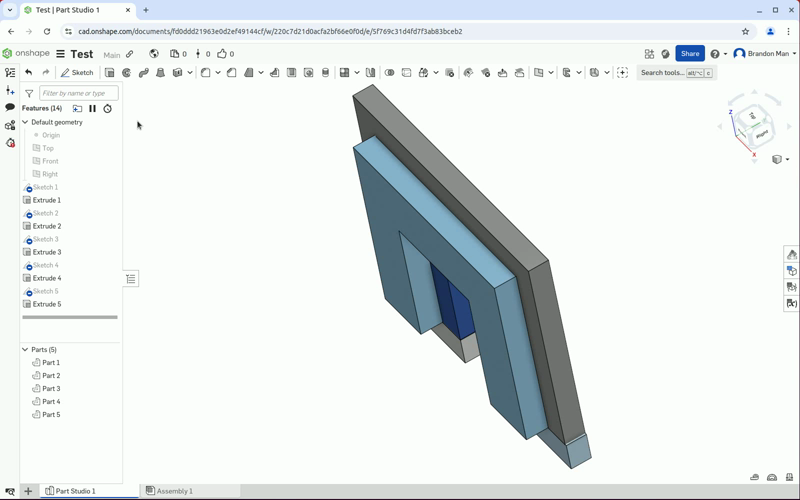
key(right, 2)
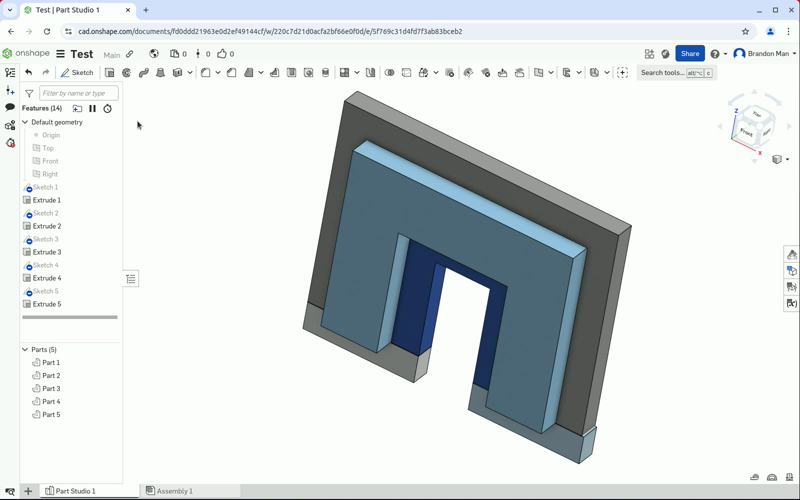
mouse_move(73, 189)
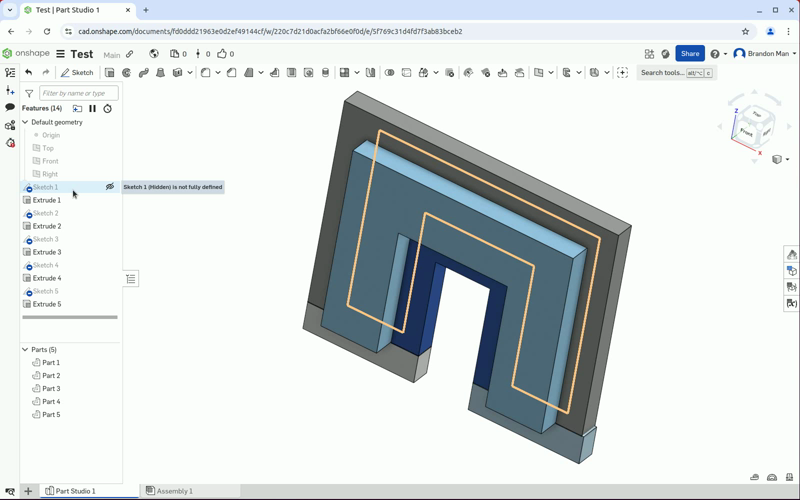
click(73, 189)